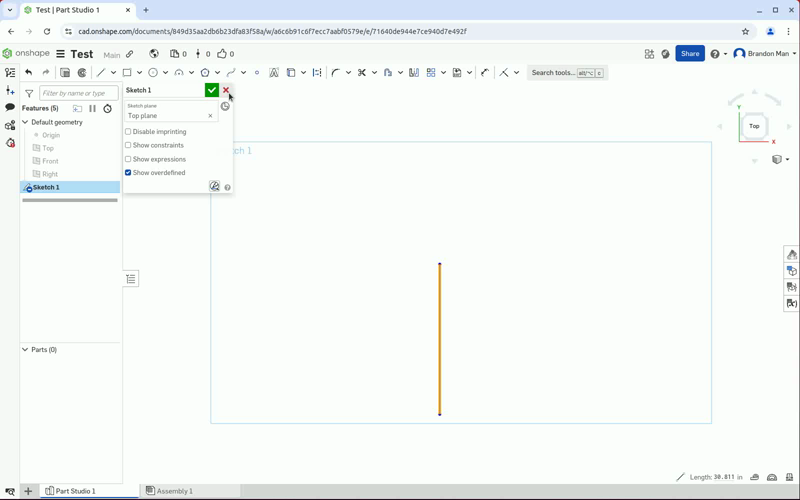
key(shift+h)
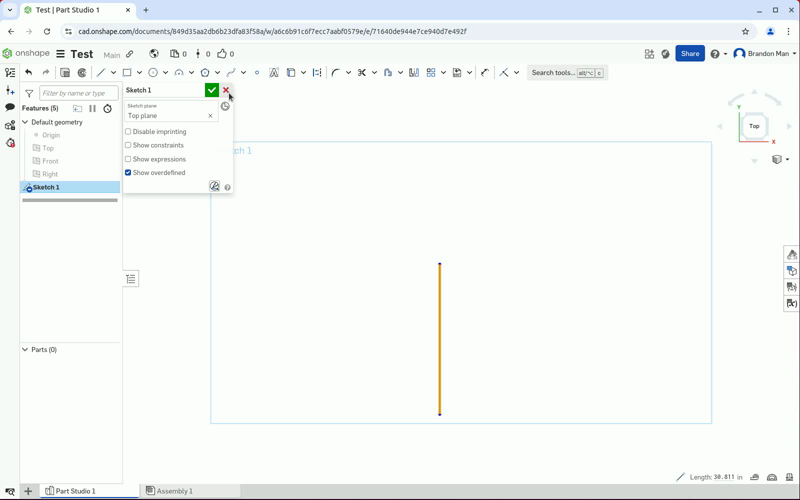
key(shift+s)
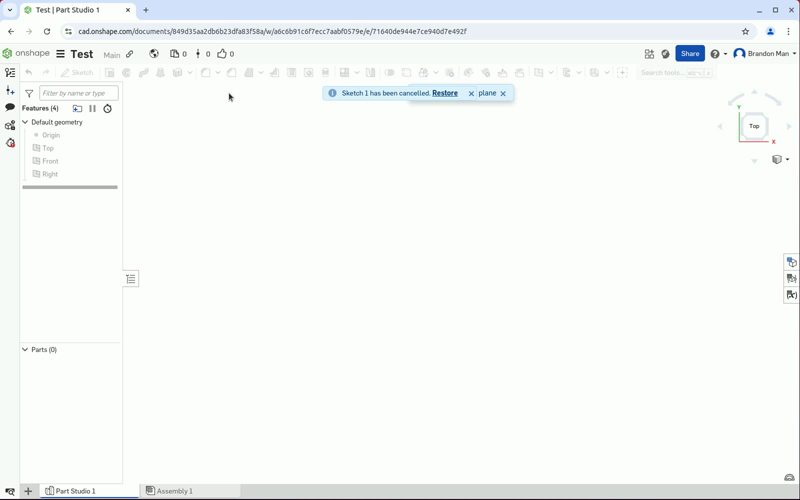
mouse_move(73, 150)
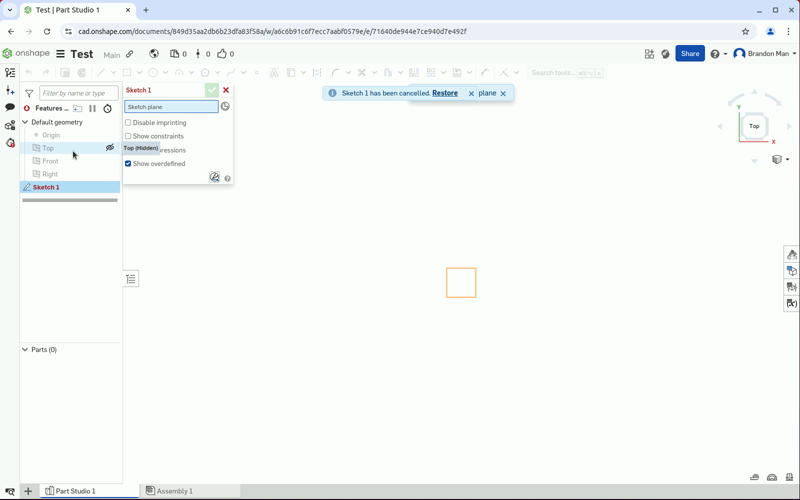
click(73, 150)
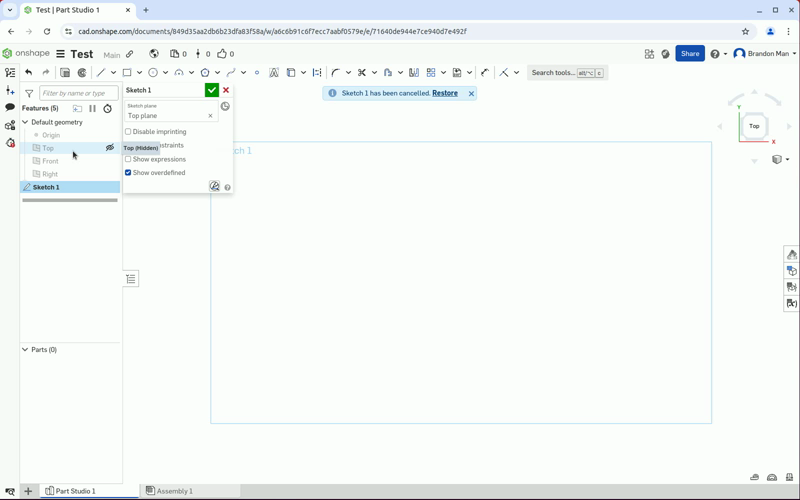
mouse_move(73, 352)
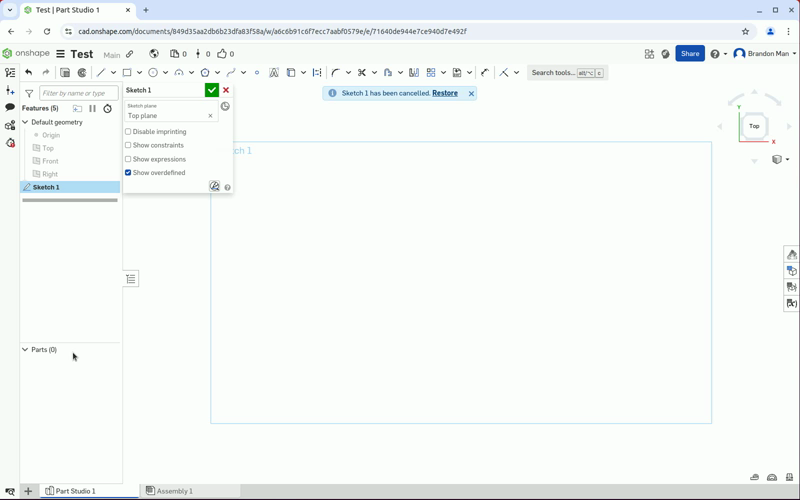
key(y)
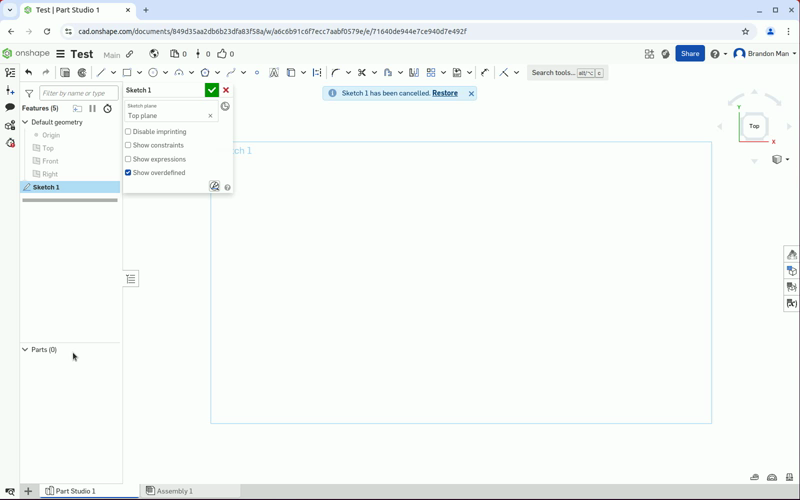
key(a)
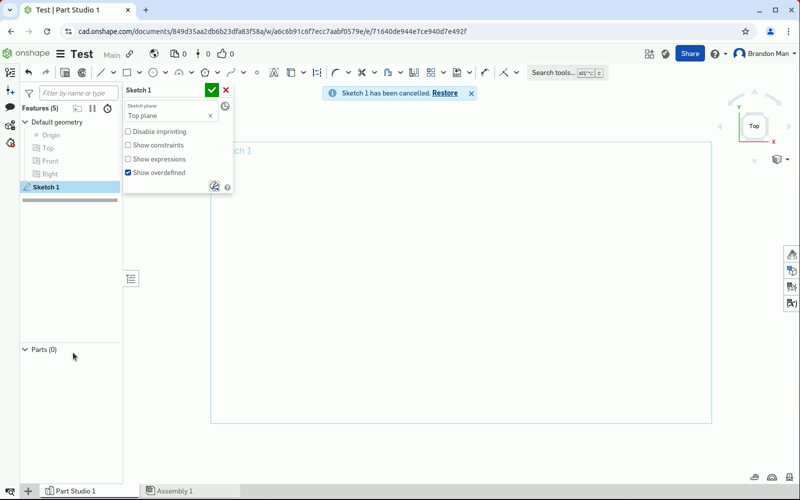
key_down(shift)
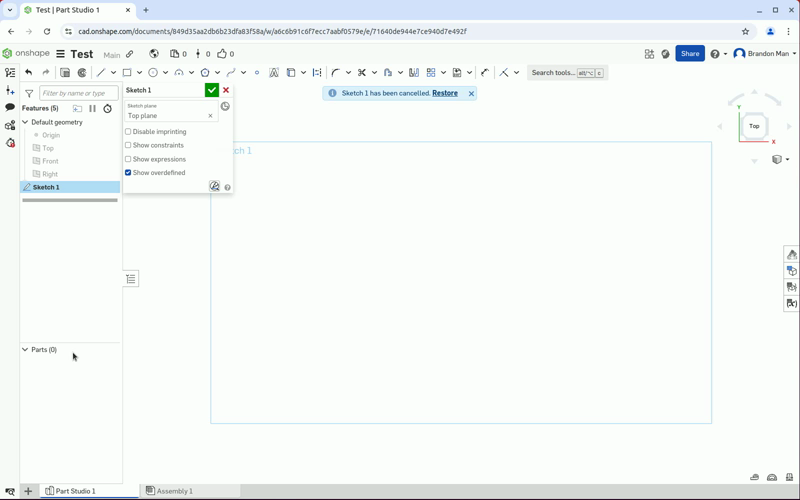
mouse_move(460, 259)
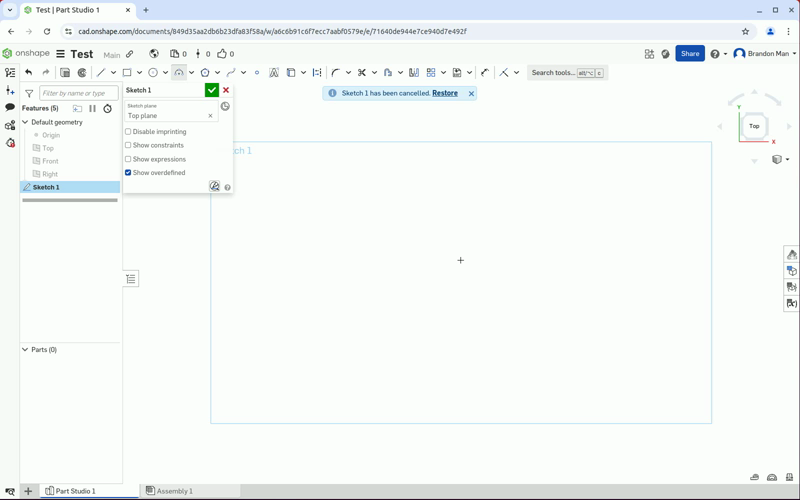
click(460, 259)
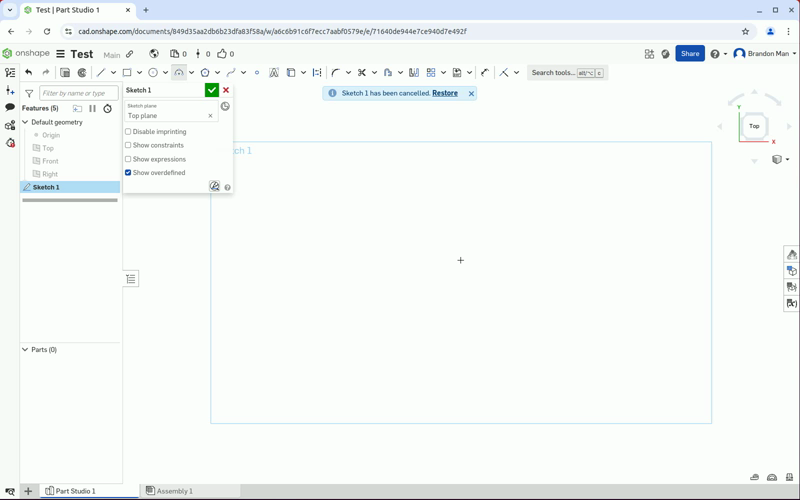
key_up(shift)
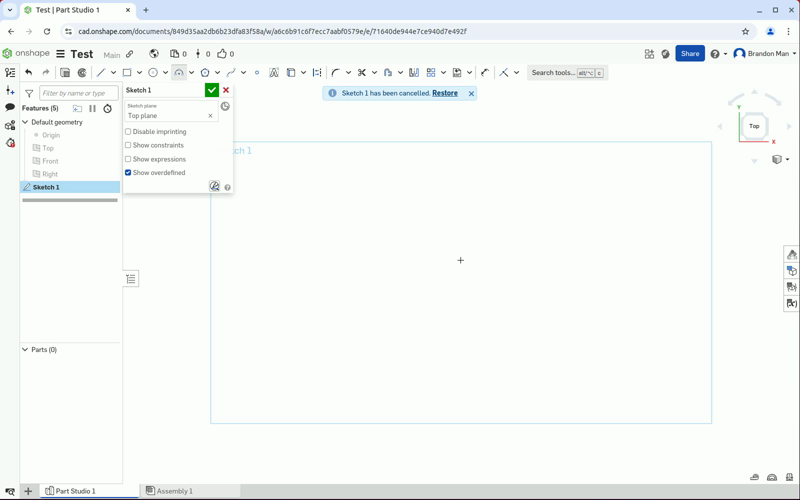
key_down(shift)
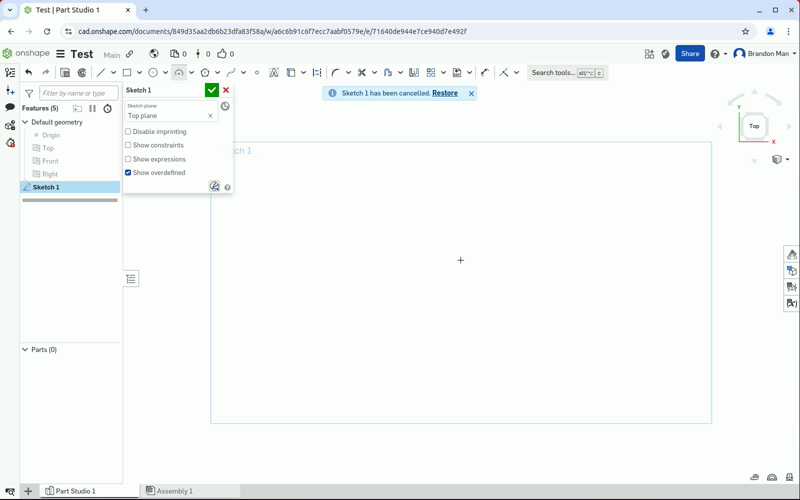
mouse_move(483, 282)
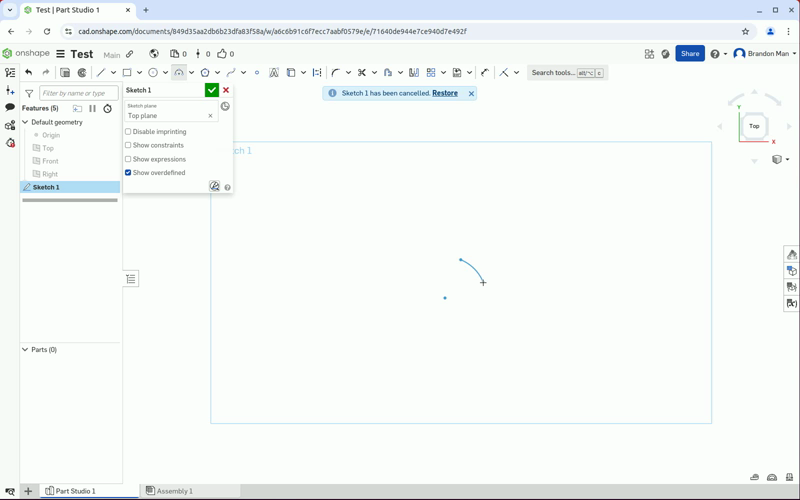
click(483, 282)
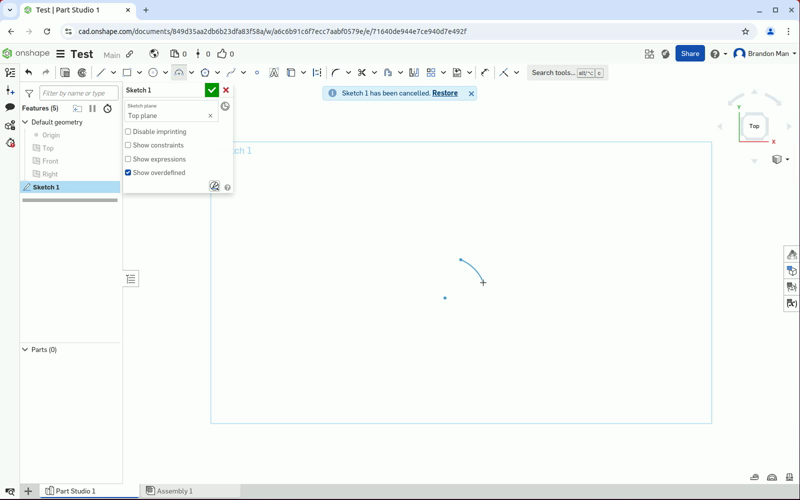
mouse_move(467, 275)
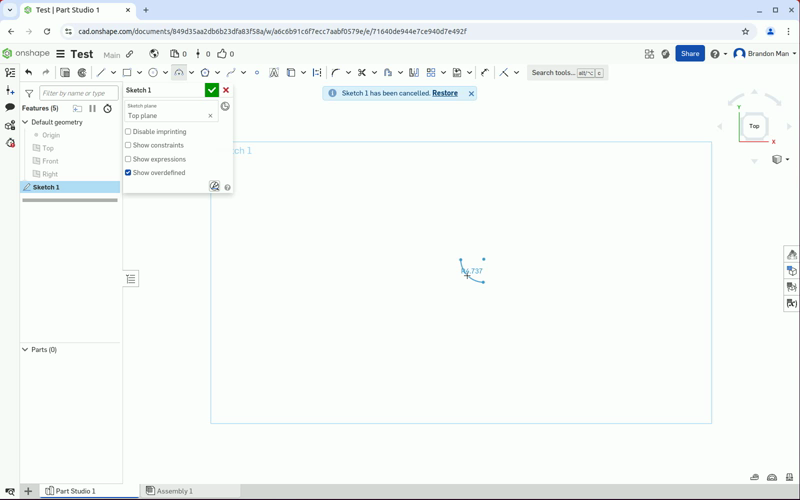
click(467, 275)
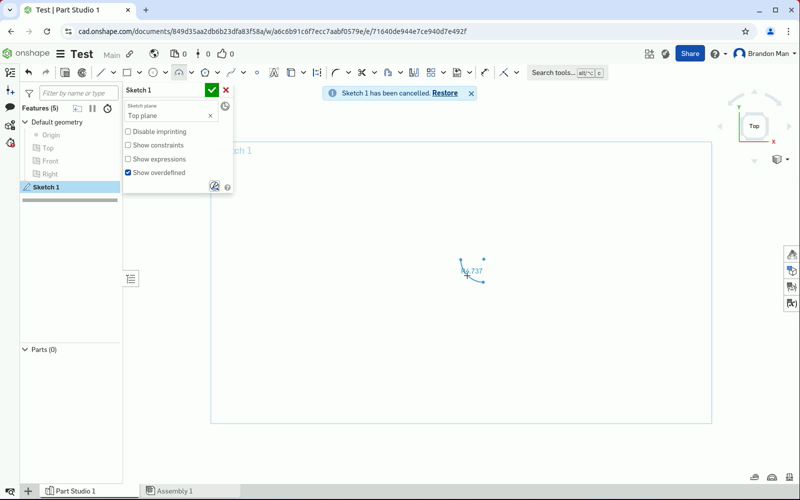
key_up(shift)
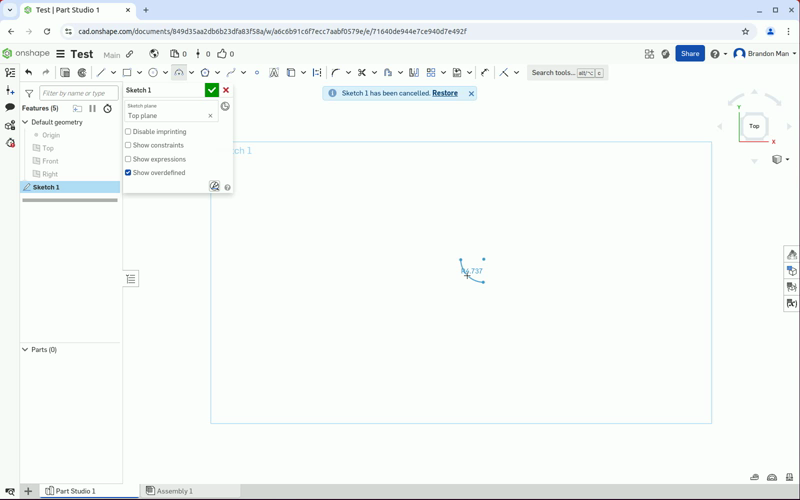
key(esc)
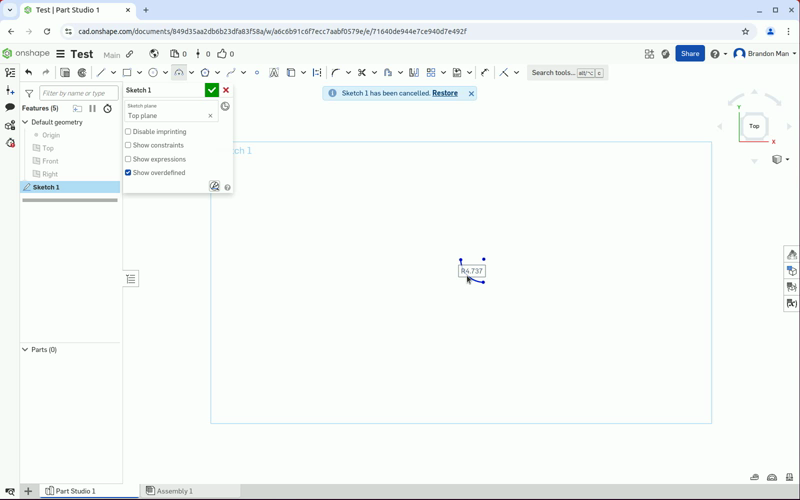
key(l)
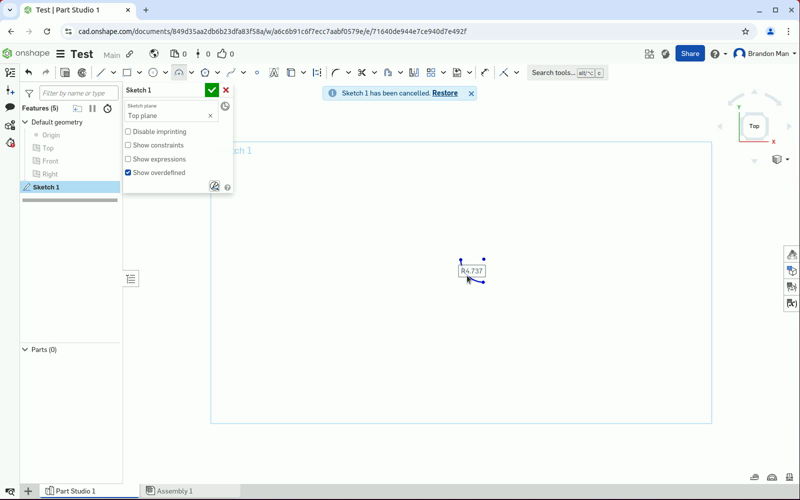
mouse_move(483, 282)
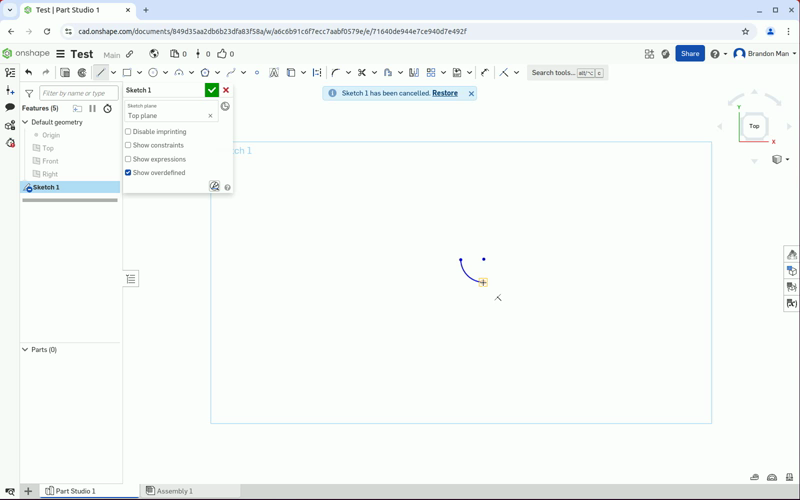
click(483, 282)
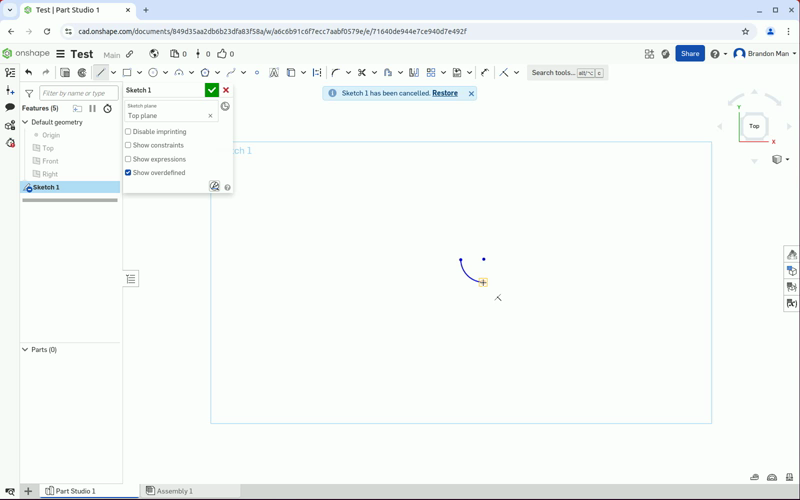
key_down(shift)
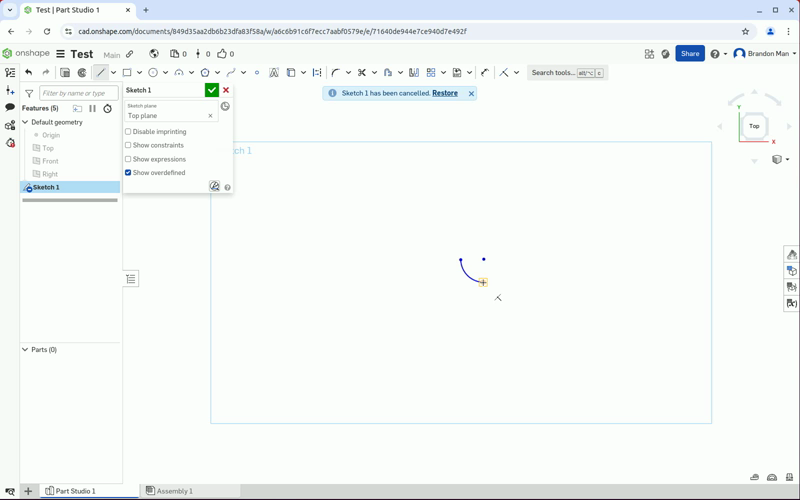
mouse_move(550, 282)
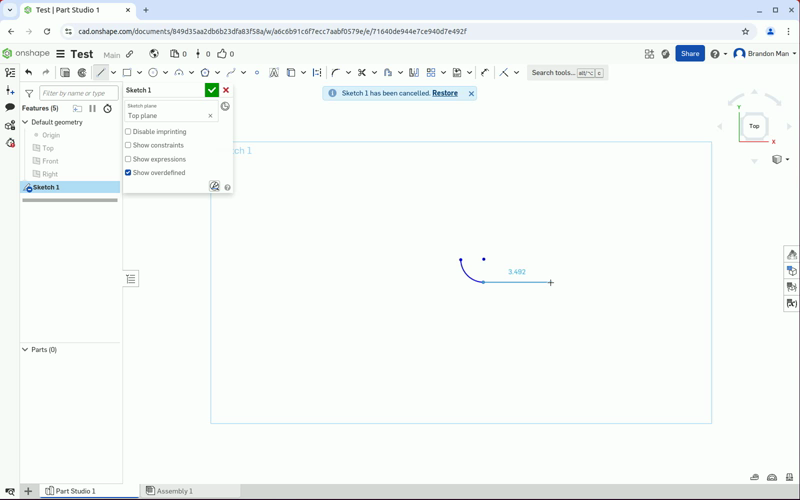
click(550, 282)
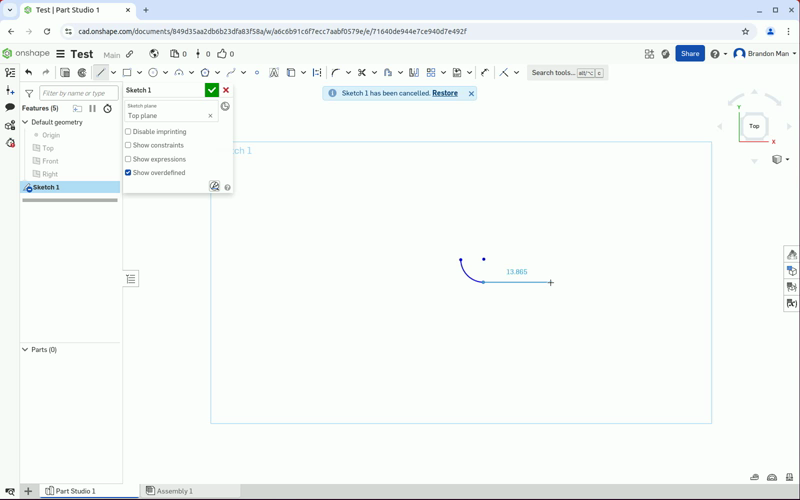
key_up(shift)
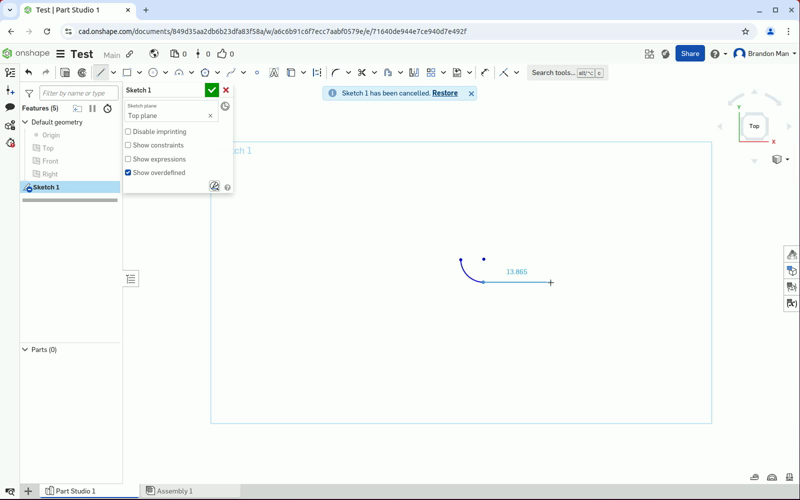
key(esc)
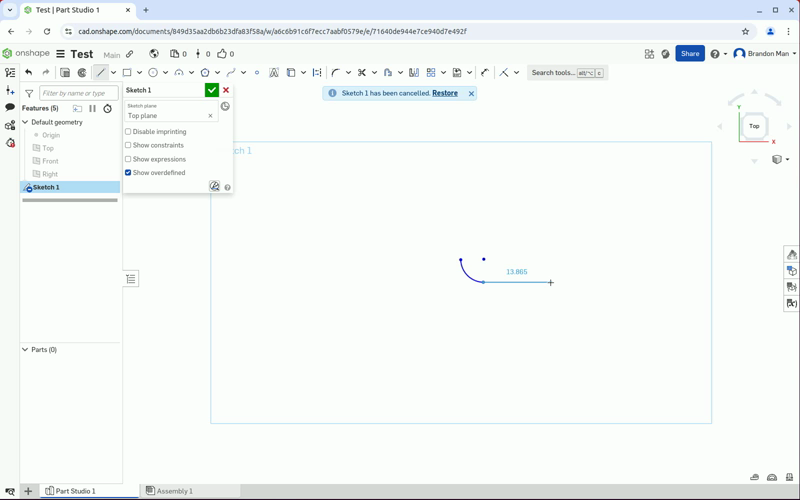
key(a)
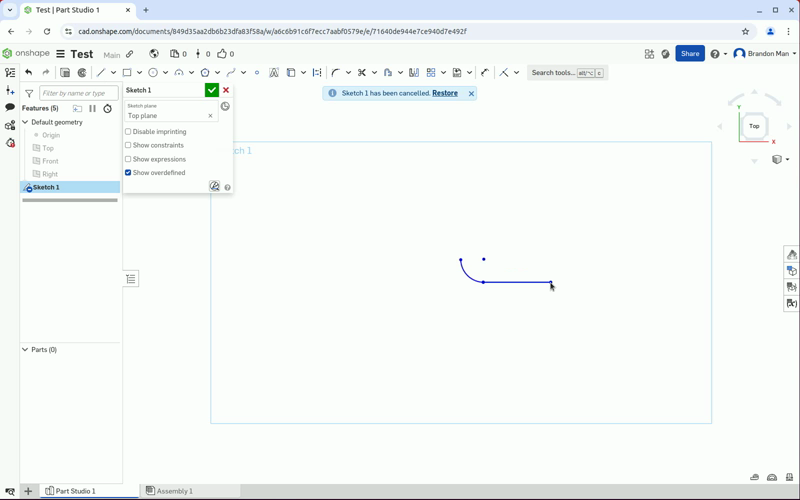
mouse_move(550, 282)
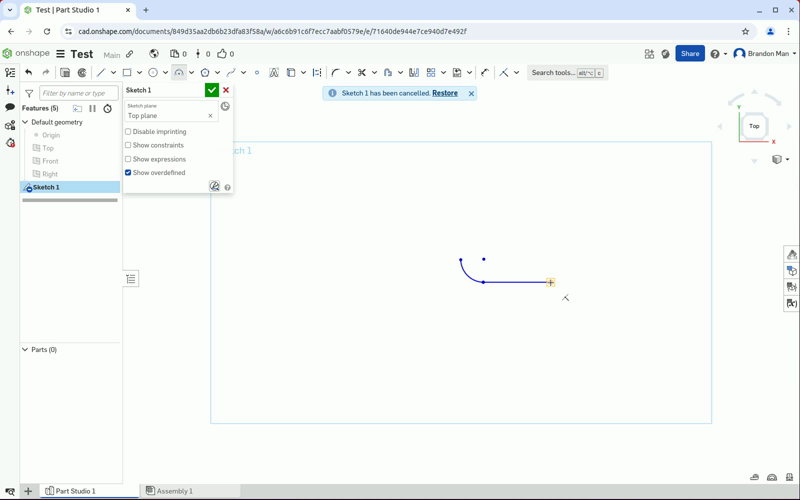
click(550, 282)
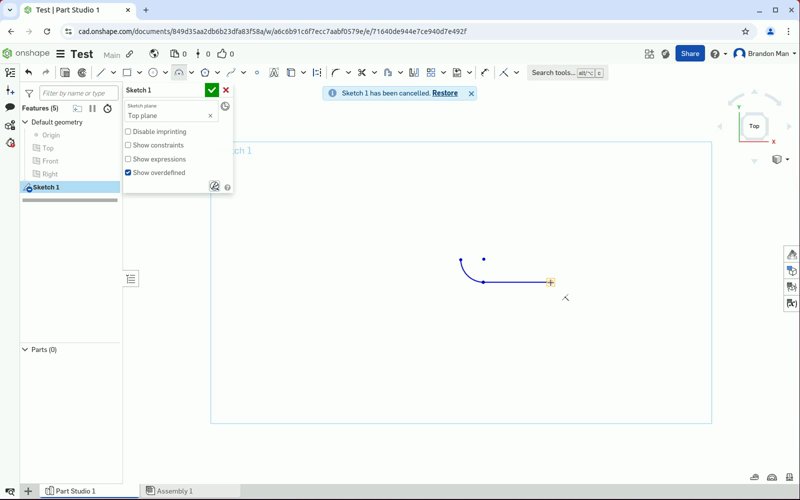
key_down(shift)
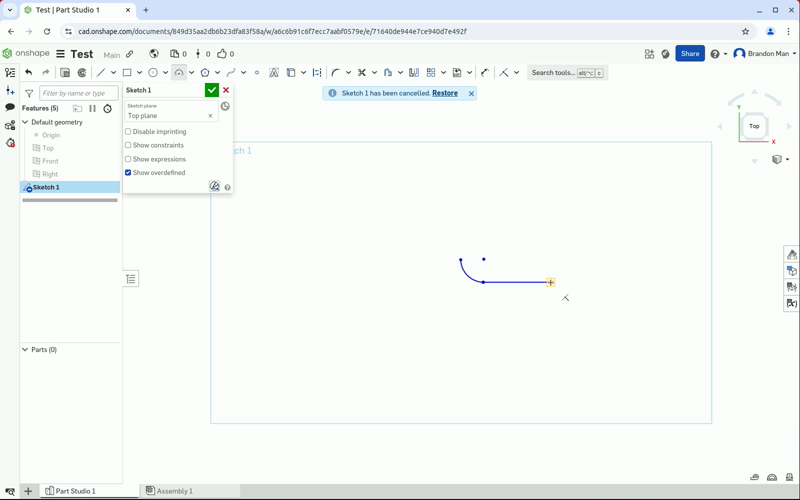
mouse_move(563, 240)
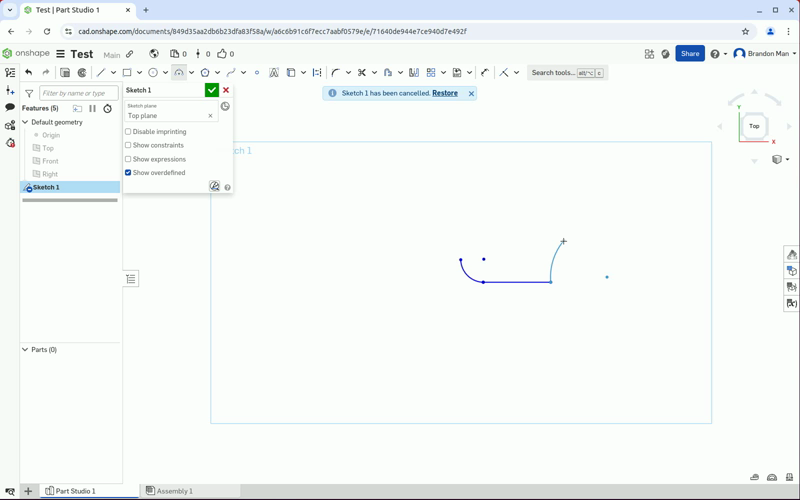
click(563, 240)
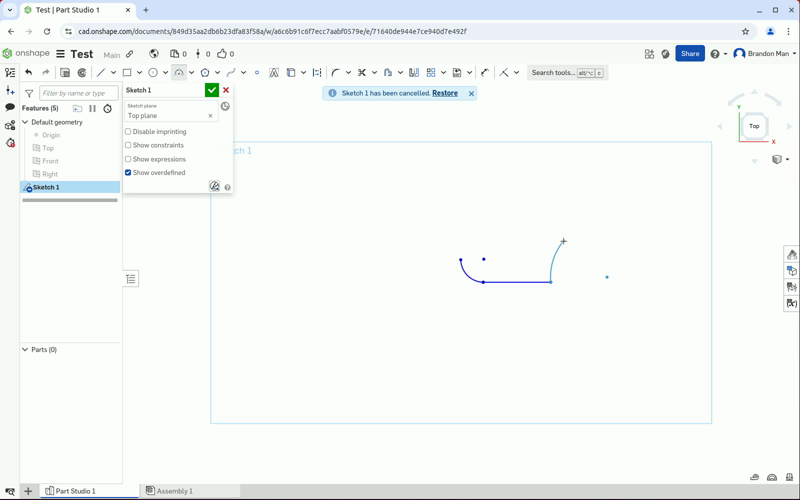
mouse_move(572, 266)
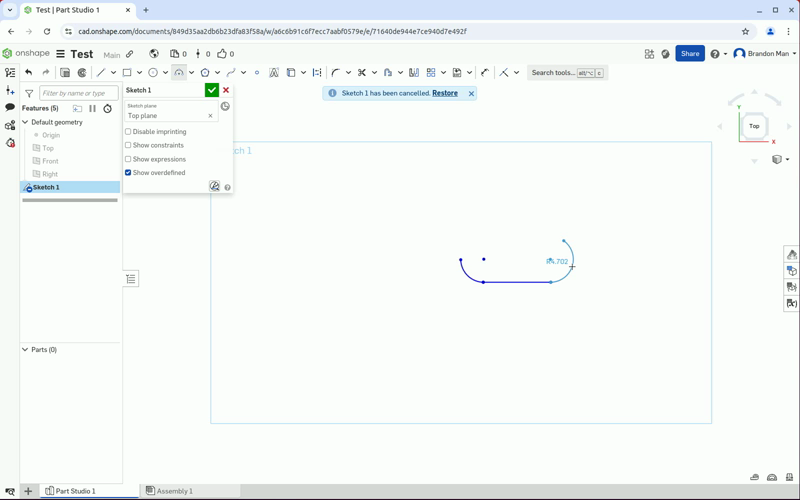
click(572, 266)
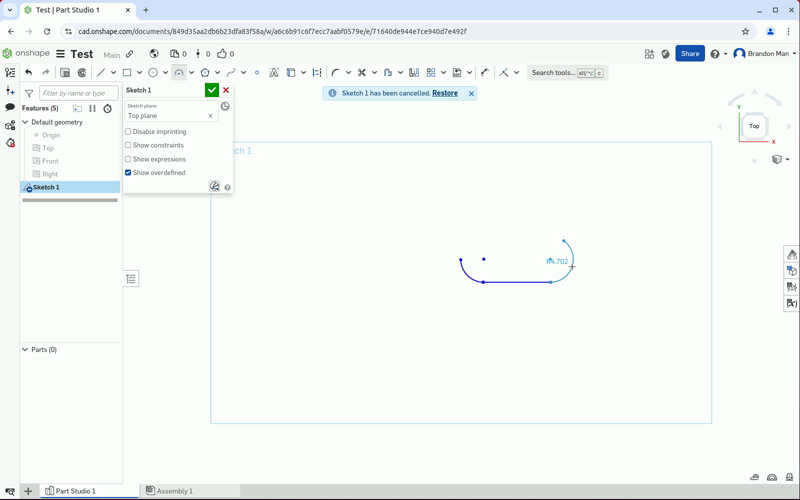
key_up(shift)
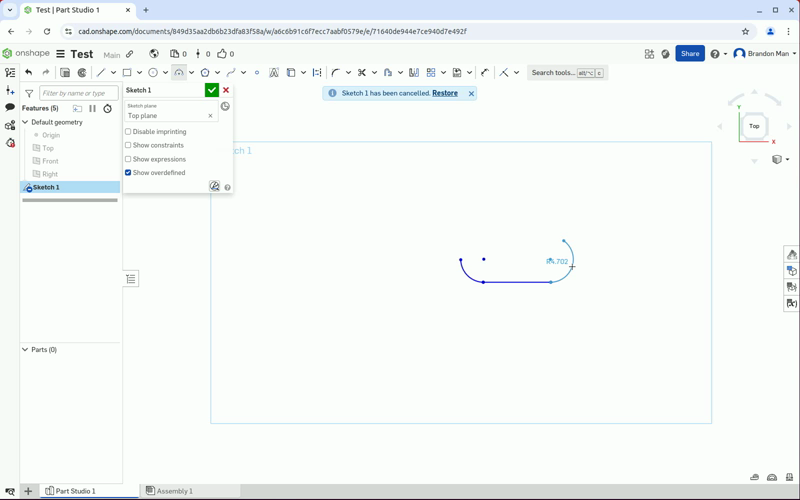
key(esc)
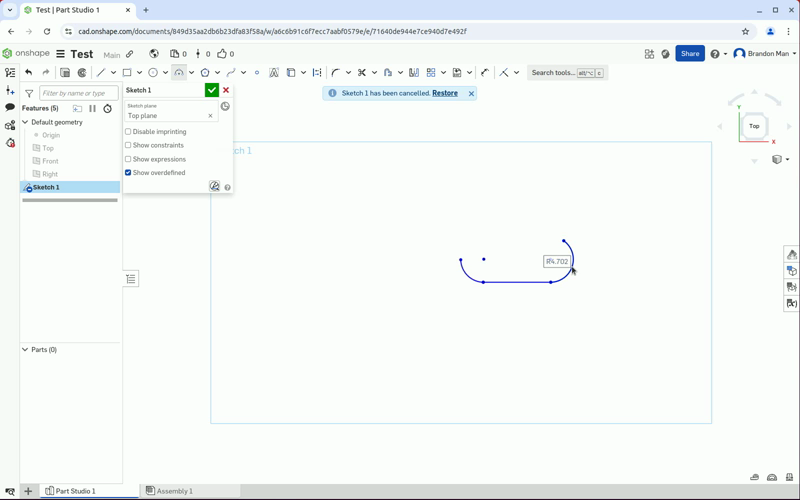
key(l)
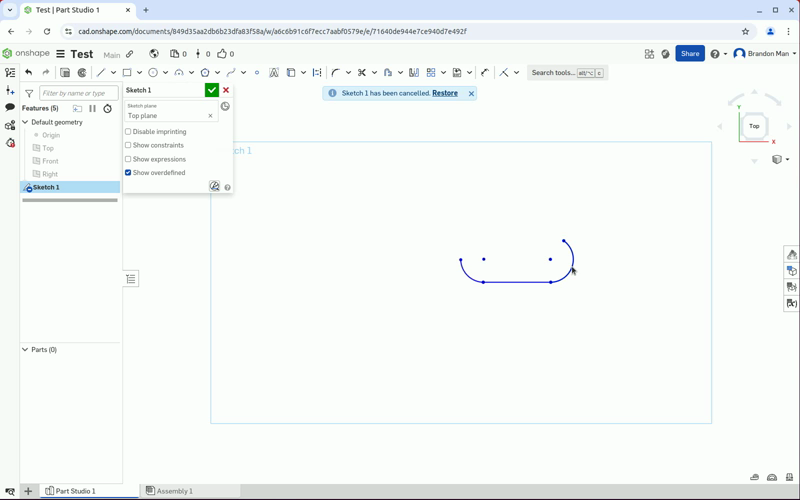
mouse_move(563, 240)
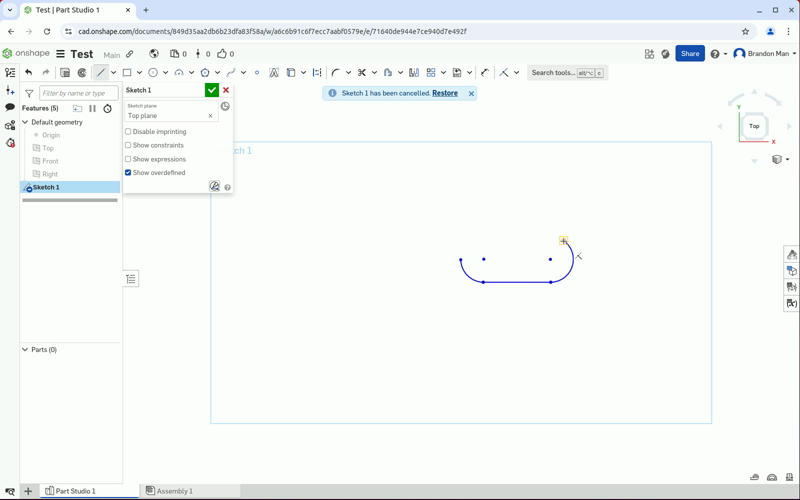
click(563, 240)
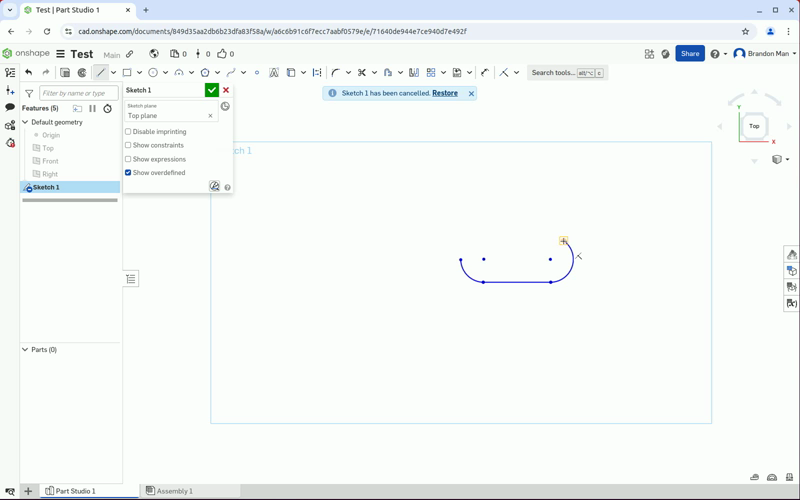
key_down(shift)
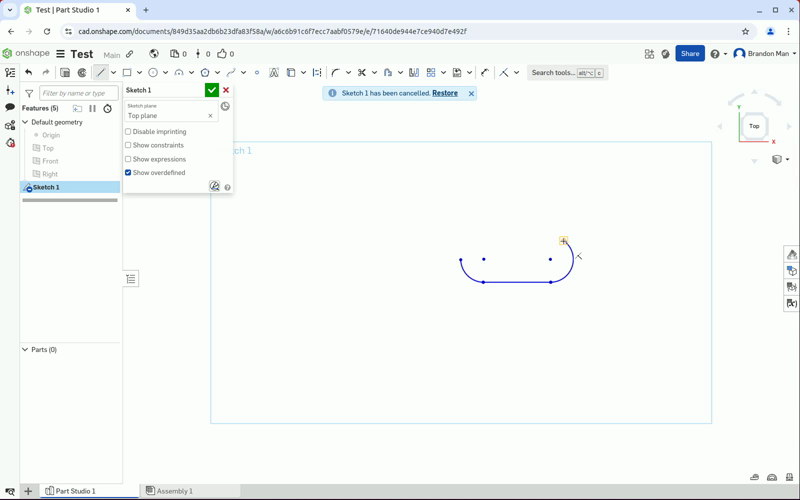
mouse_move(497, 193)
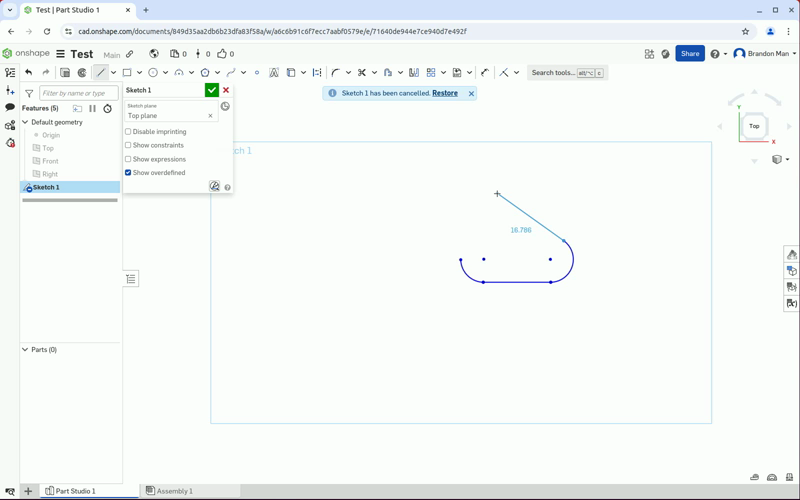
click(497, 193)
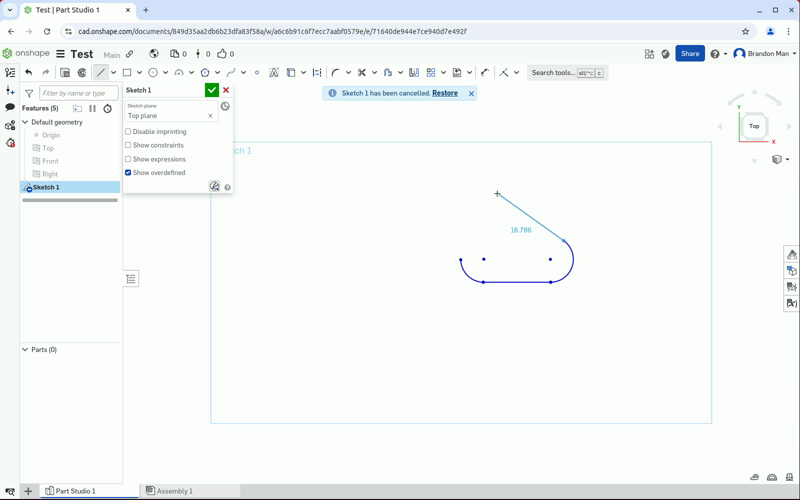
key_up(shift)
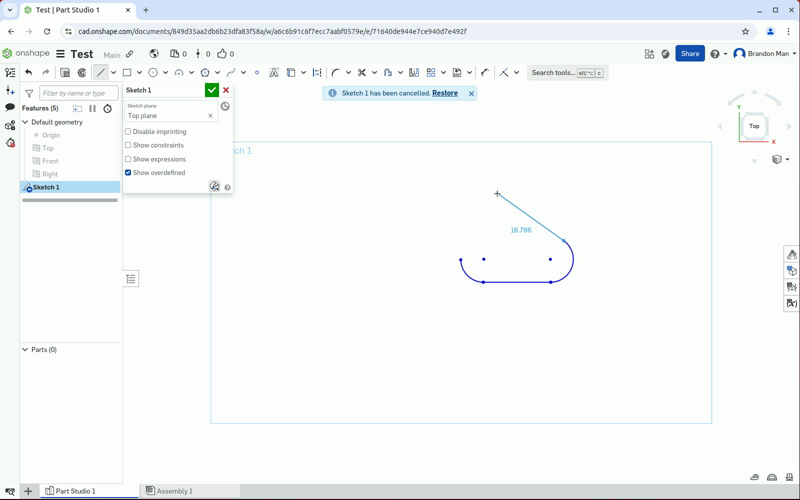
key(esc)
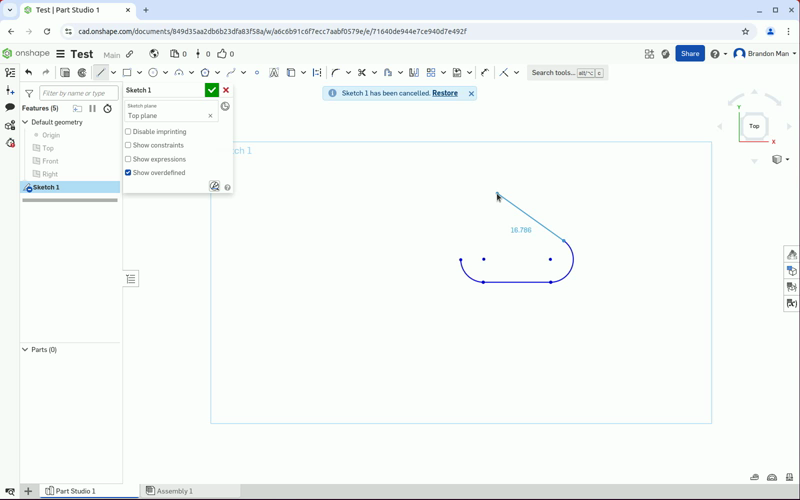
key(a)
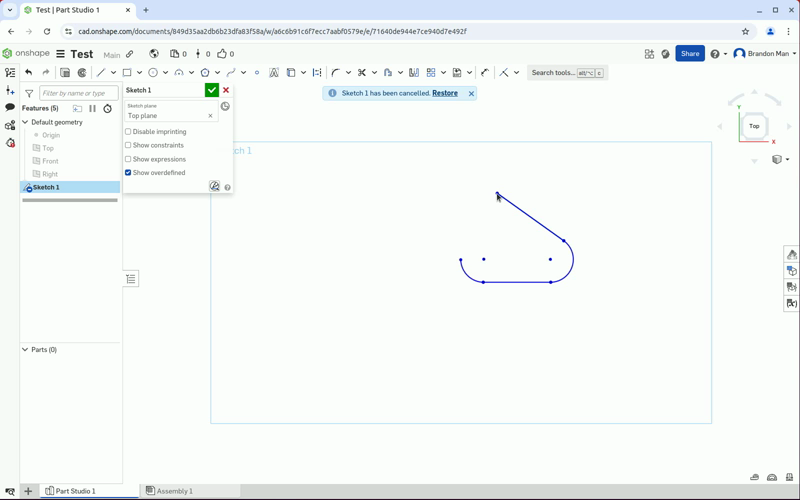
mouse_move(497, 193)
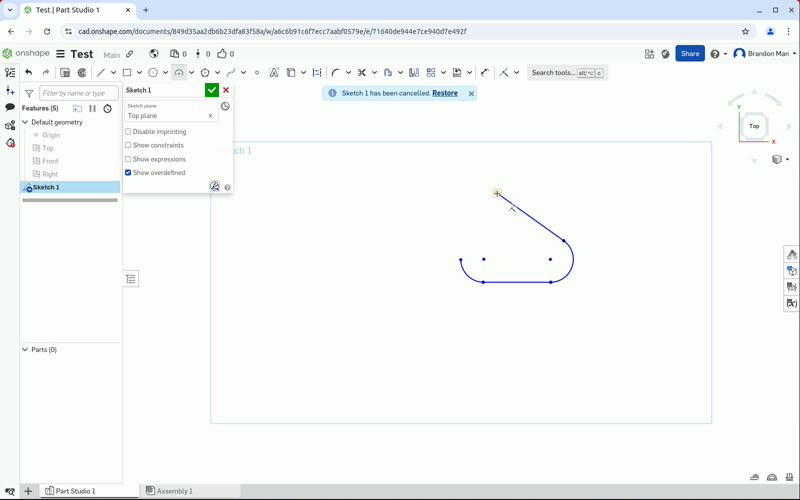
click(497, 193)
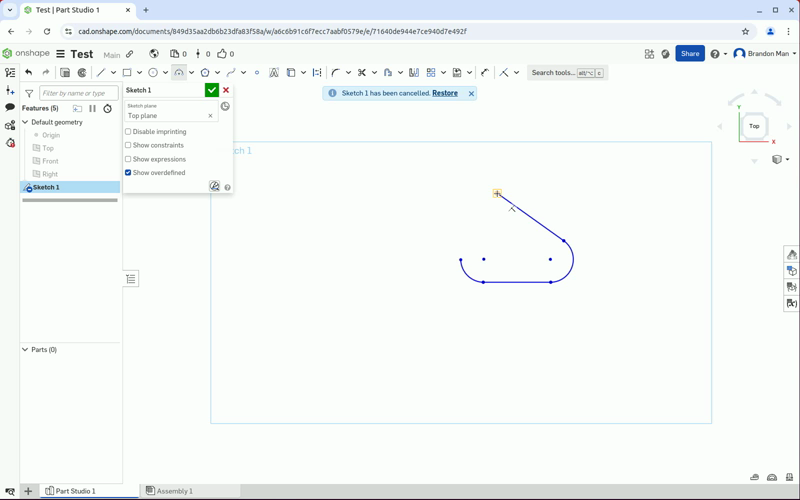
key_down(shift)
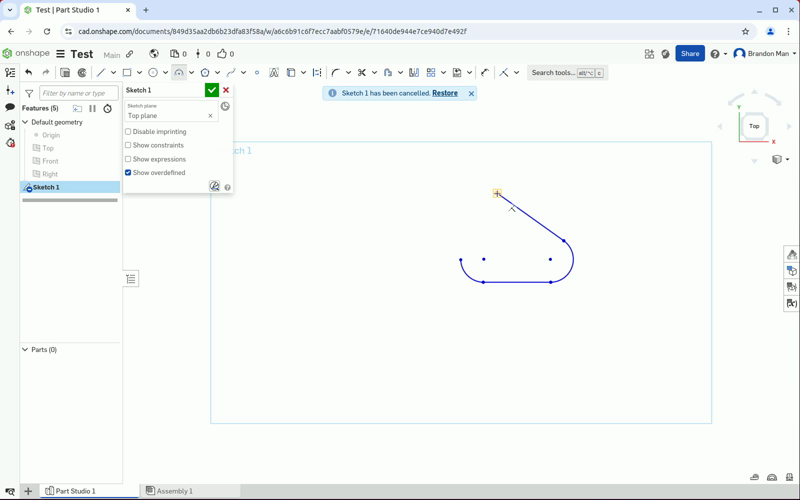
mouse_move(460, 212)
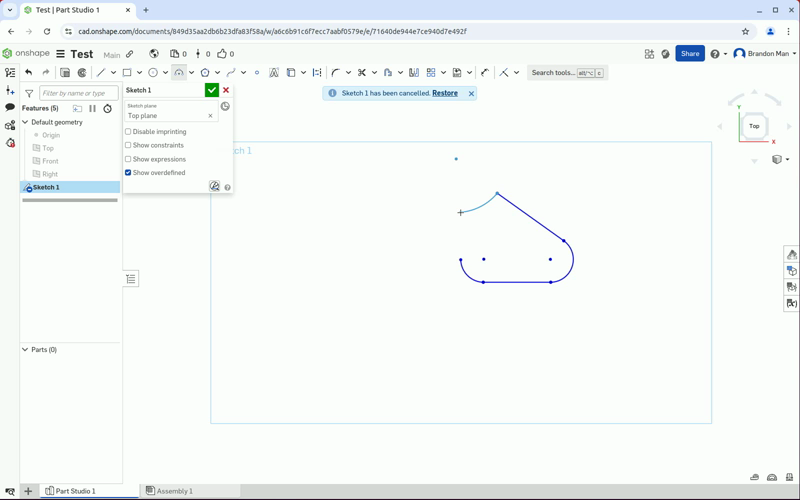
click(460, 212)
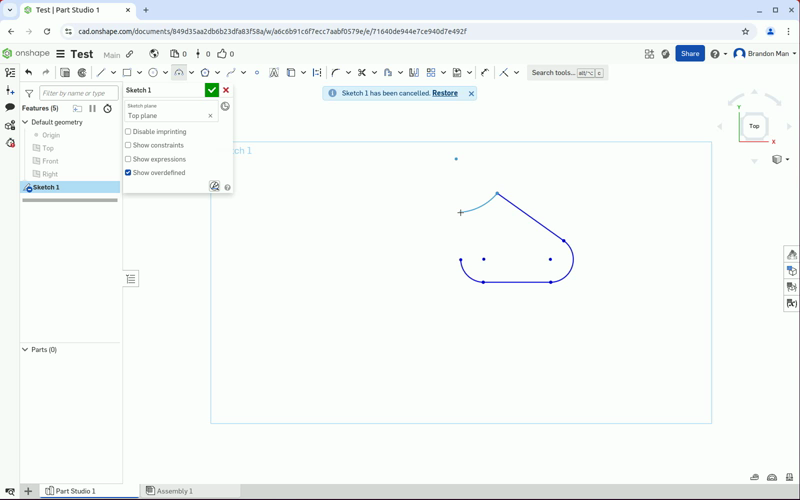
mouse_move(473, 191)
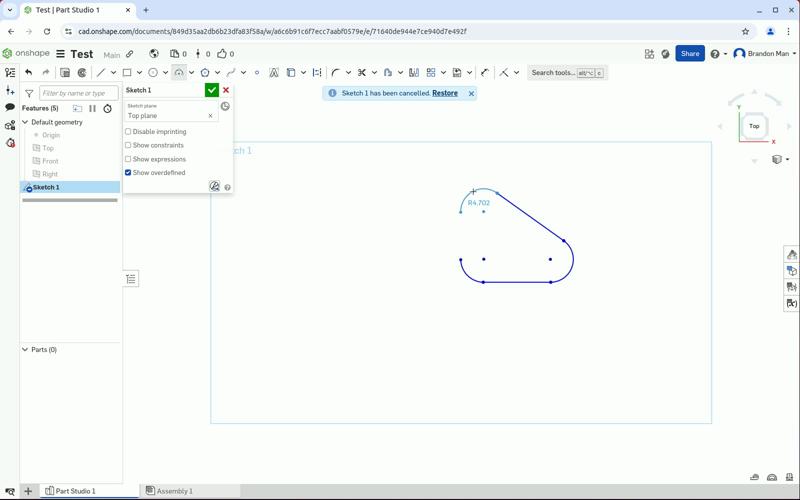
click(473, 191)
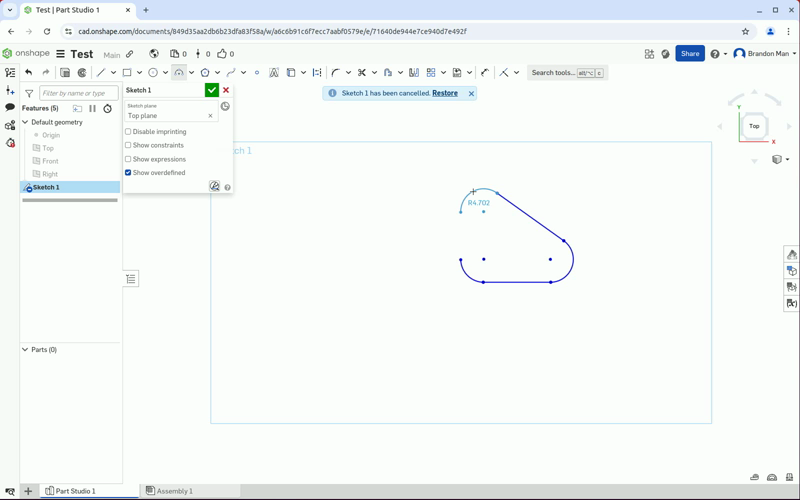
key_up(shift)
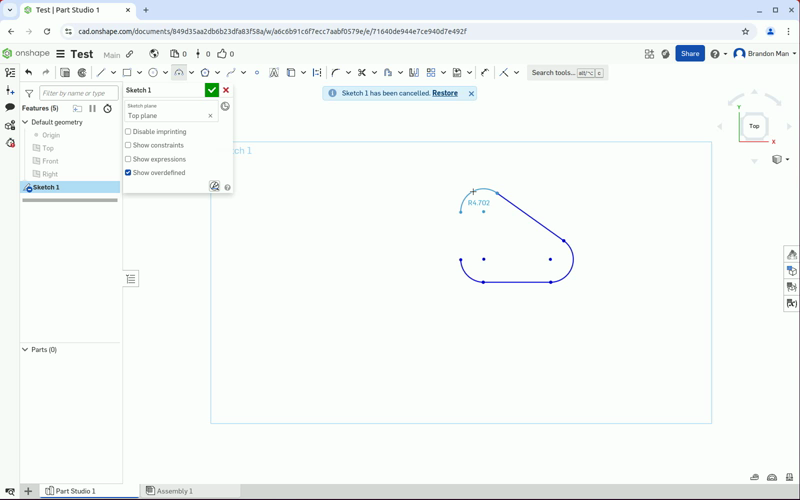
key(esc)
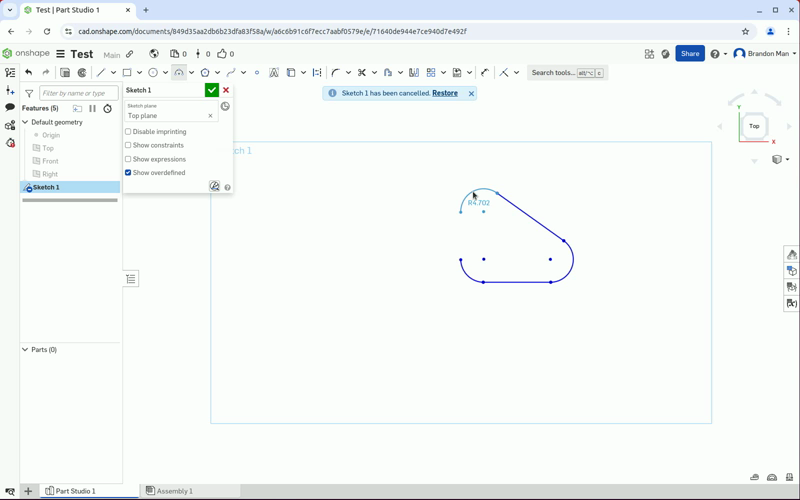
key(l)
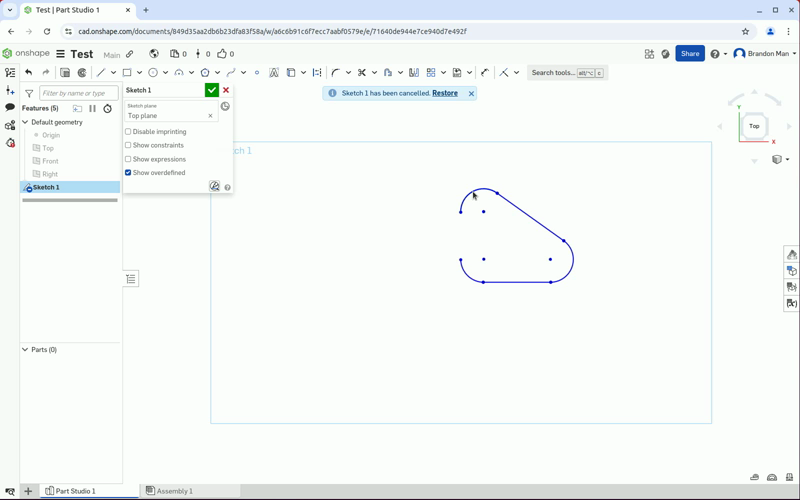
mouse_move(460, 212)
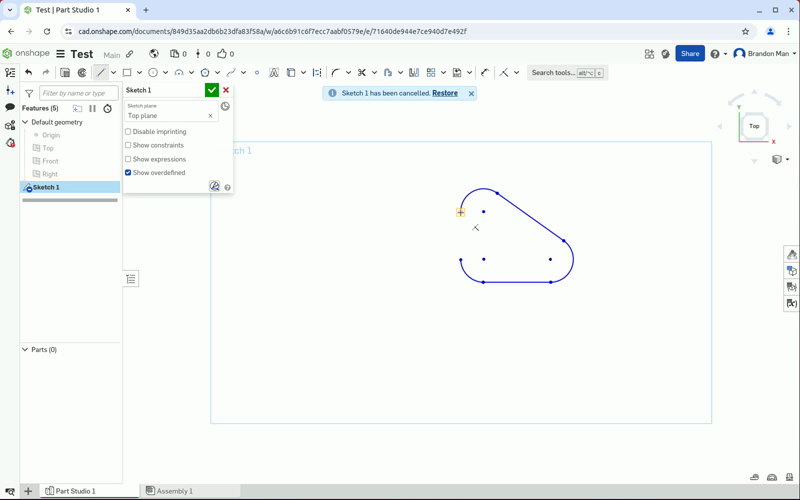
click(460, 212)
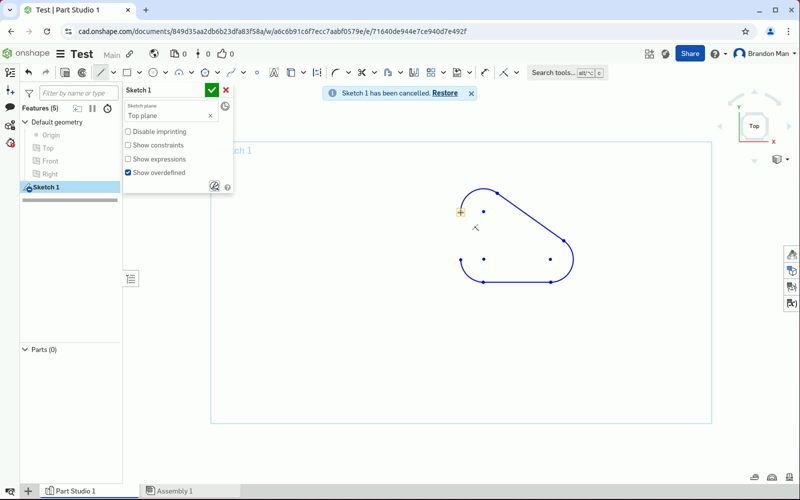
mouse_move(490, 212)
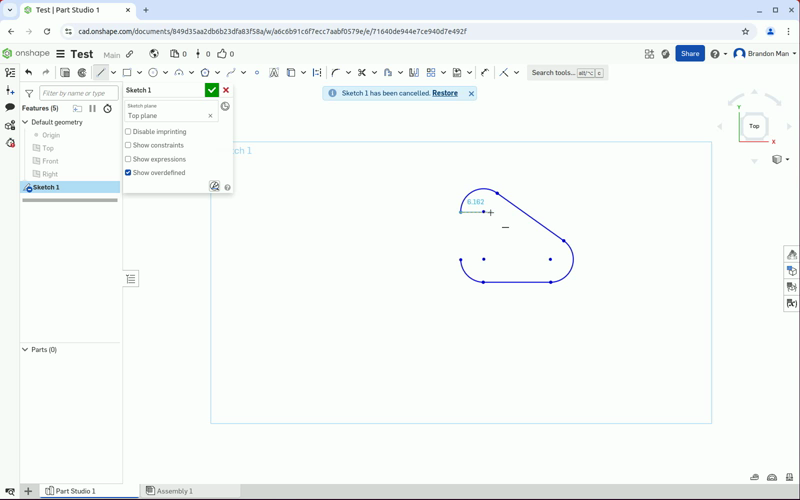
key_down(shift)
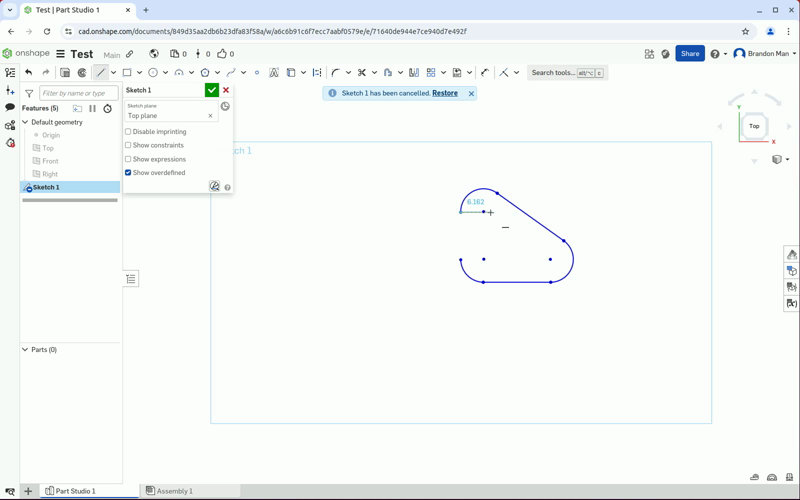
mouse_move(460, 259)
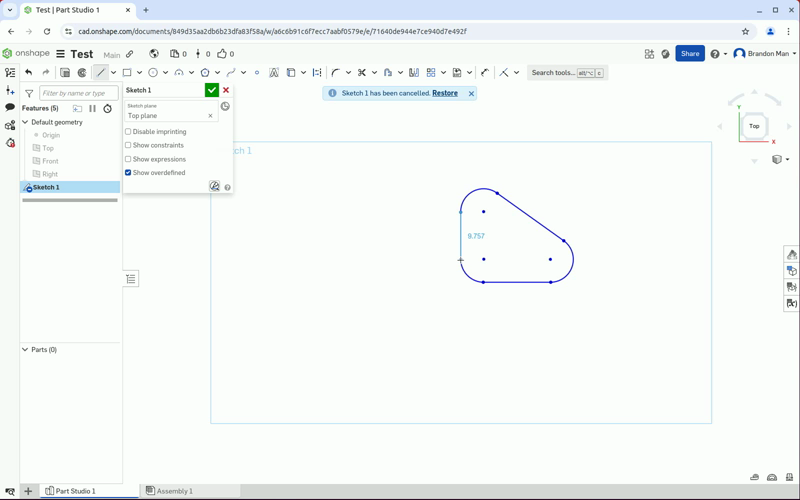
key_up(shift)
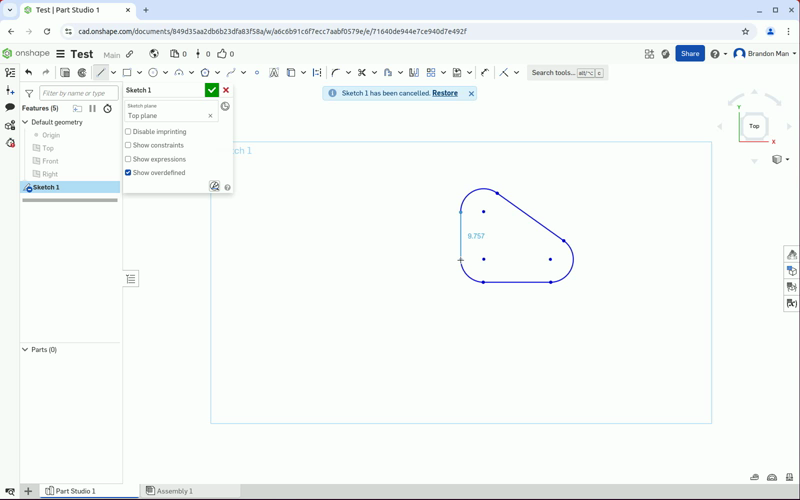
click(460, 259)
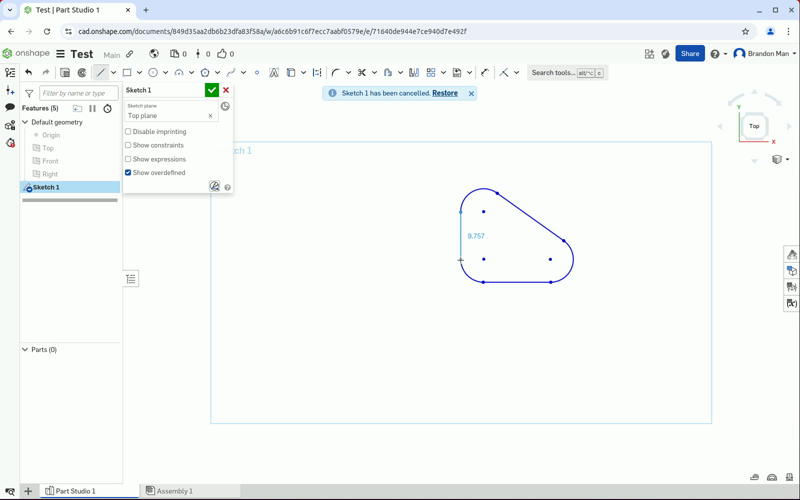
key(esc)
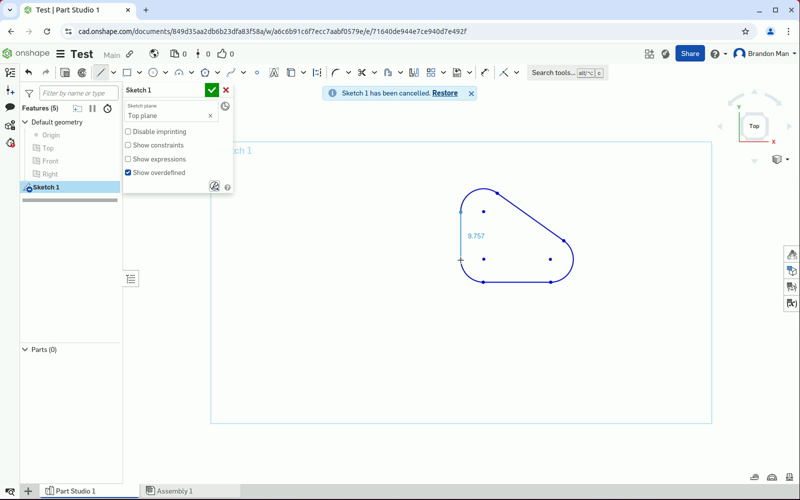
key(c)
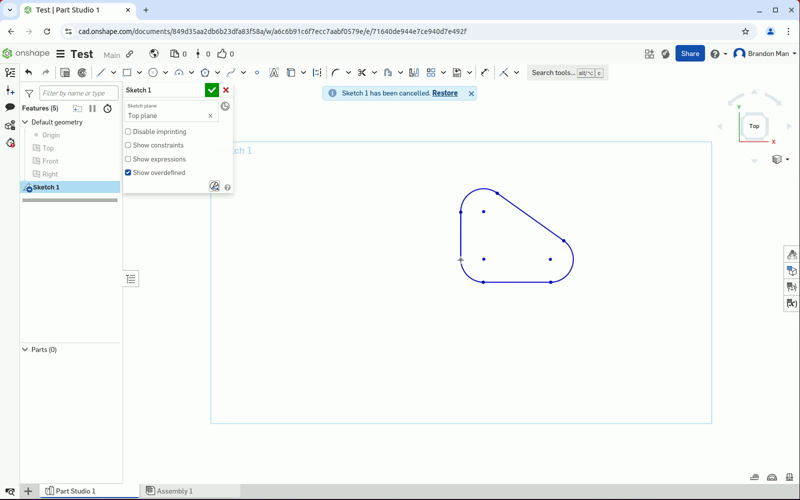
key_down(shift)
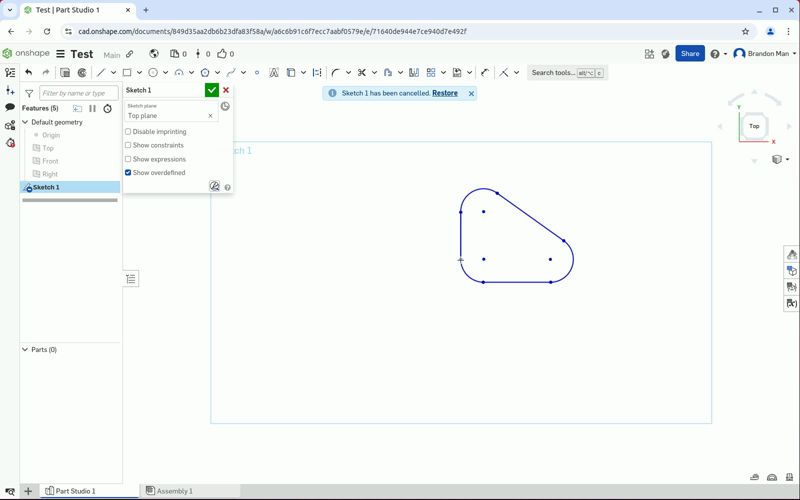
mouse_move(483, 212)
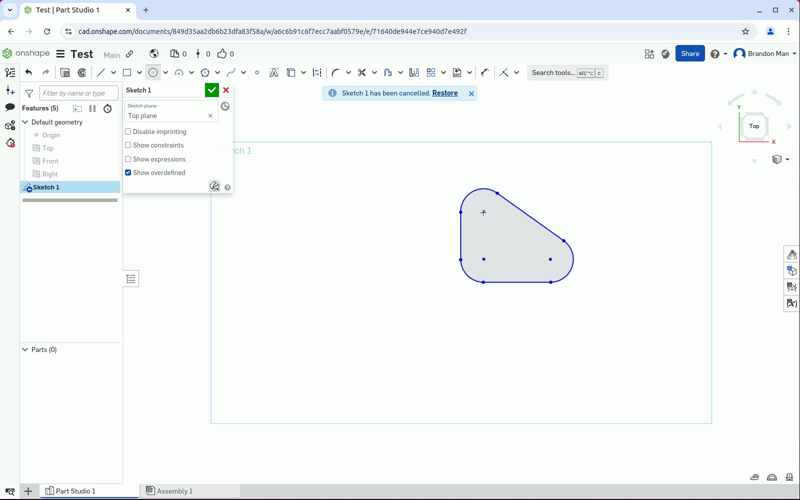
scroll(6)
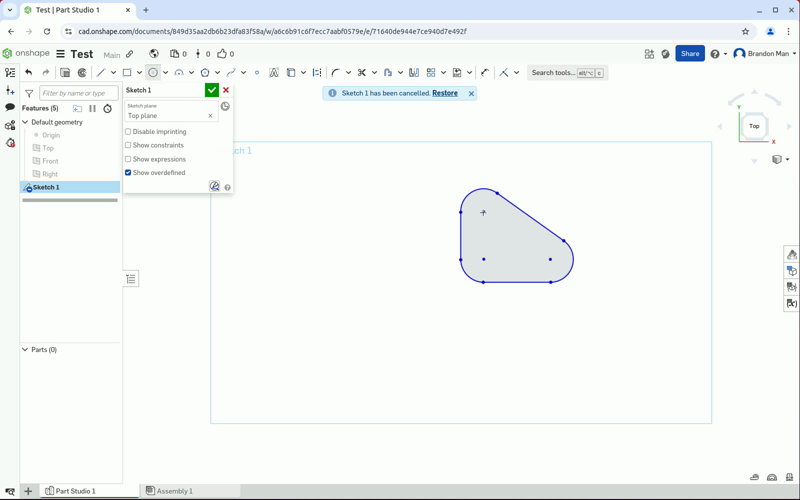
scroll(6)
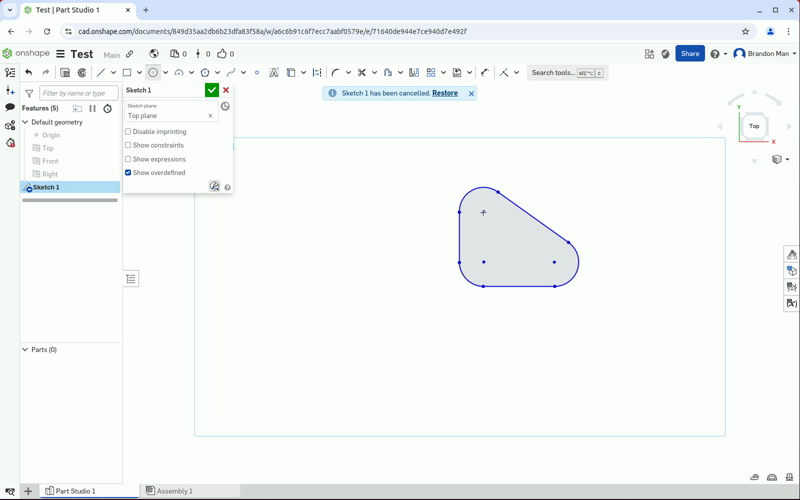
scroll(6)
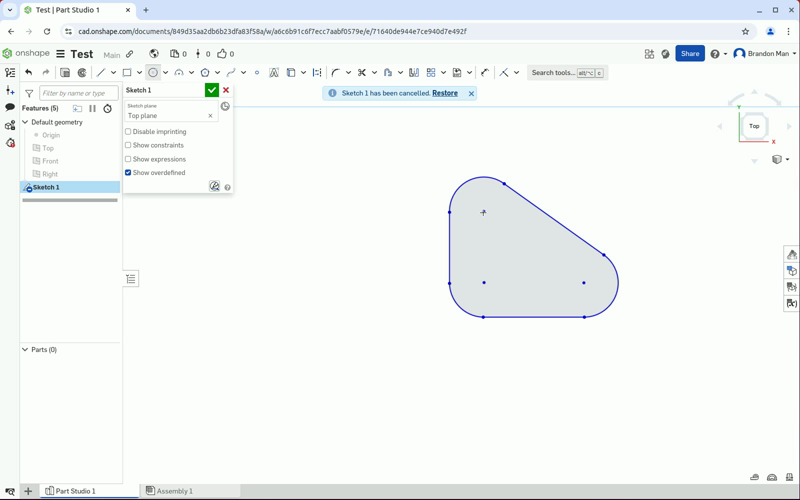
scroll(6)
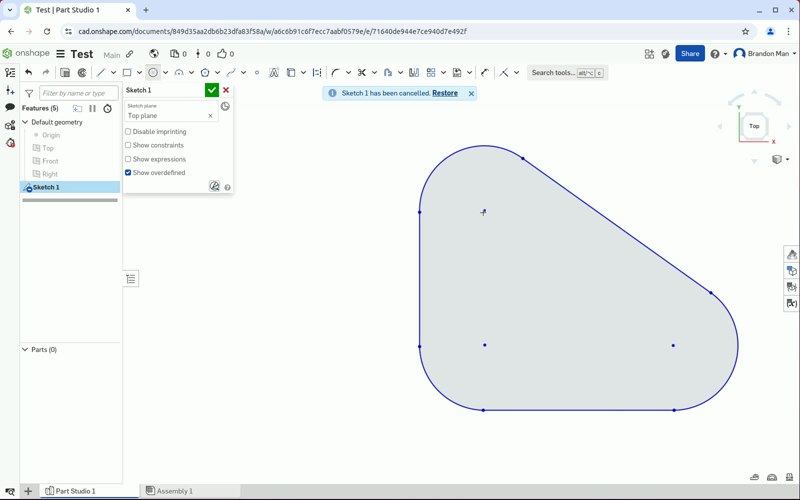
scroll(6)
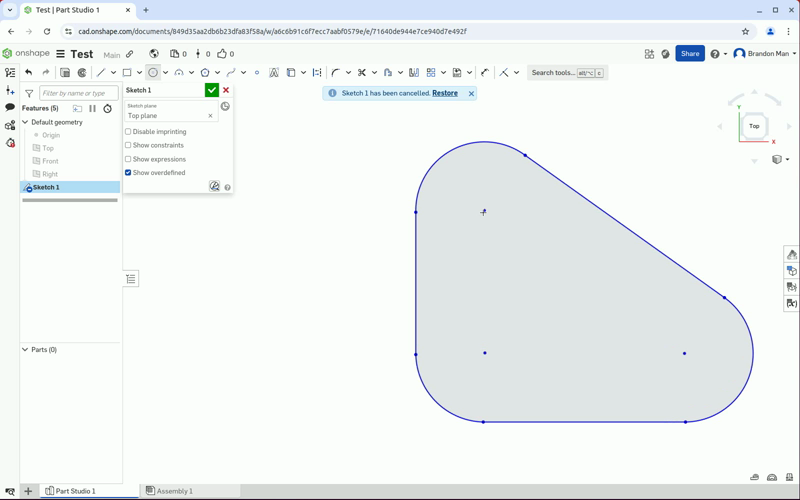
scroll(6)
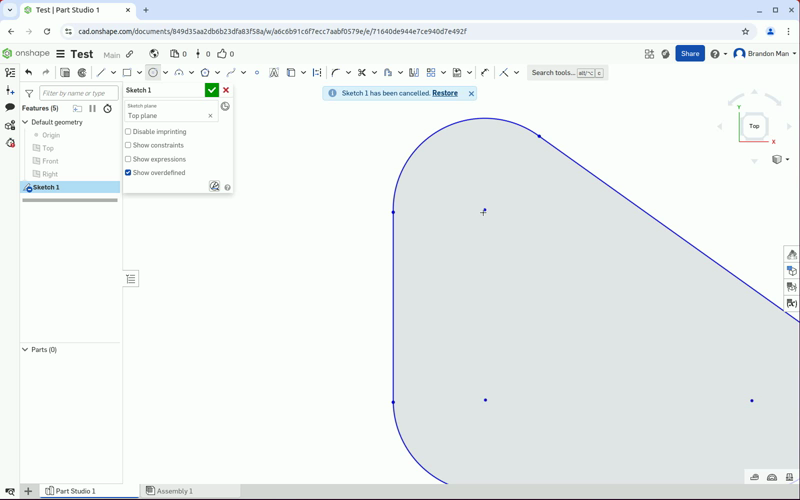
scroll(6)
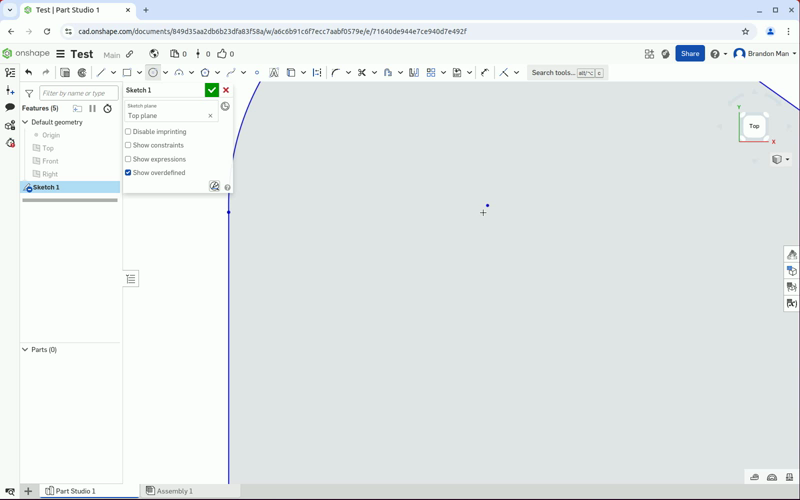
click(483, 212)
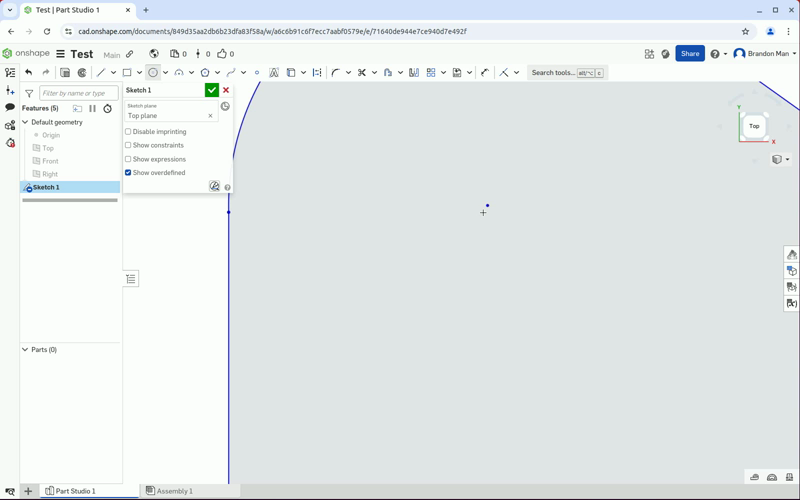
scroll(-6)
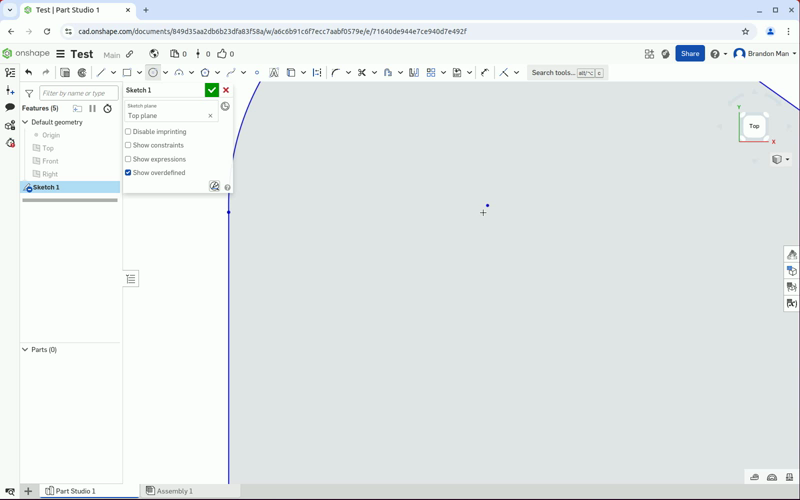
scroll(-6)
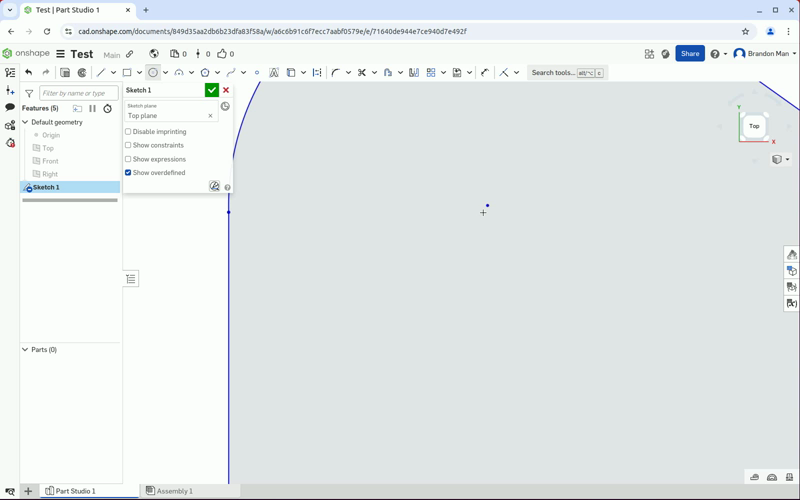
scroll(-6)
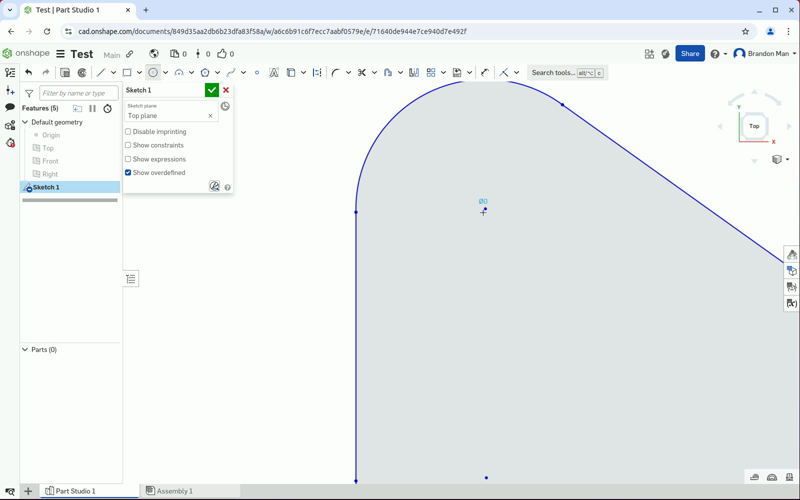
scroll(-6)
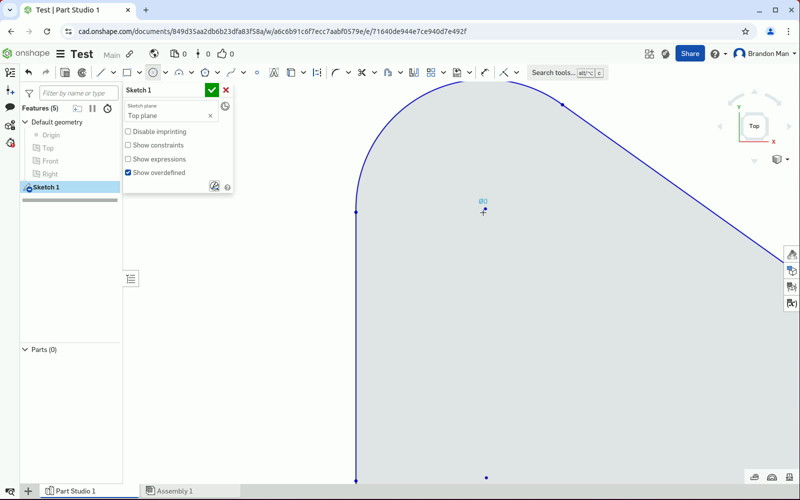
scroll(-6)
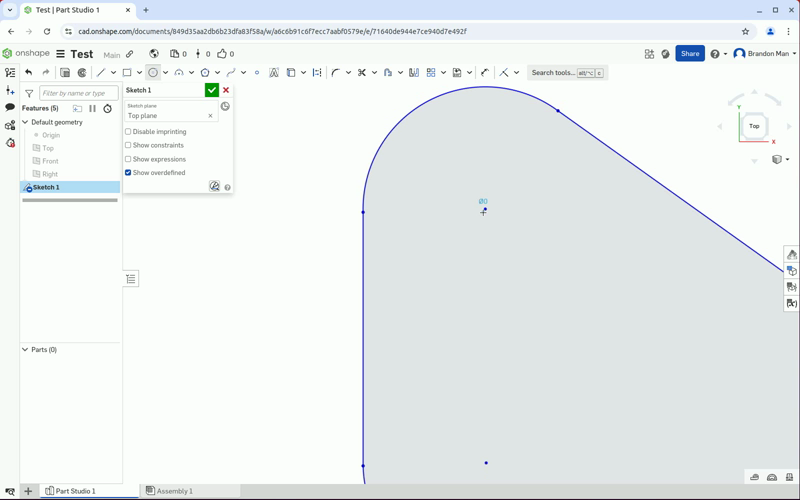
scroll(-6)
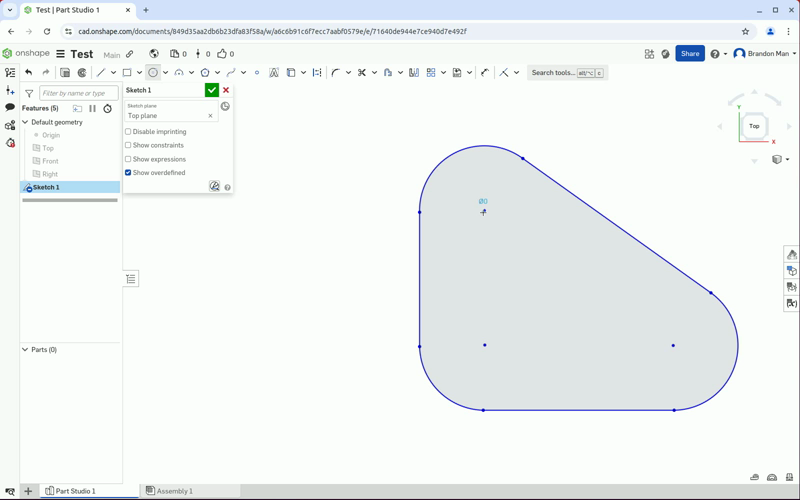
scroll(-6)
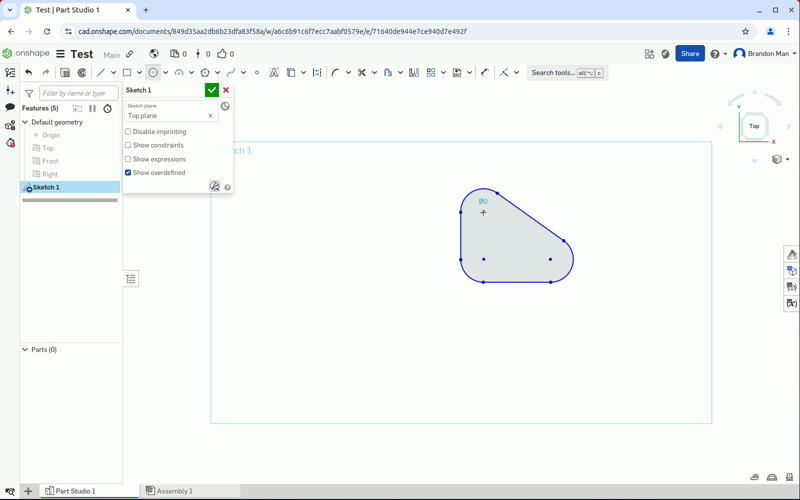
key_up(shift)
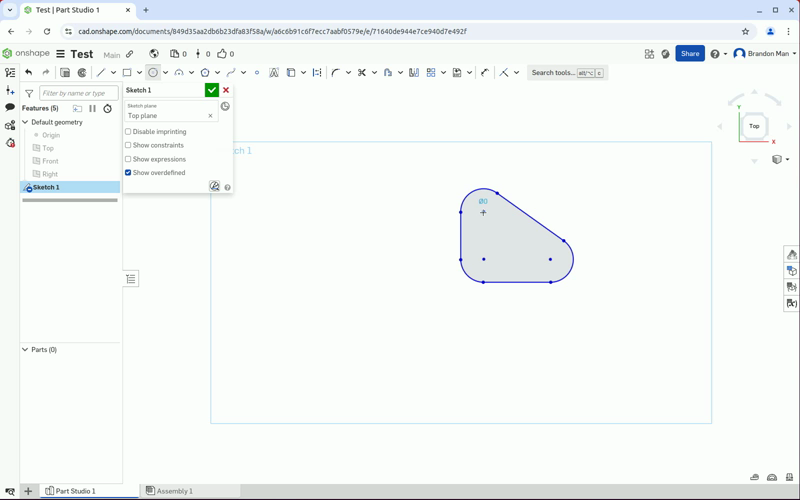
mouse_move(497, 212)
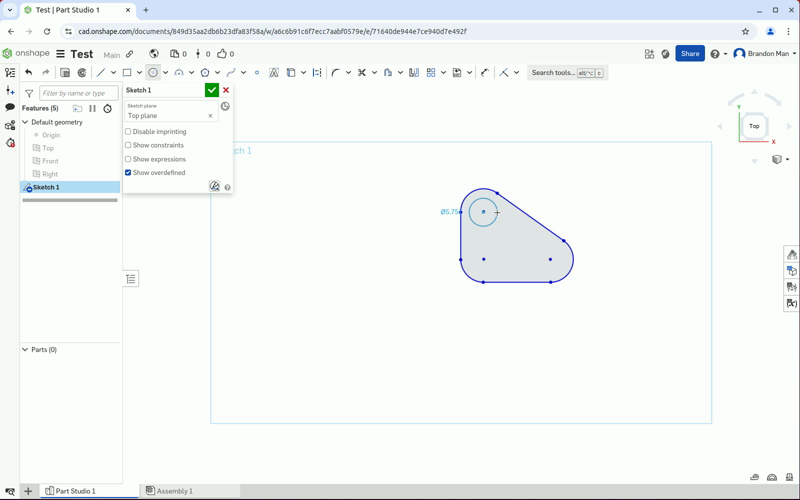
click(497, 212)
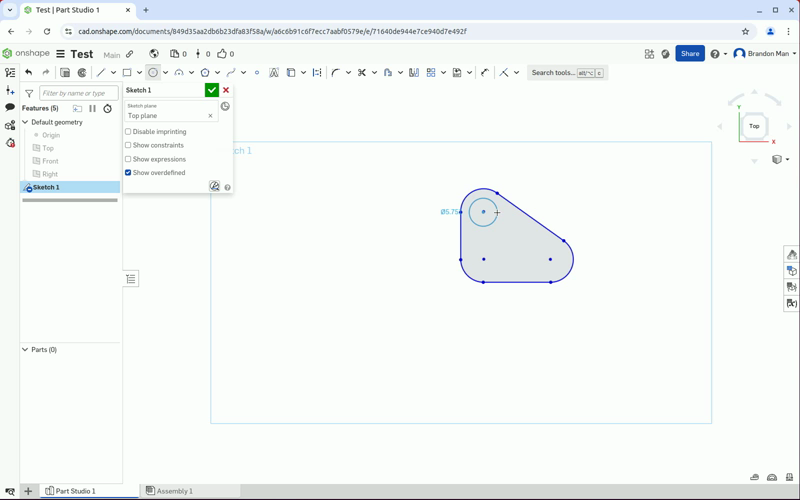
key(esc)
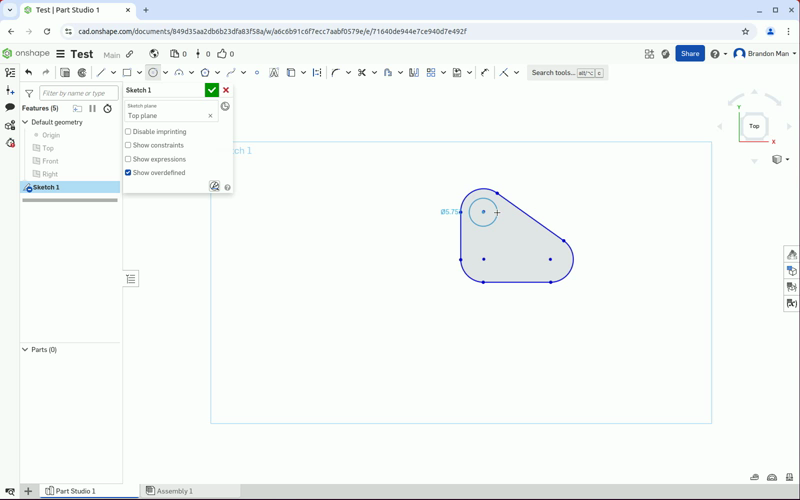
key(c)
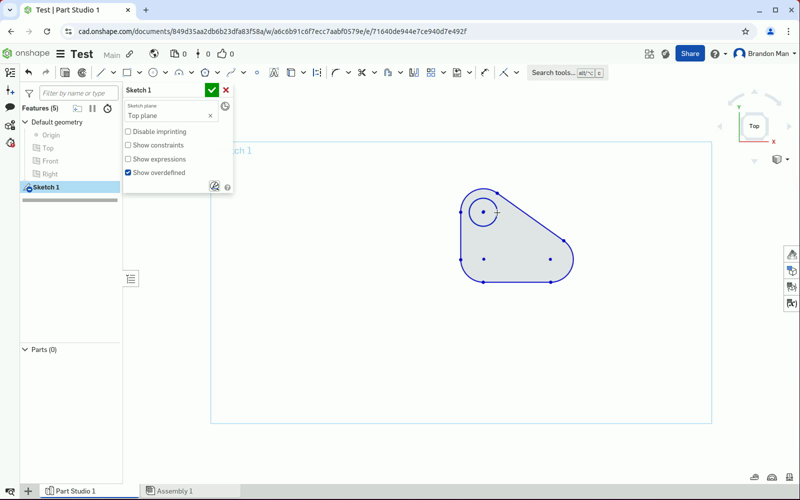
key_down(shift)
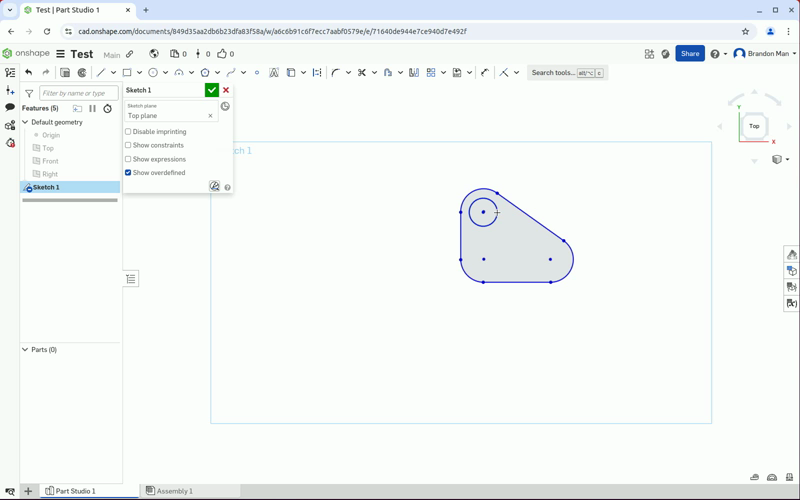
mouse_move(483, 259)
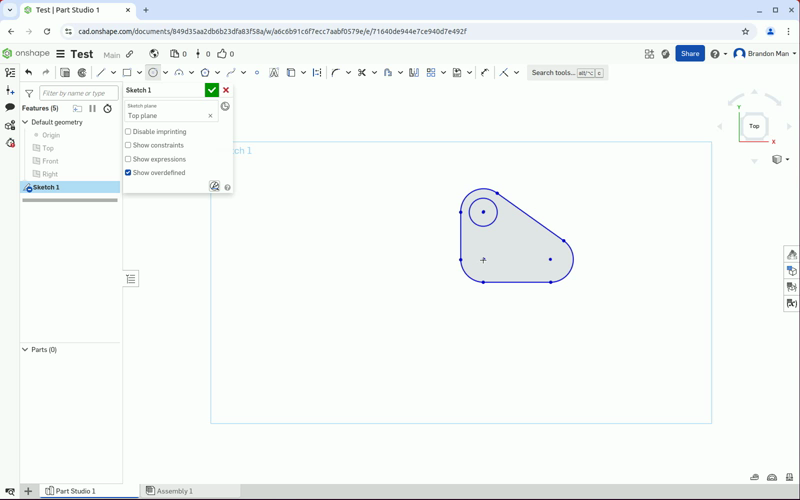
click(483, 259)
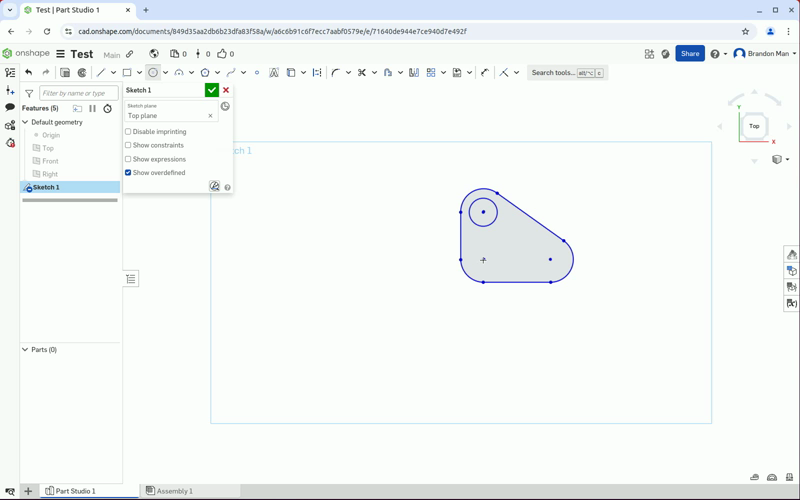
key_up(shift)
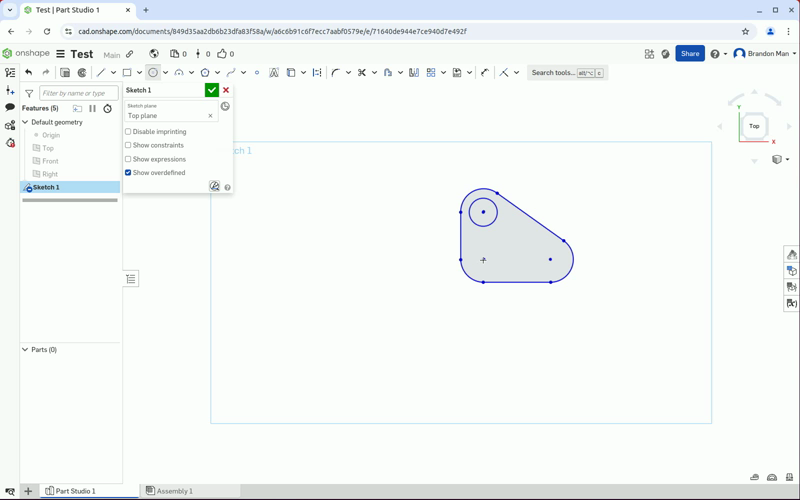
mouse_move(496, 259)
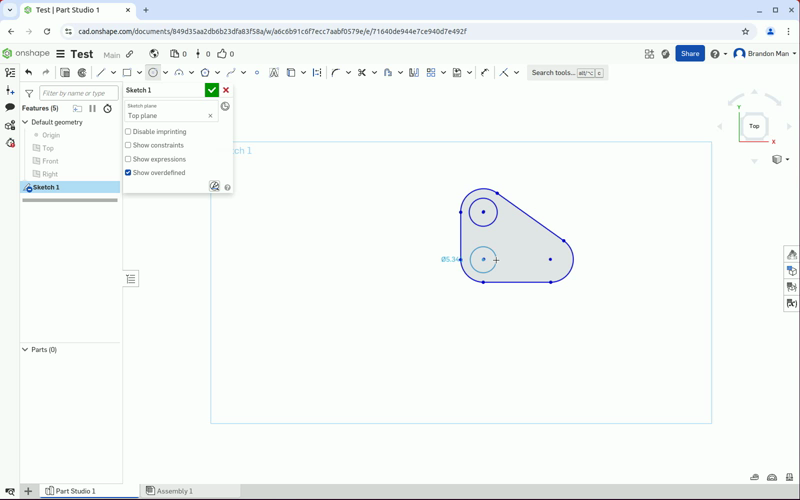
click(496, 259)
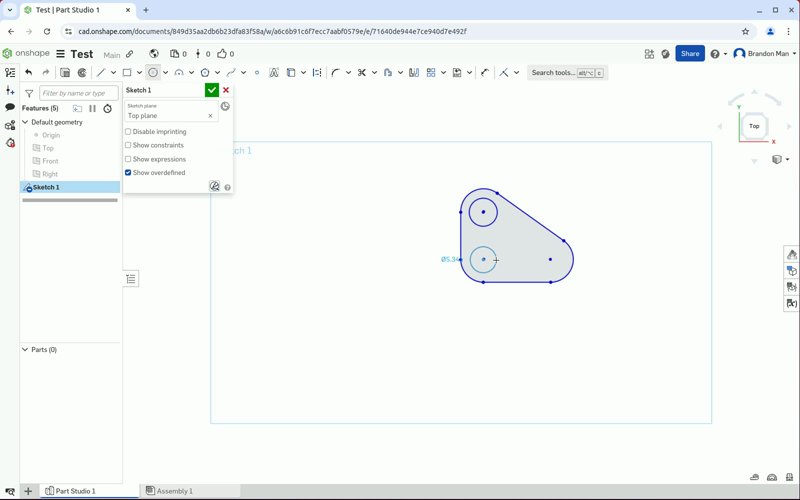
key(esc)
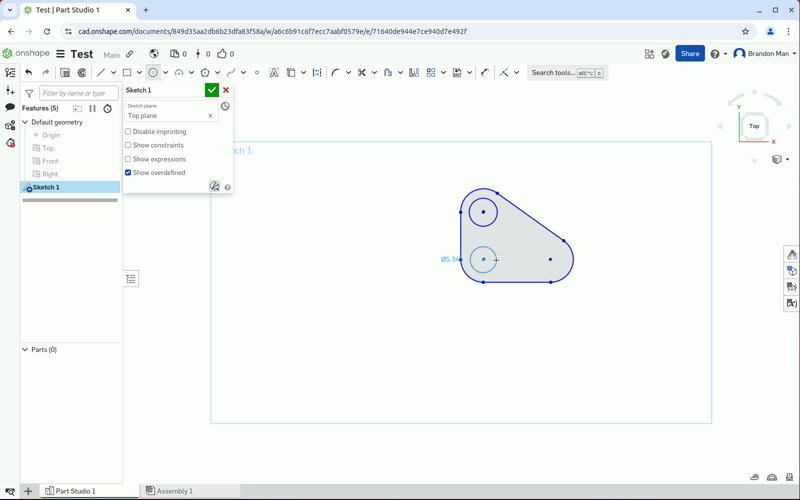
key(c)
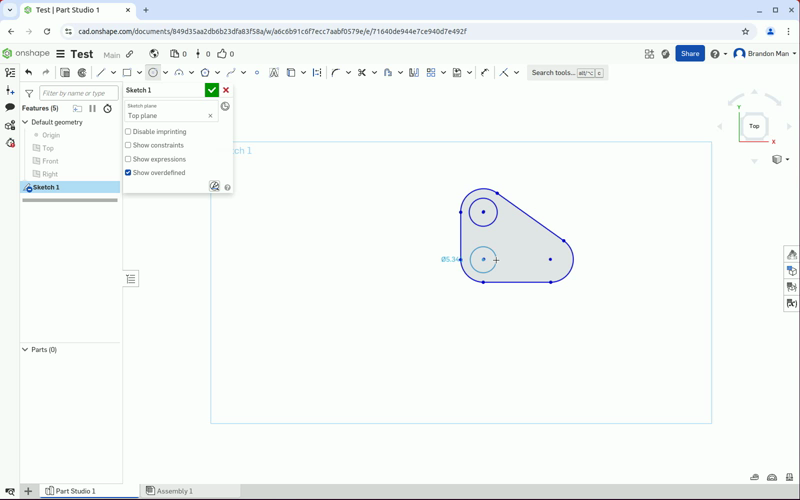
key_down(shift)
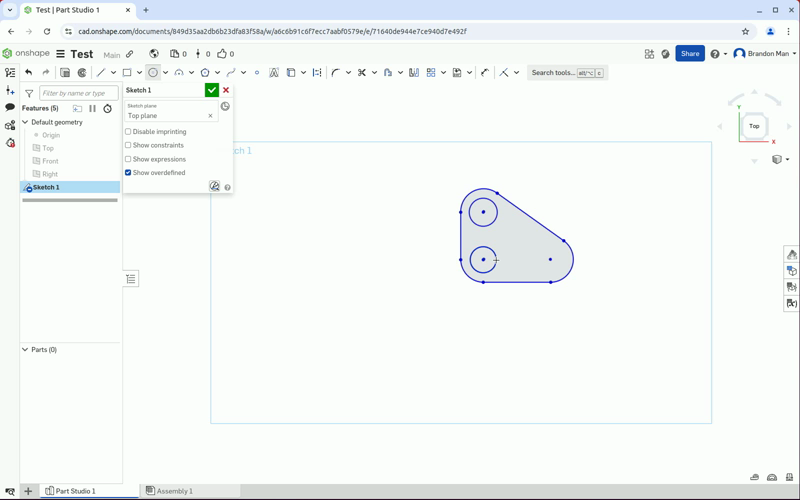
mouse_move(550, 259)
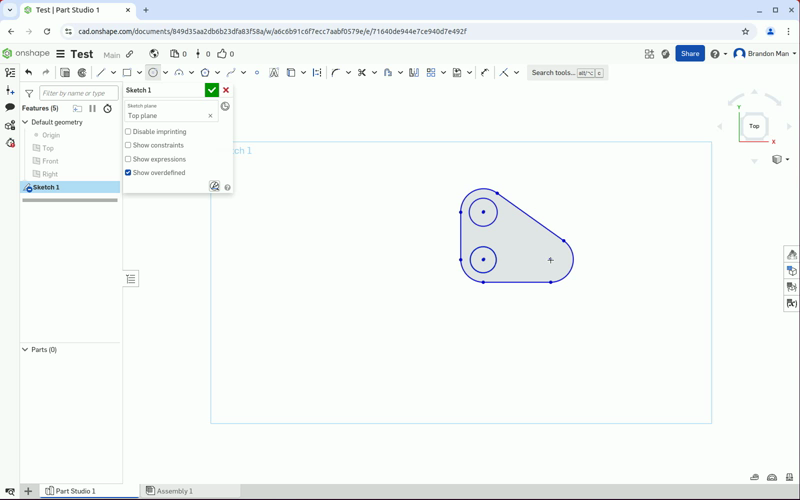
click(550, 259)
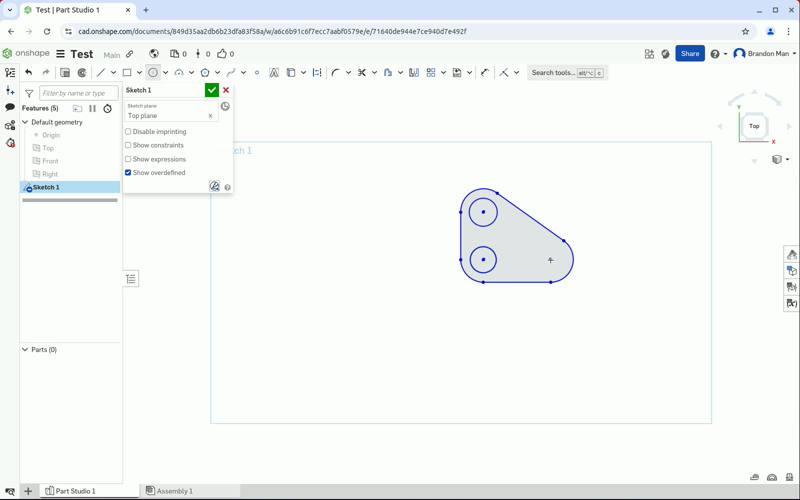
key_up(shift)
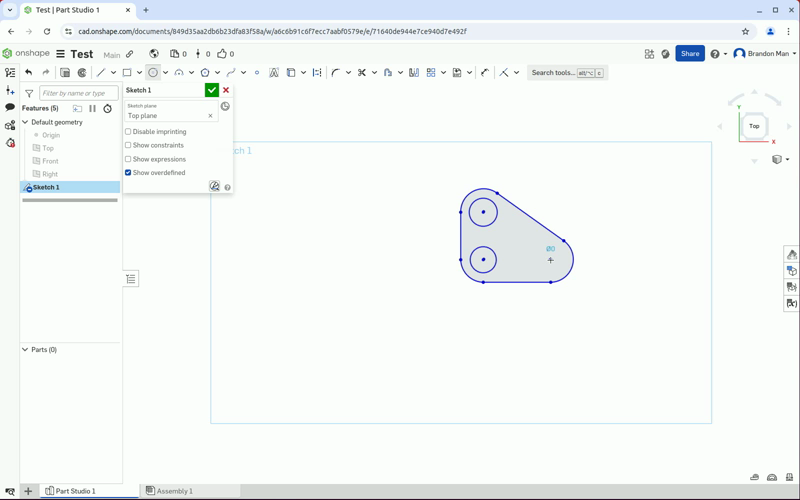
mouse_move(564, 259)
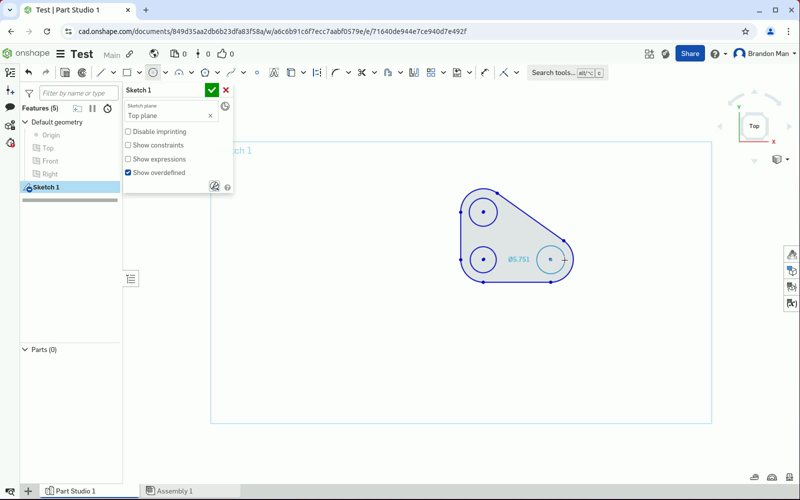
click(564, 259)
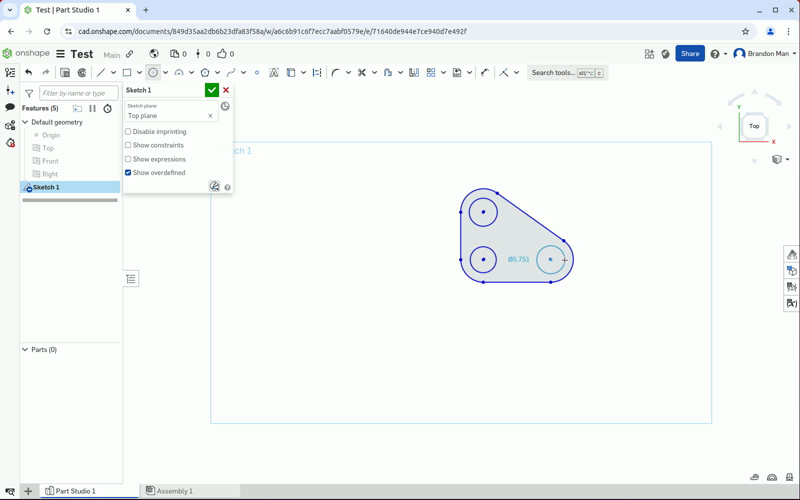
key(esc)
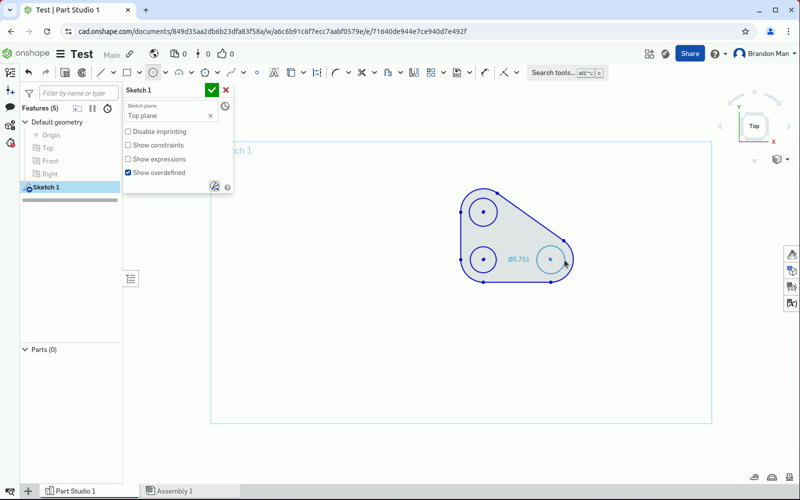
mouse_move(513, 226)
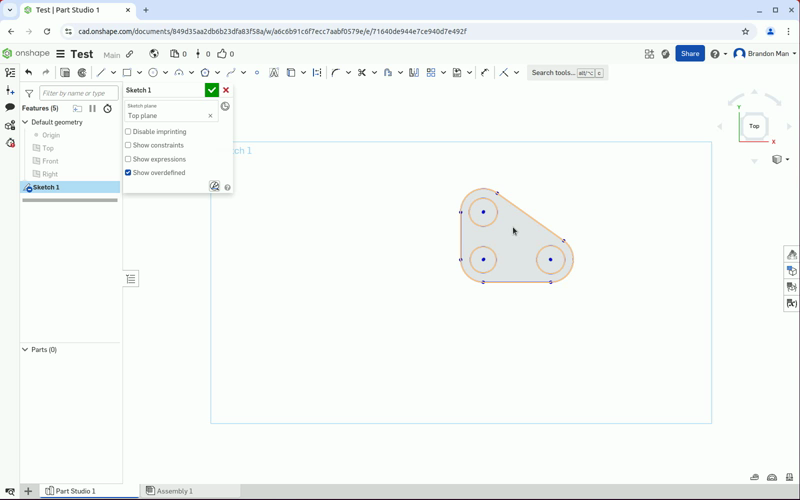
click(513, 226)
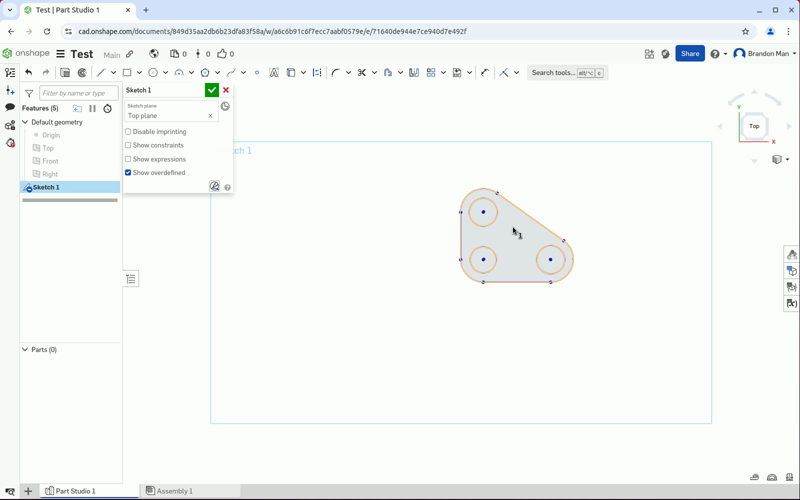
mouse_move(73, 352)
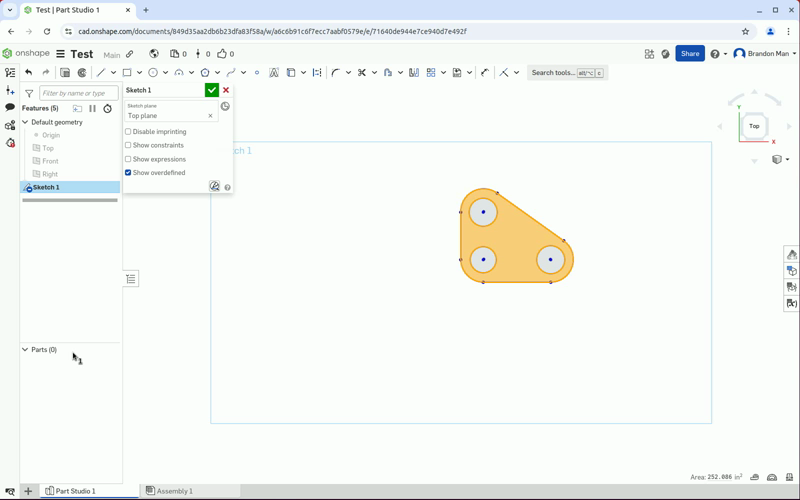
key(shift+y)
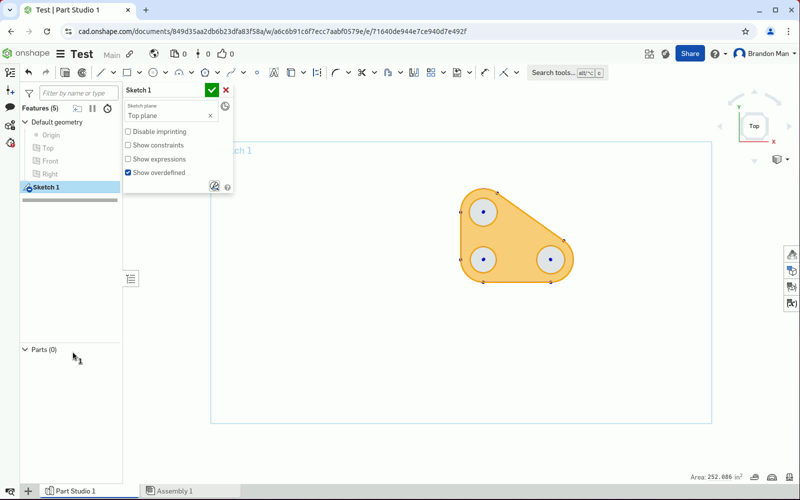
key(shift+e)
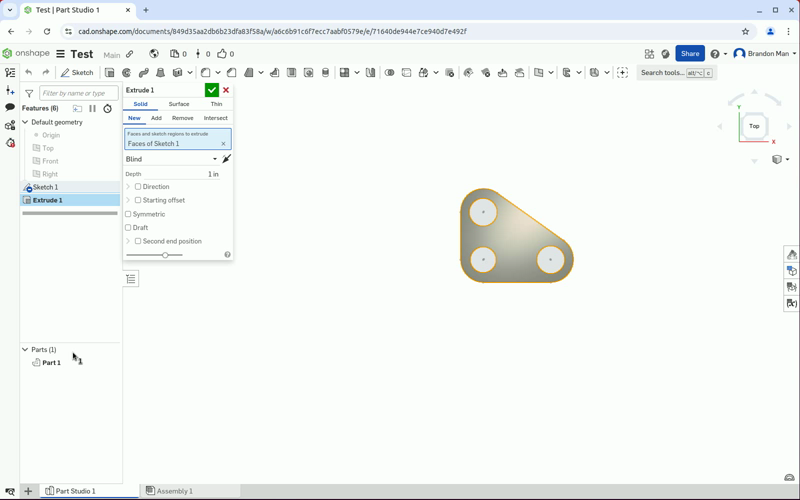
mouse_move(143, 106)
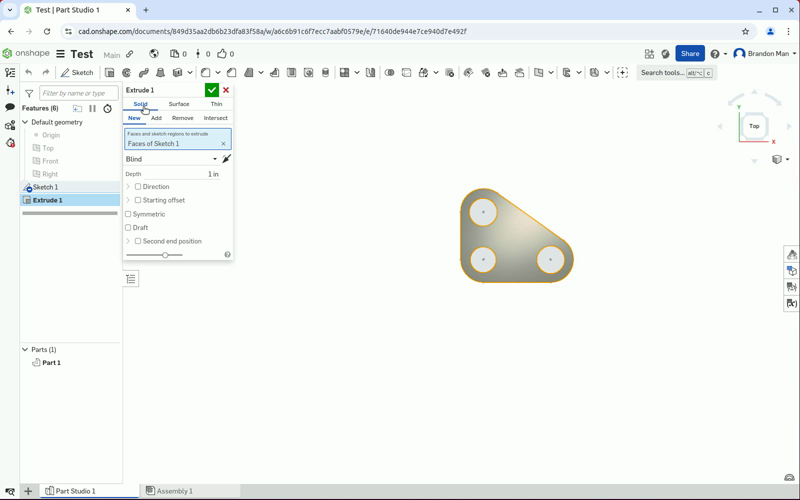
click(143, 106)
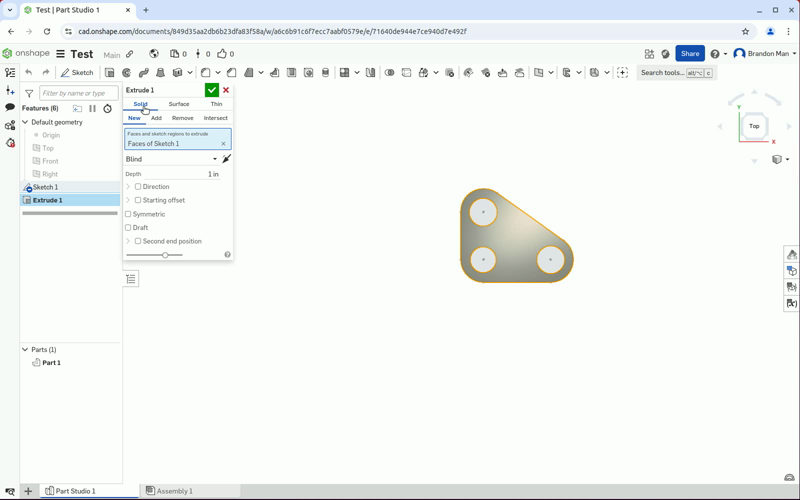
mouse_move(137, 120)
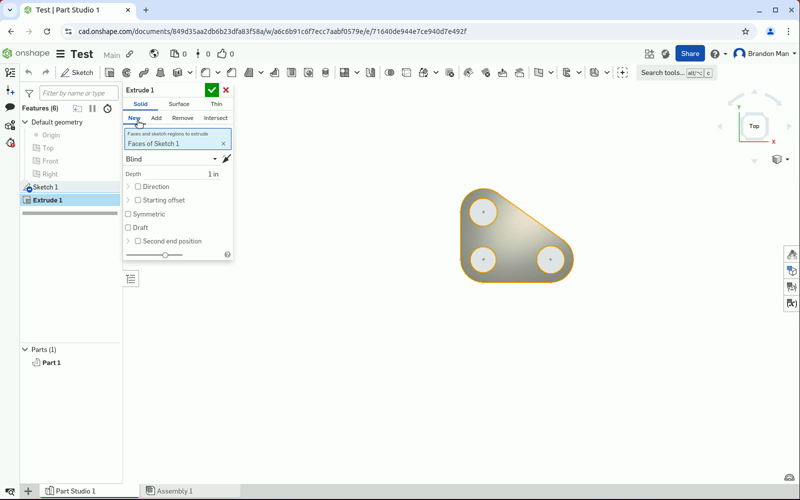
click(137, 120)
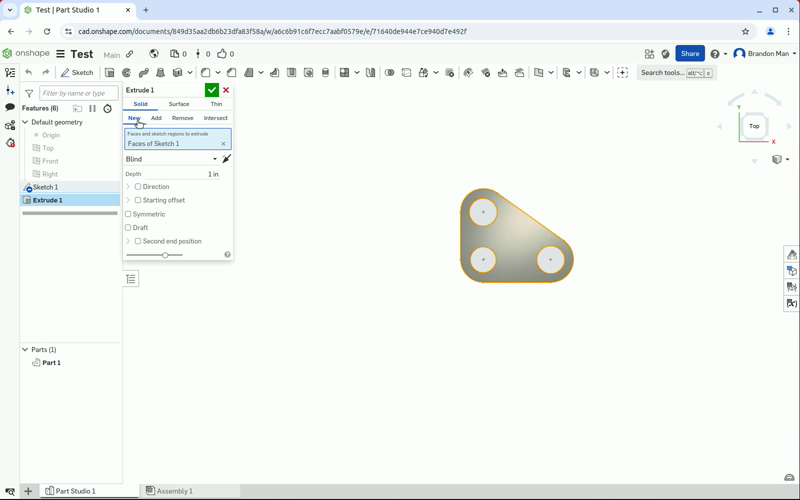
key(tab, 4)
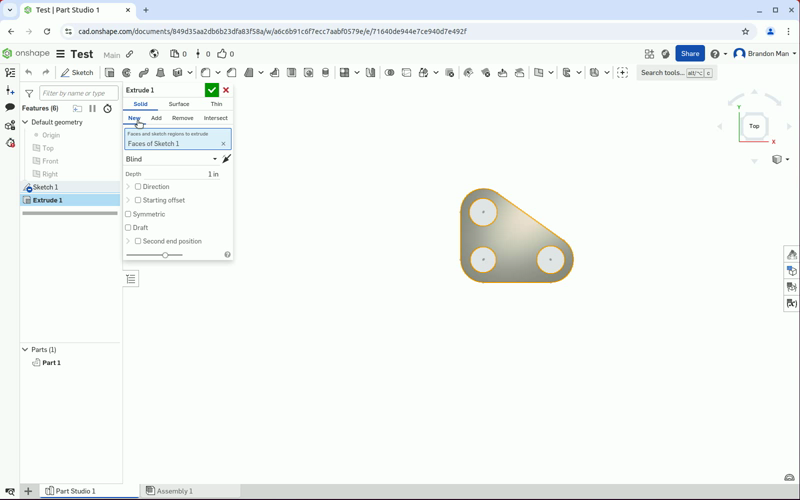
text(6.018)
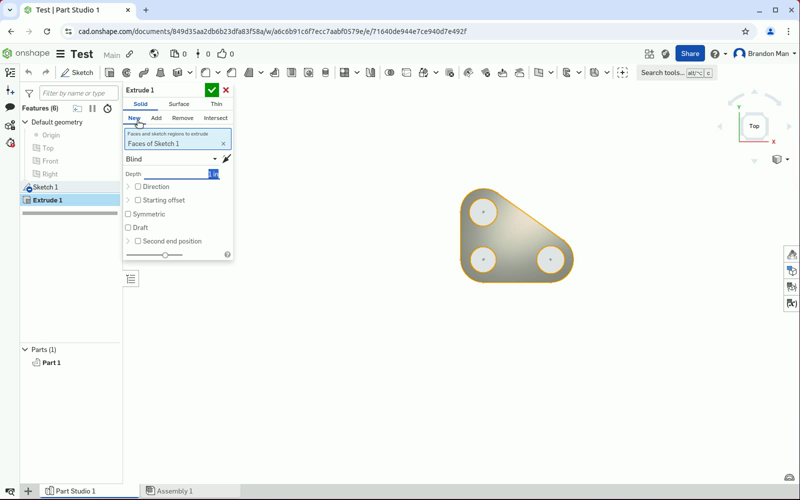
key(enter)
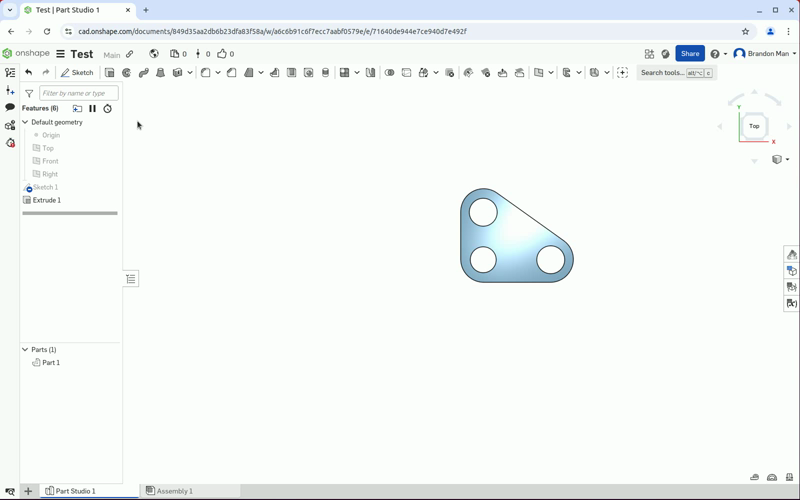
key(shift+h)
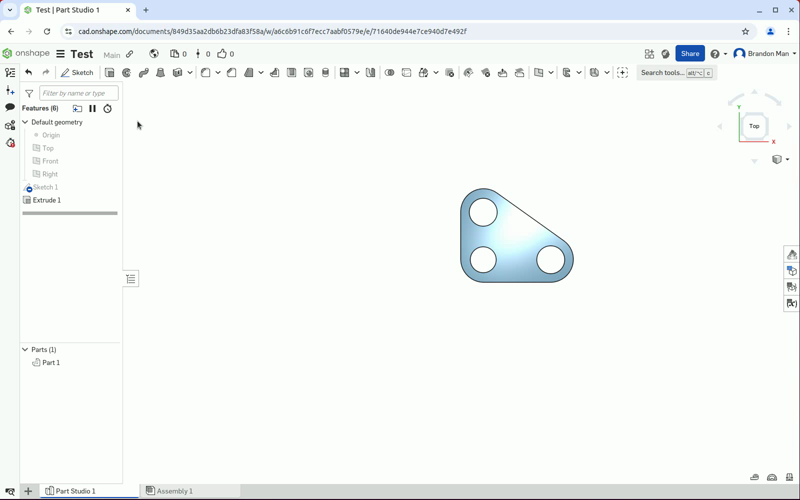
key(shift+h)
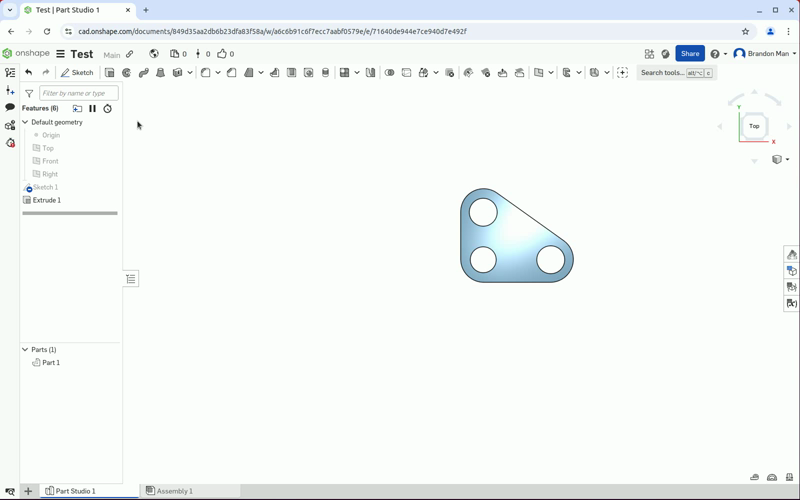
mouse_move(73, 189)
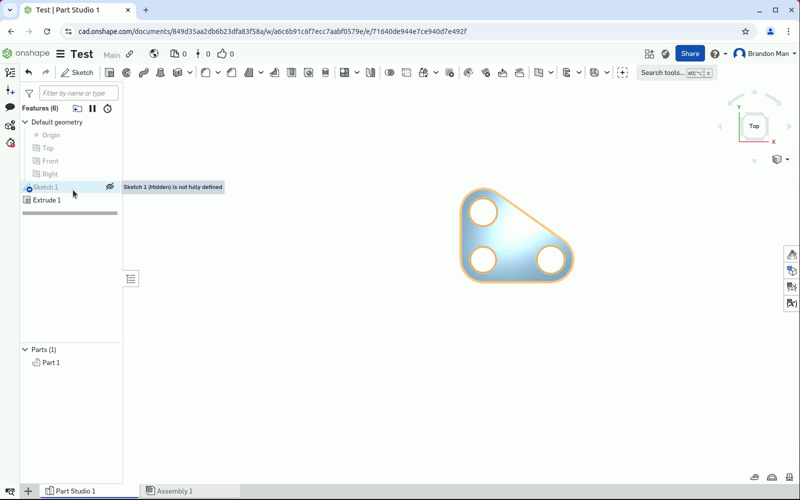
click(73, 189)
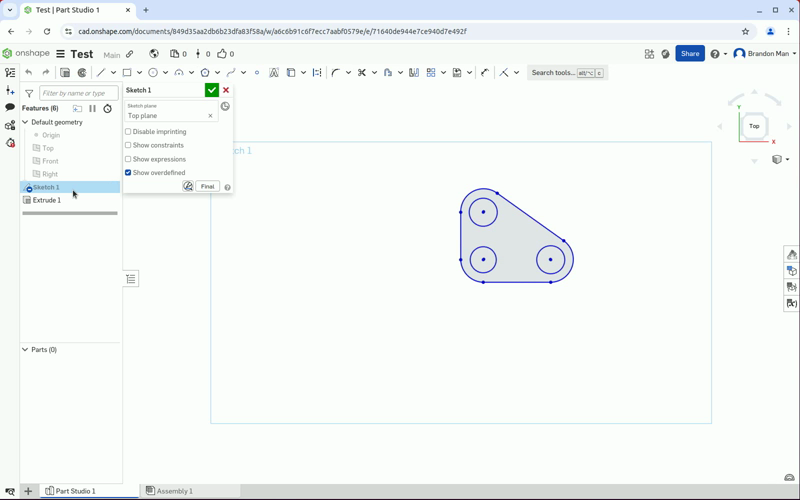
mouse_move(229, 92)
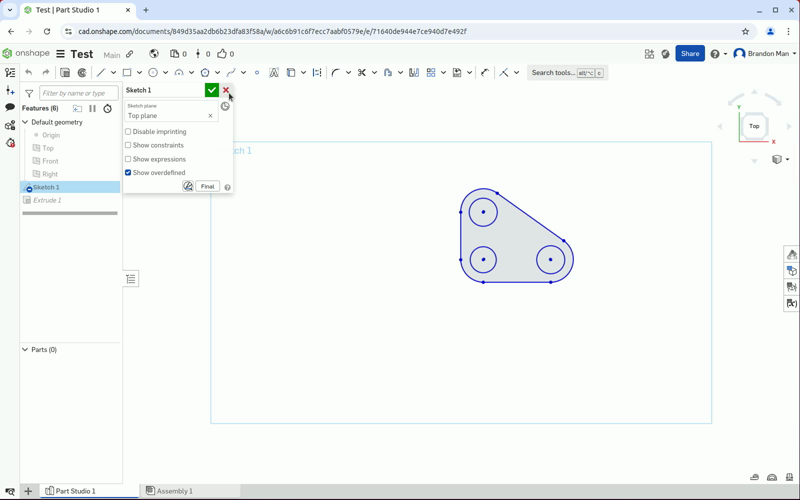
click(229, 92)
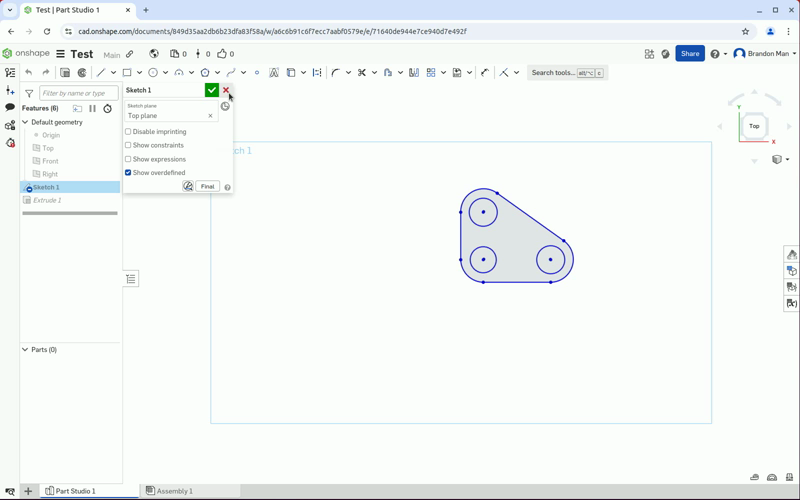
key(shift+s)
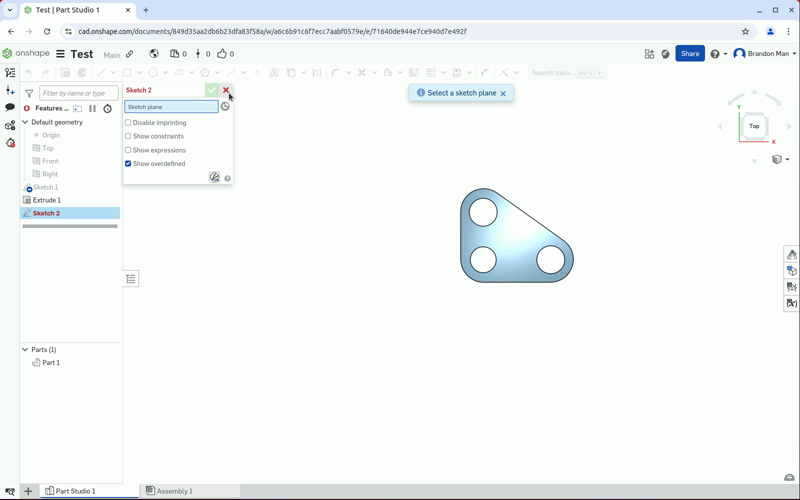
mouse_move(73, 150)
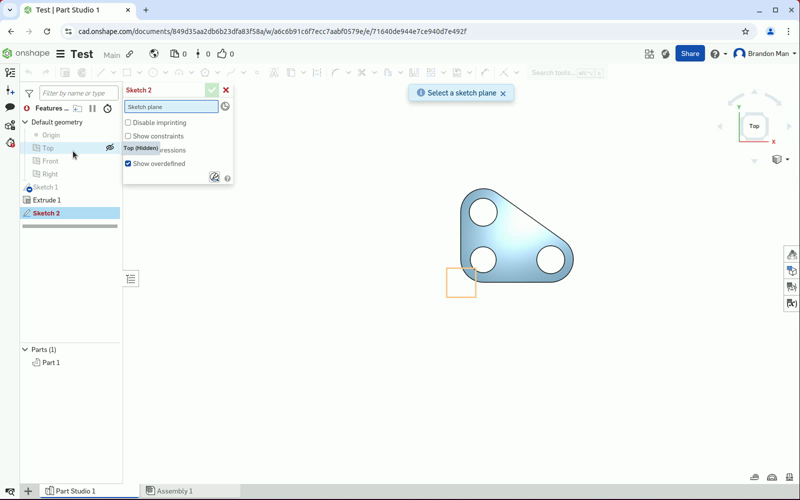
click(73, 150)
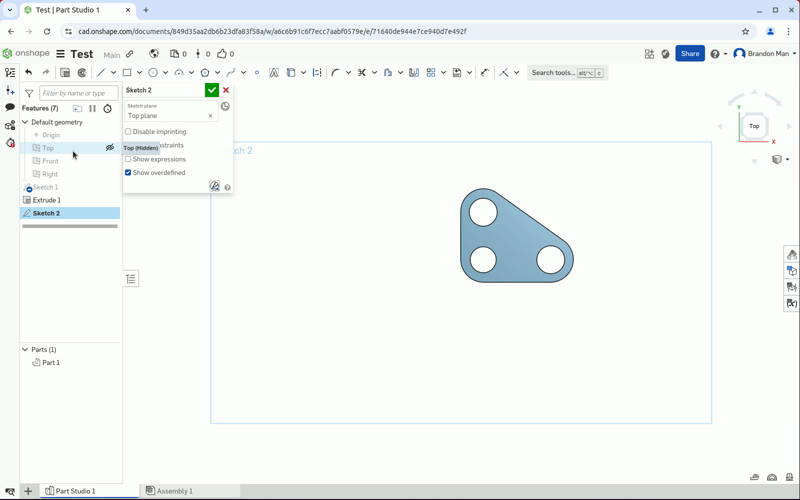
mouse_move(73, 352)
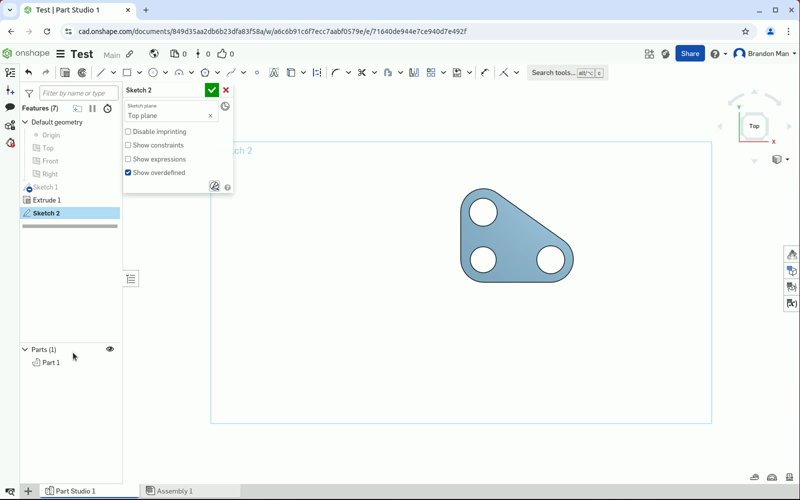
key(y)
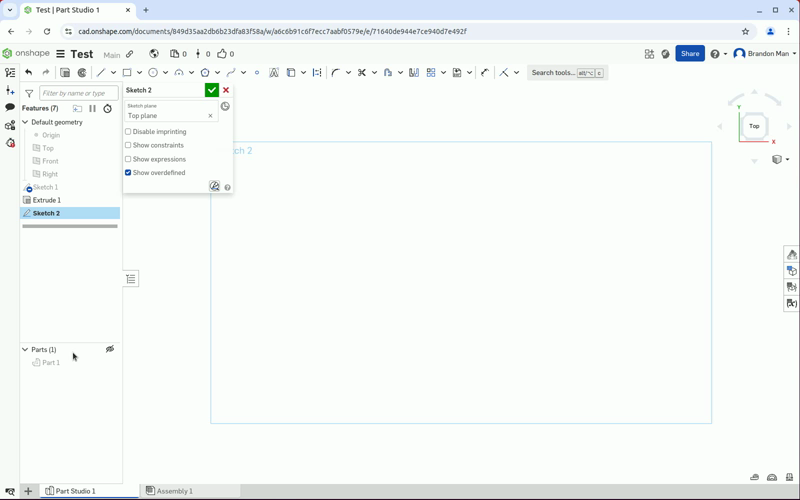
key(c)
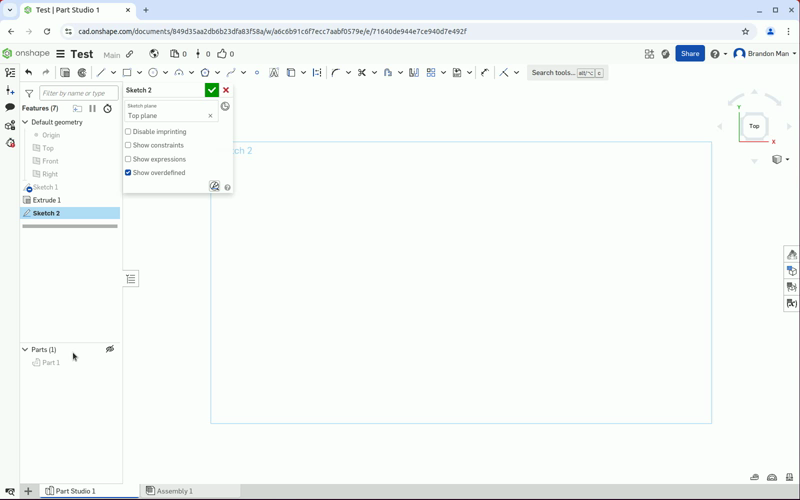
key_down(shift)
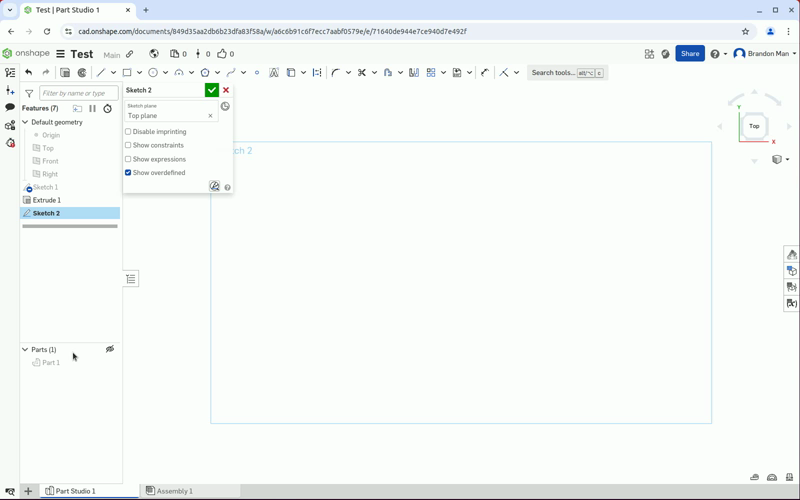
mouse_move(484, 259)
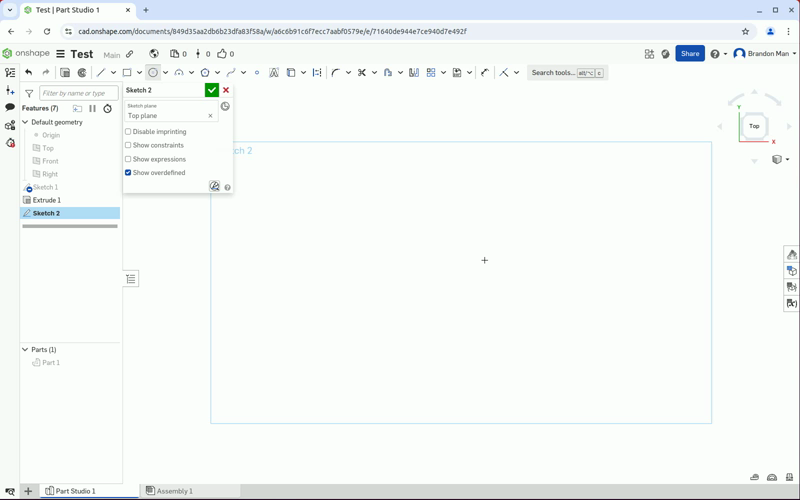
click(484, 259)
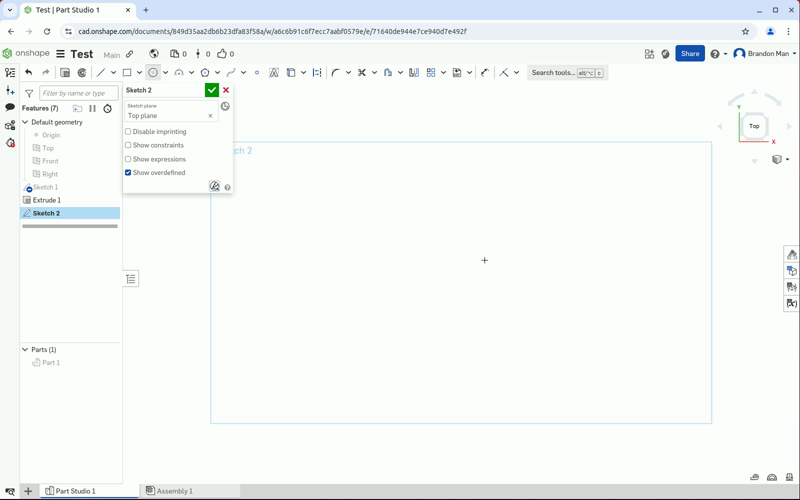
key_up(shift)
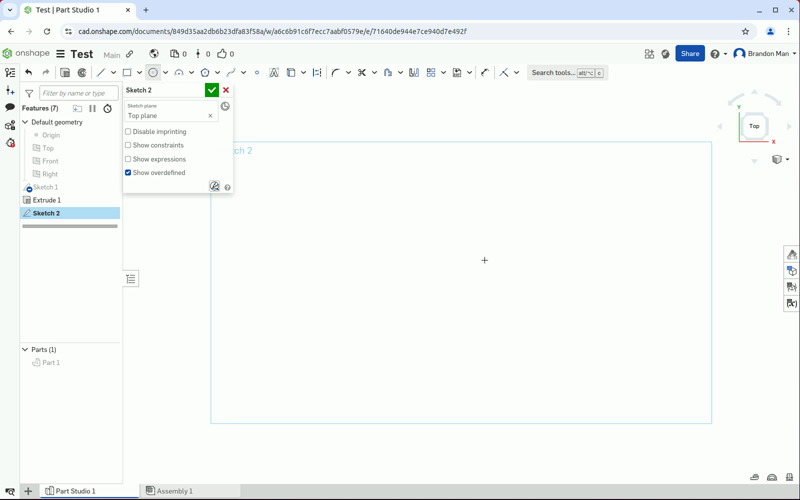
mouse_move(498, 259)
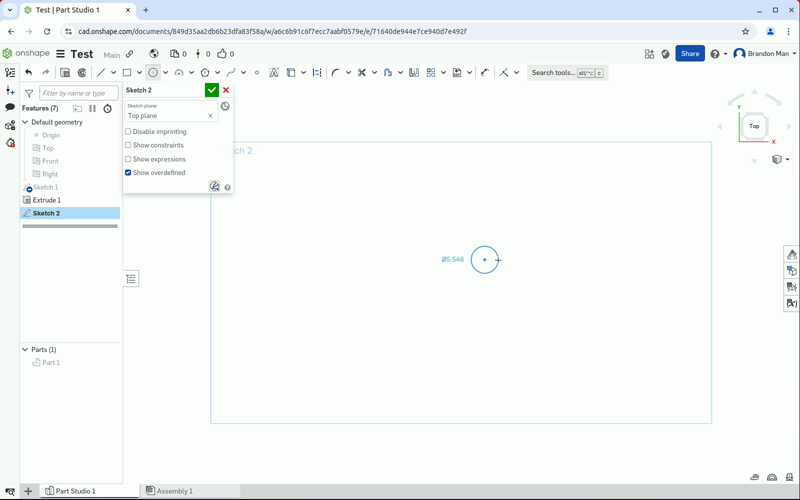
click(498, 259)
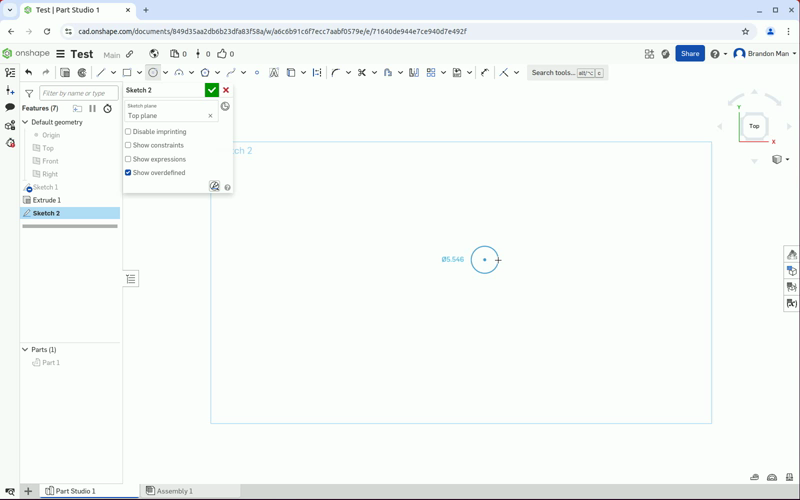
key(esc)
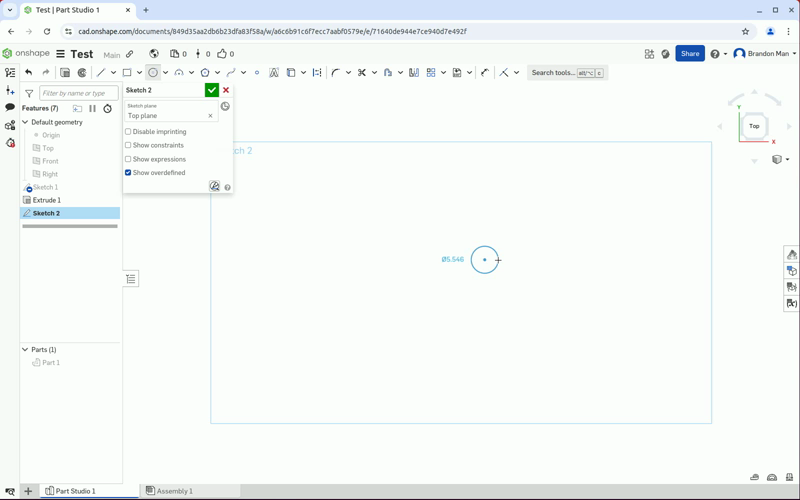
key(c)
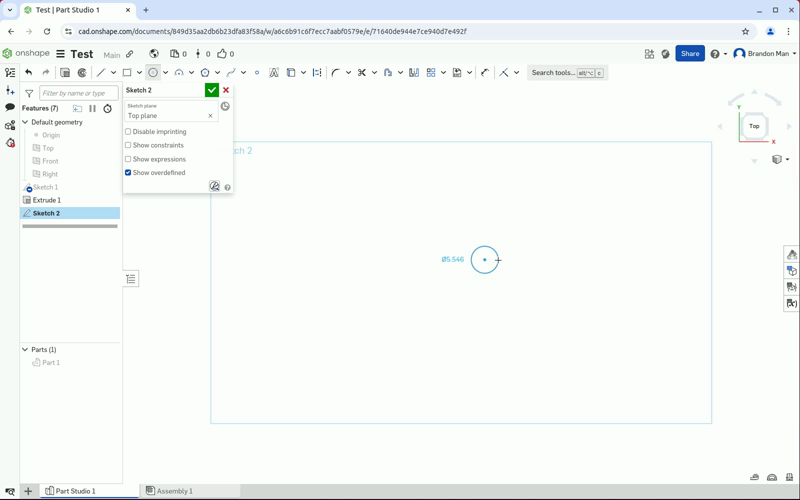
key_down(shift)
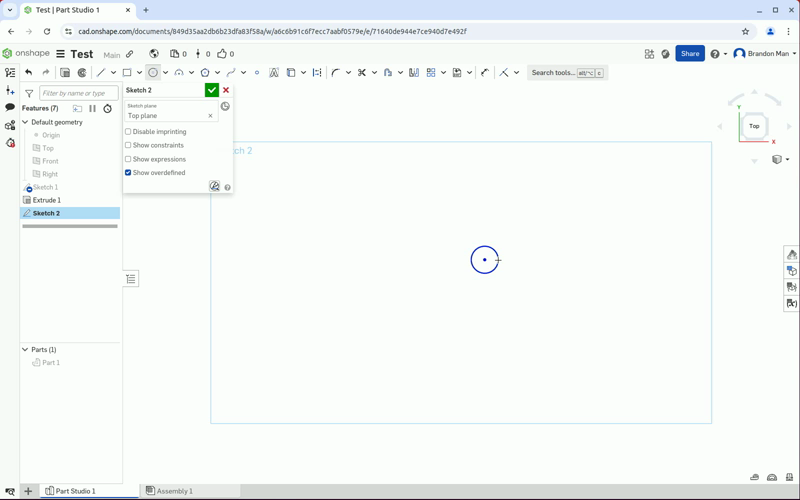
mouse_move(484, 259)
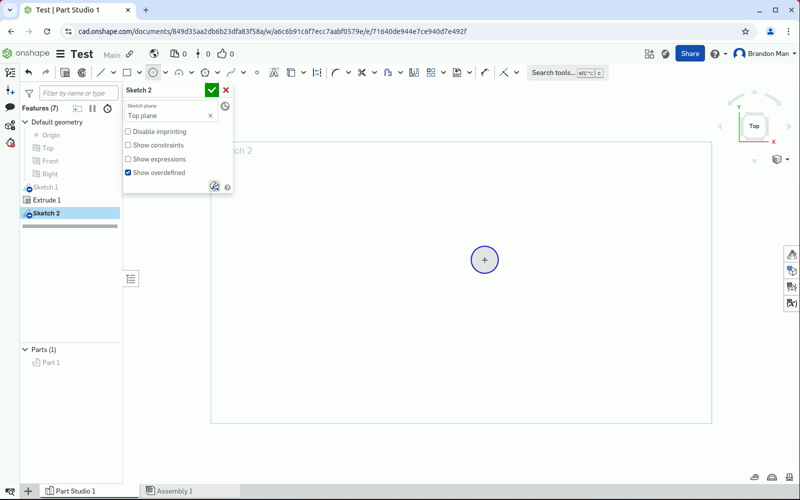
click(484, 259)
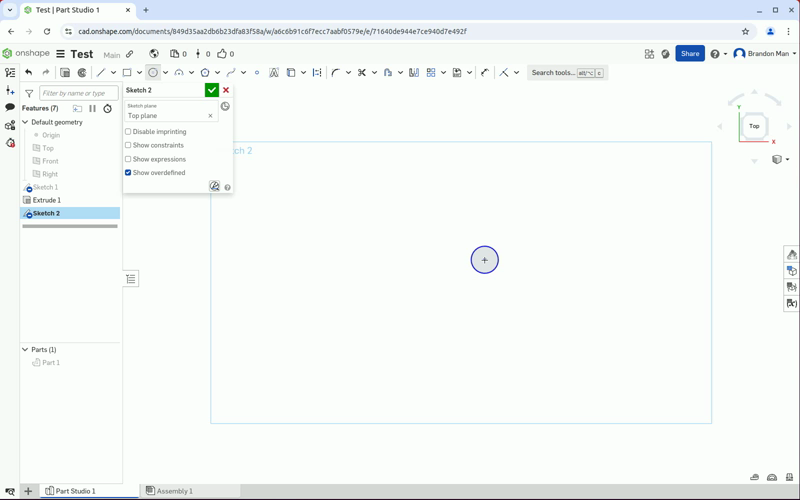
key_up(shift)
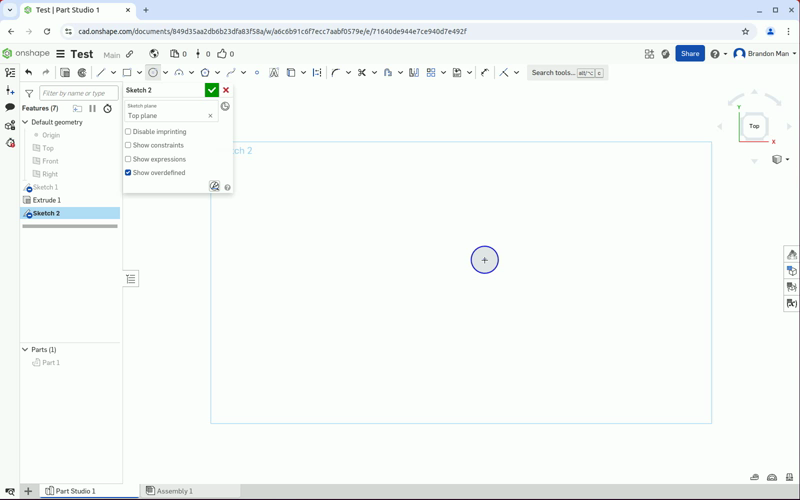
mouse_move(489, 259)
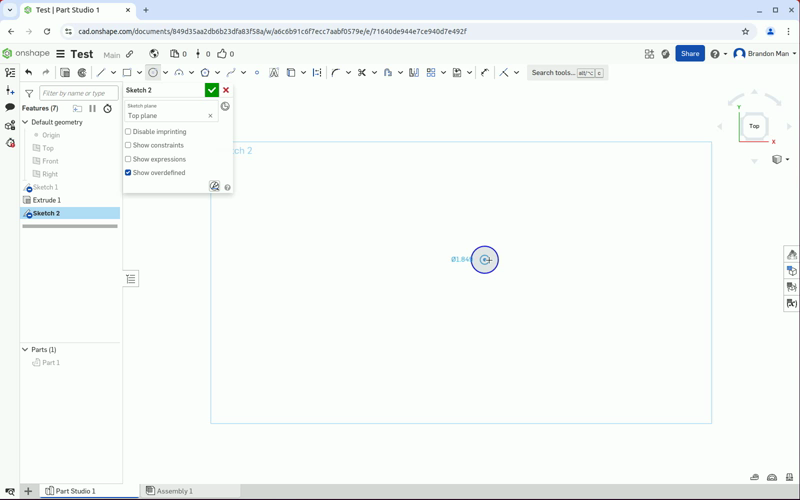
scroll(6)
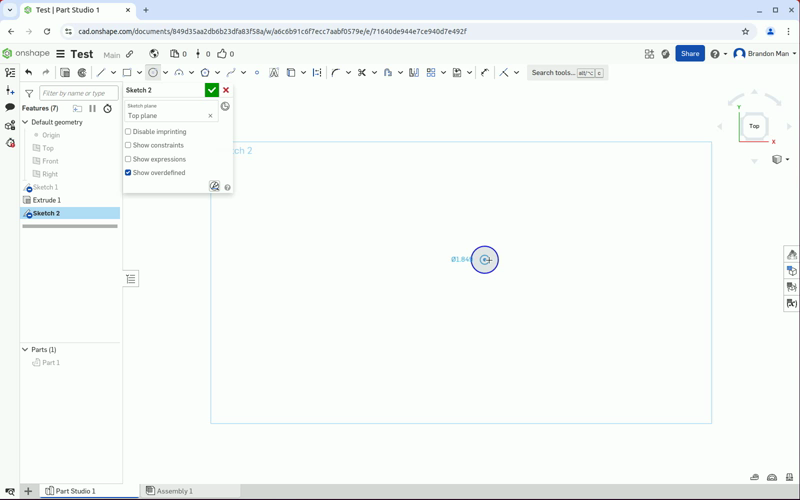
scroll(6)
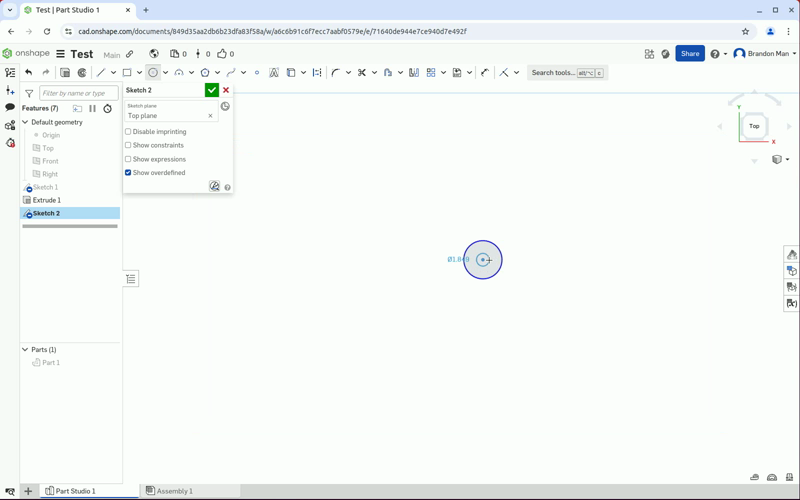
scroll(6)
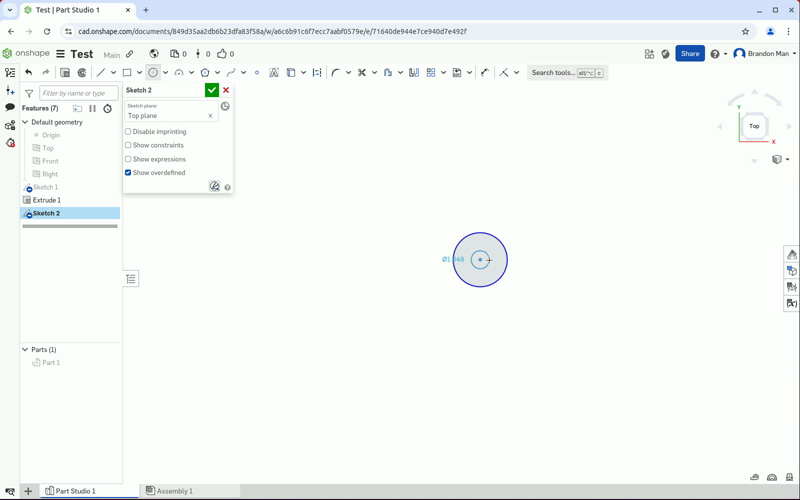
scroll(6)
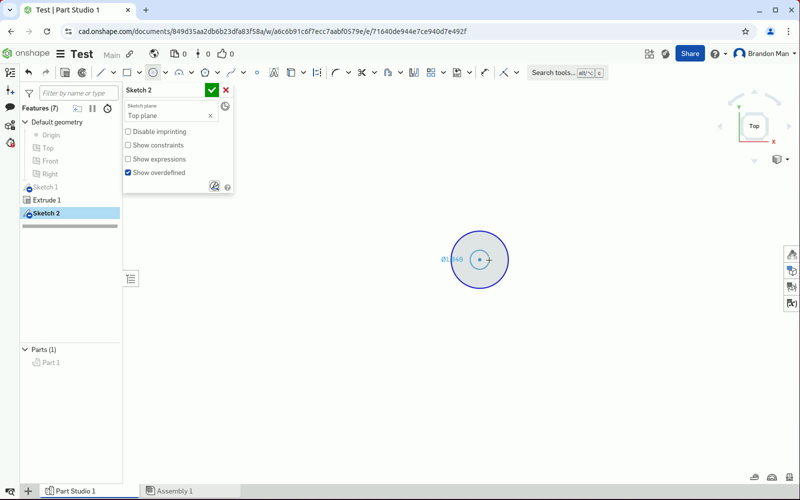
scroll(6)
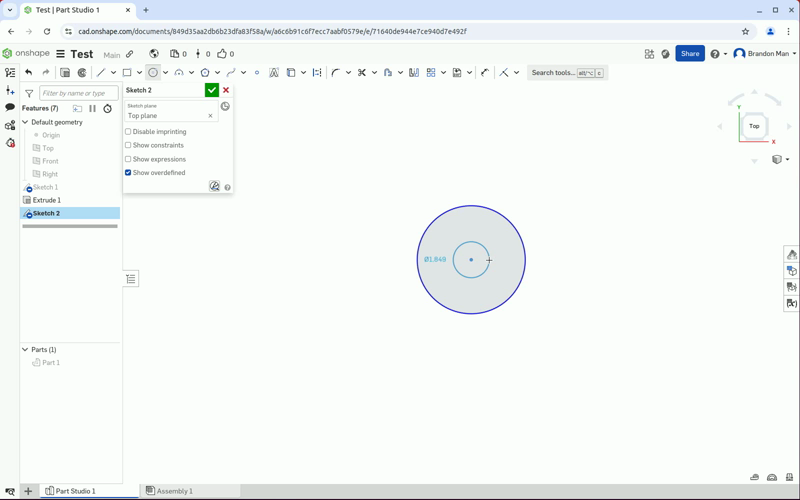
scroll(6)
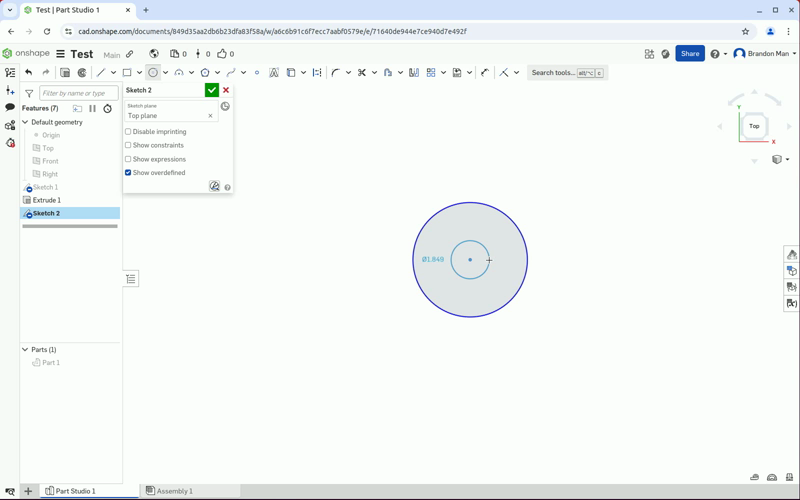
scroll(6)
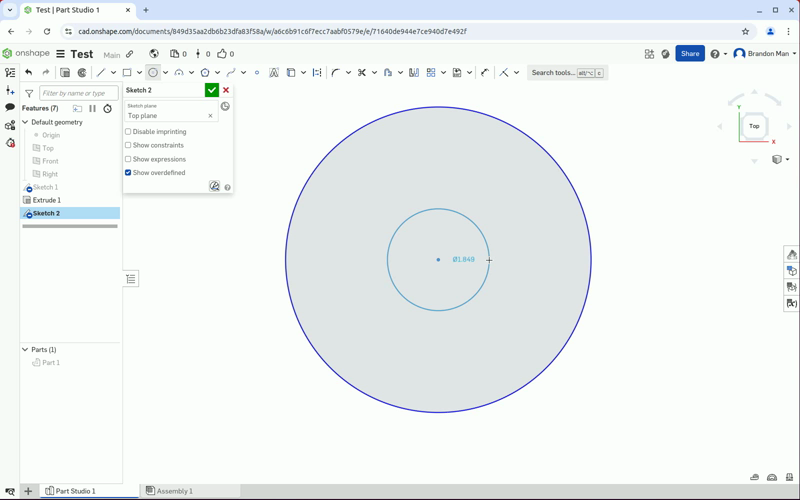
click(489, 259)
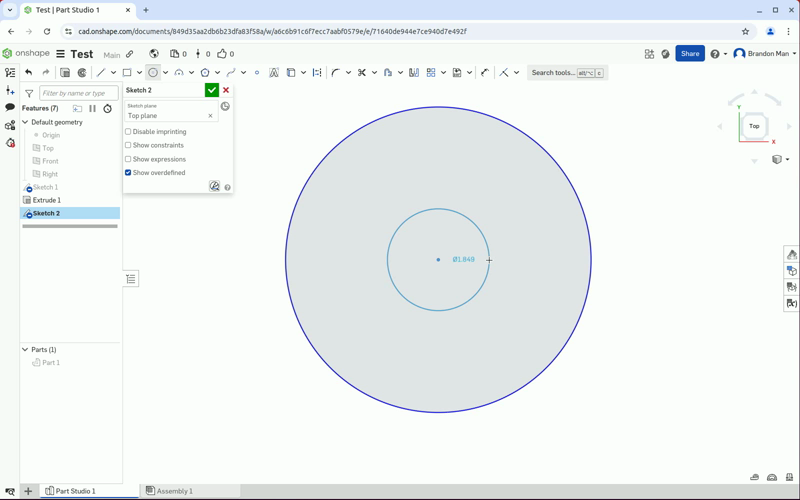
scroll(-6)
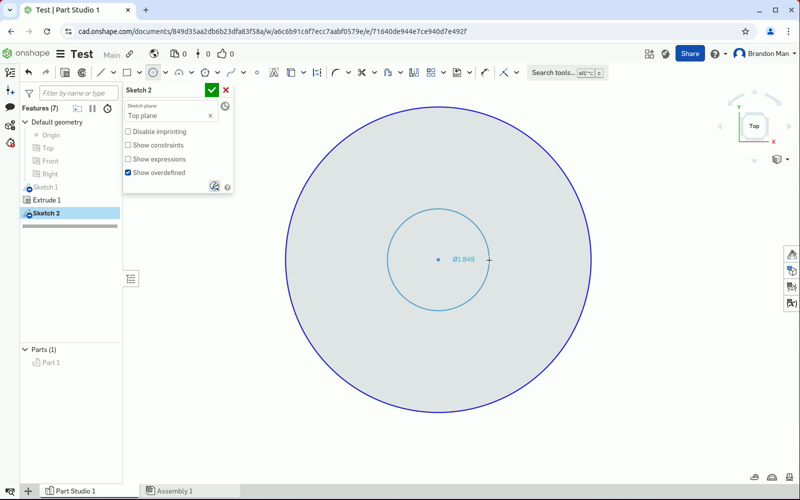
scroll(-6)
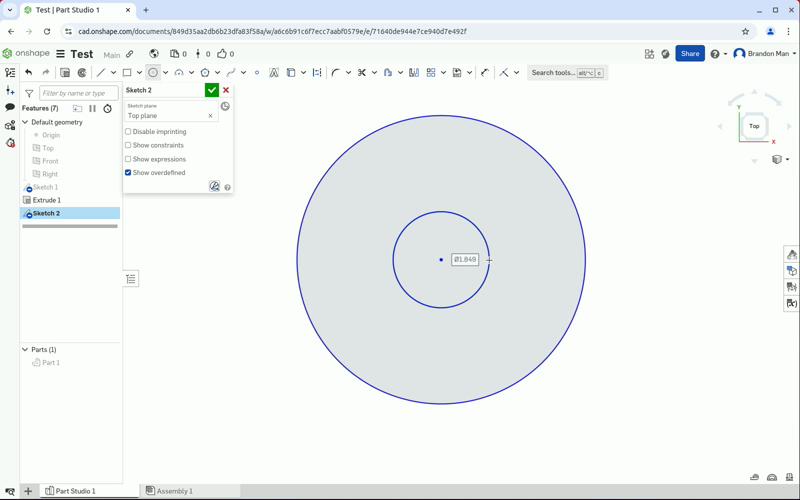
scroll(-6)
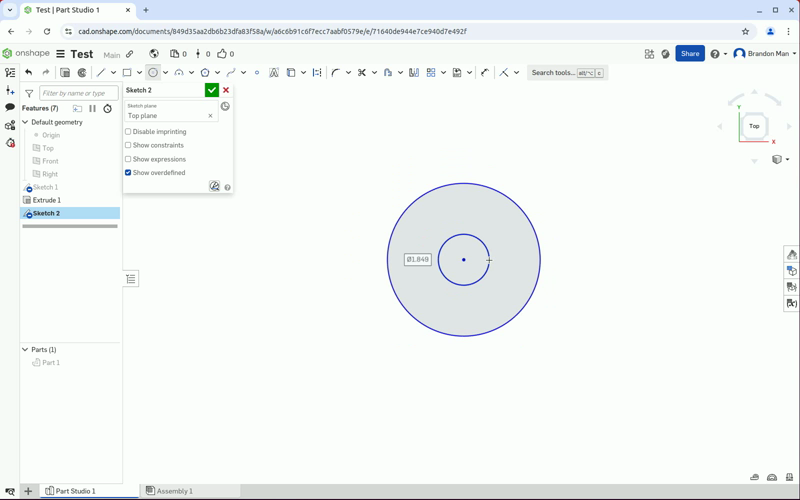
scroll(-6)
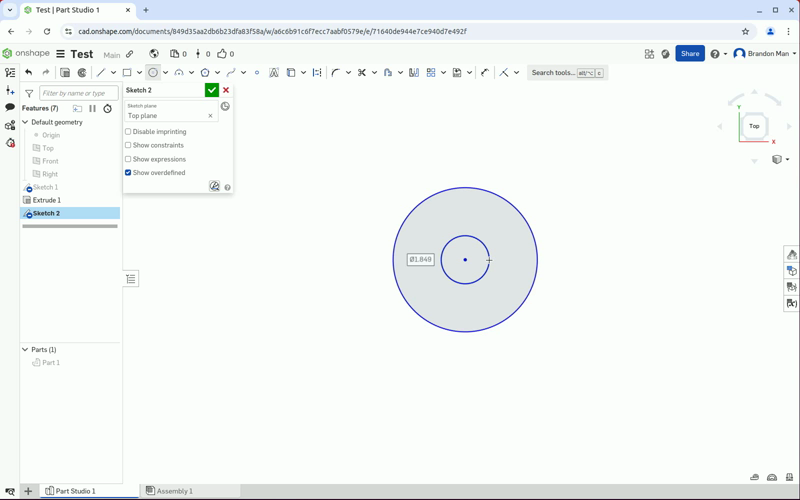
scroll(-6)
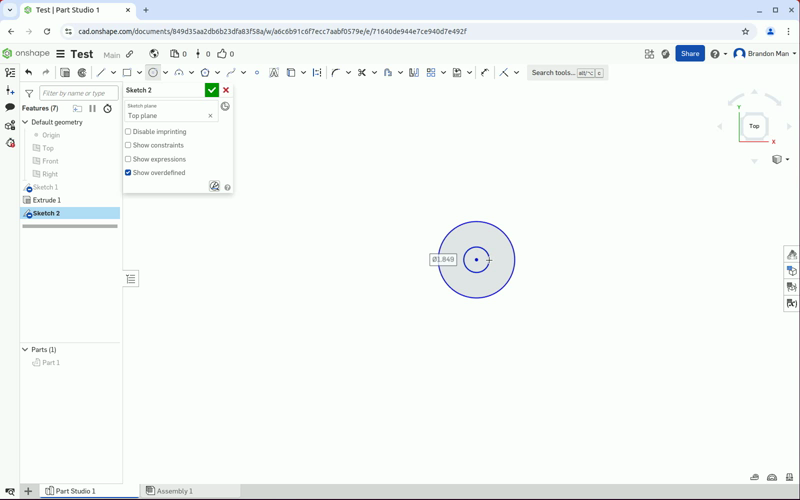
scroll(-6)
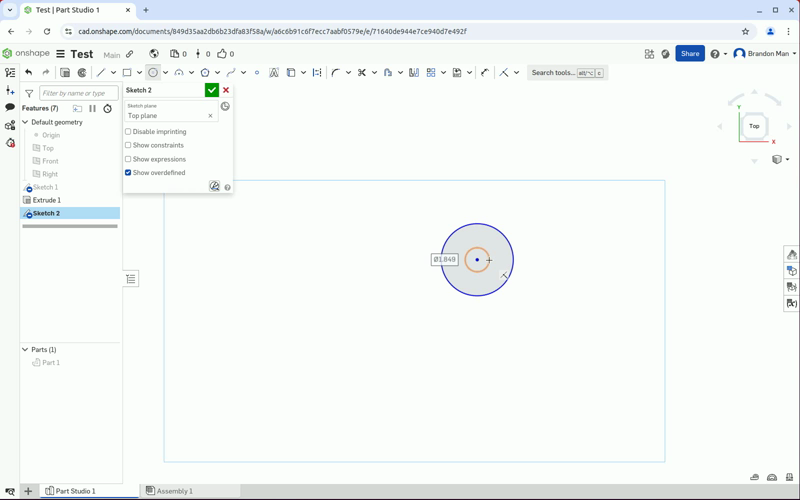
scroll(-6)
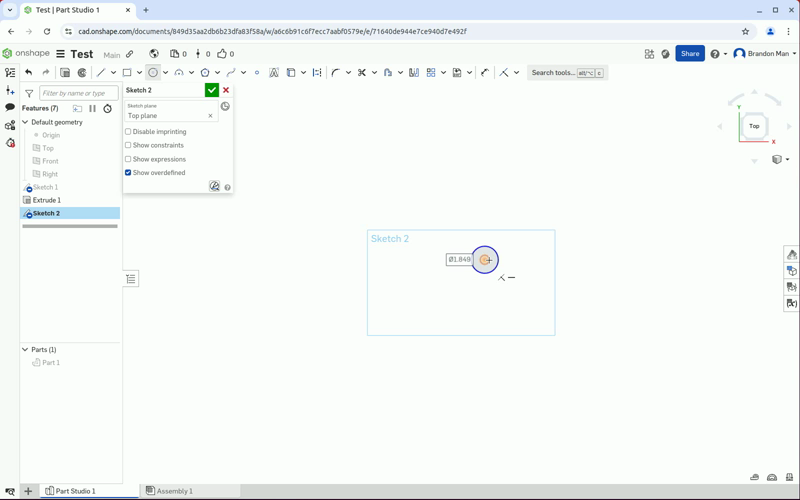
key(esc)
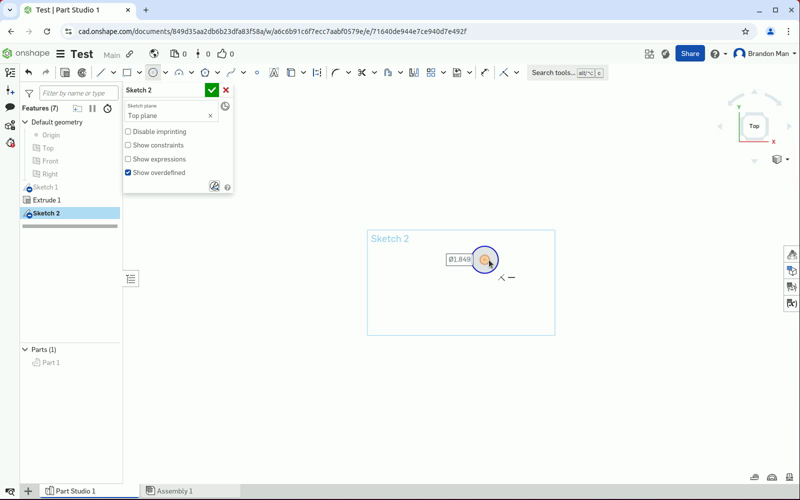
mouse_move(480, 261)
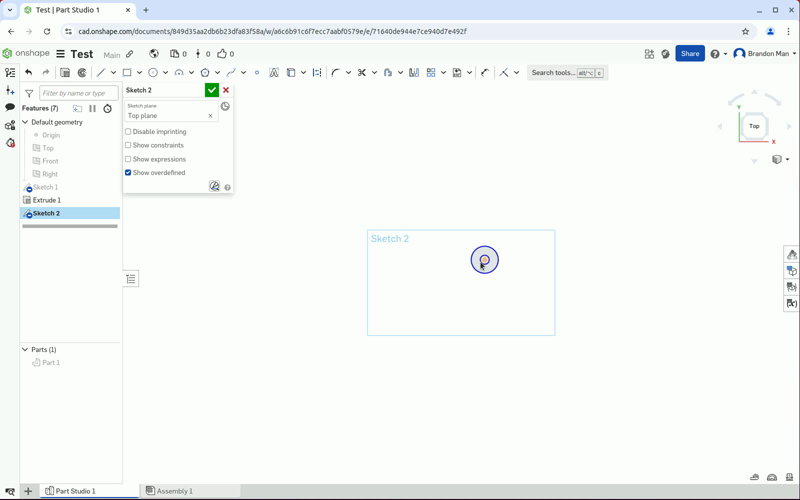
scroll(6)
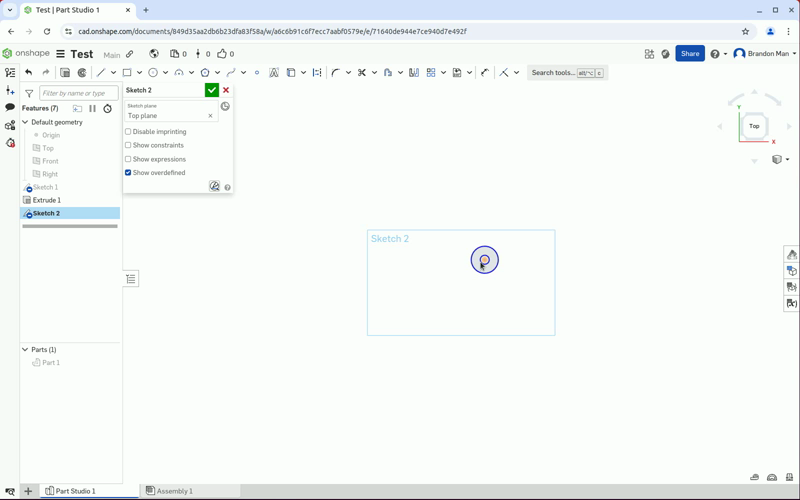
scroll(6)
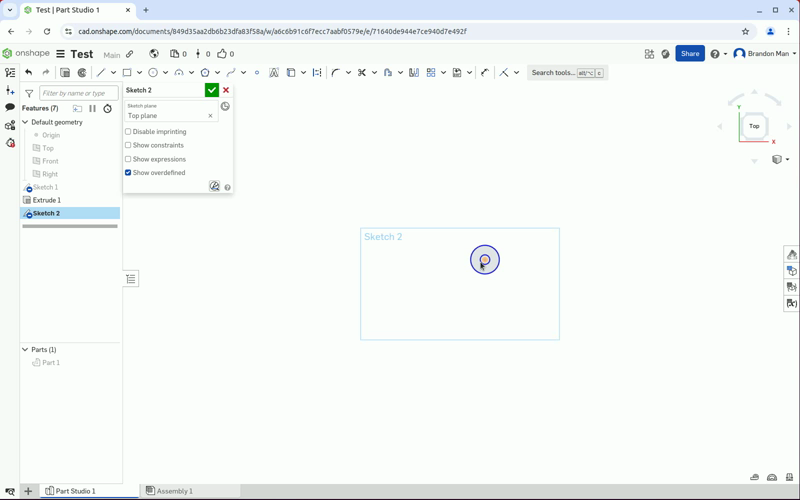
scroll(6)
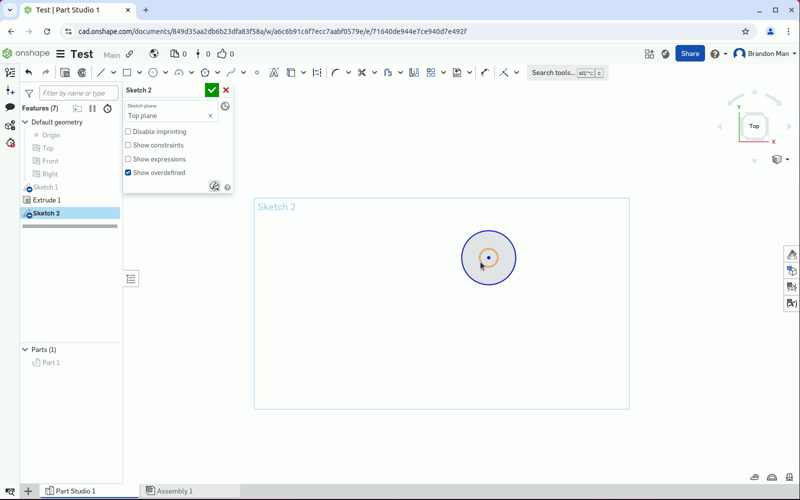
scroll(6)
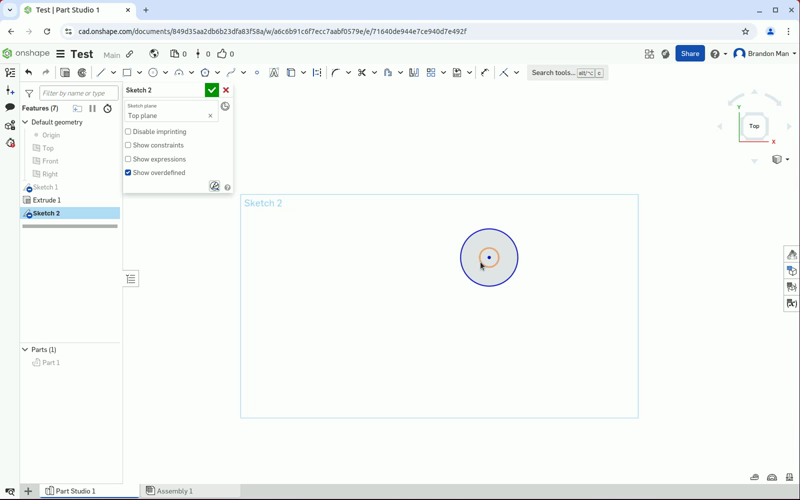
scroll(6)
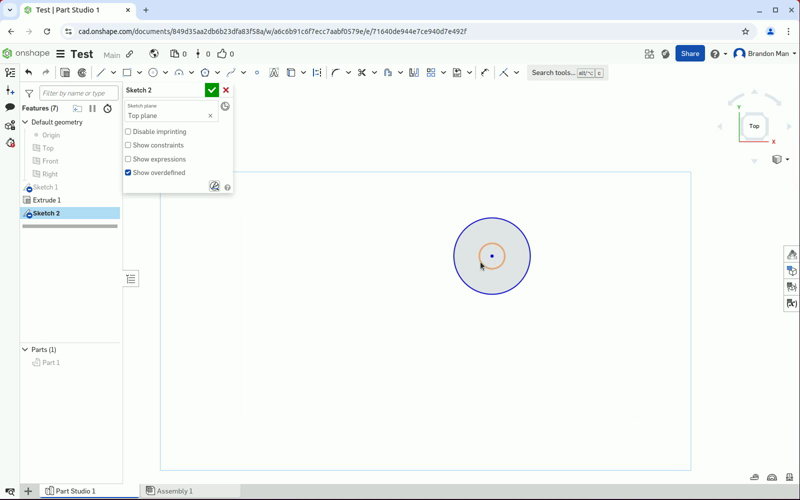
scroll(6)
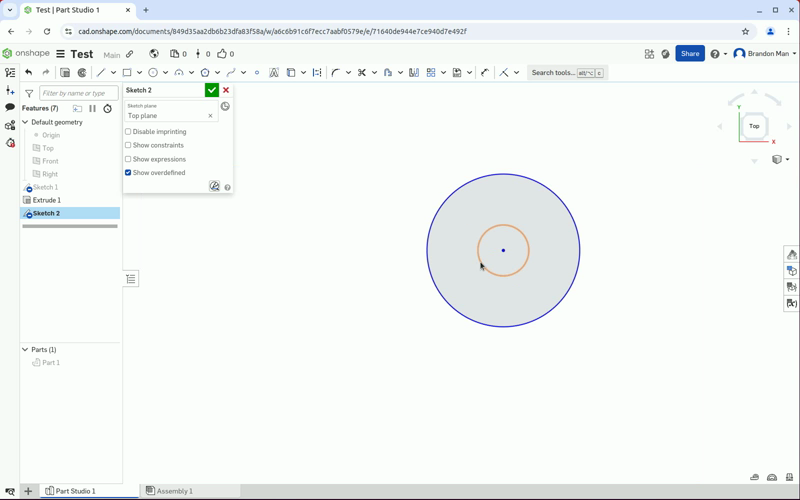
scroll(6)
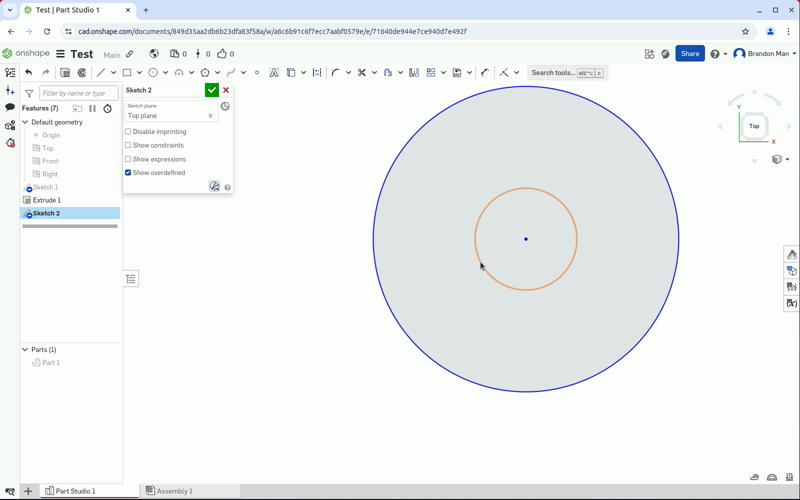
click(480, 261)
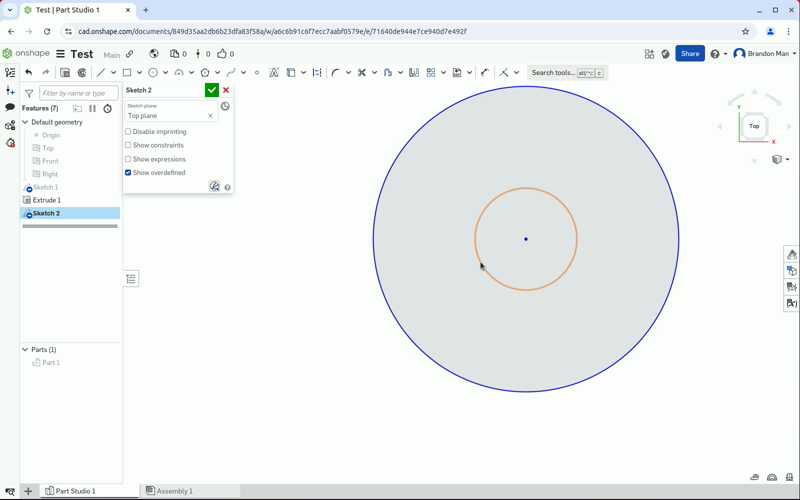
scroll(-6)
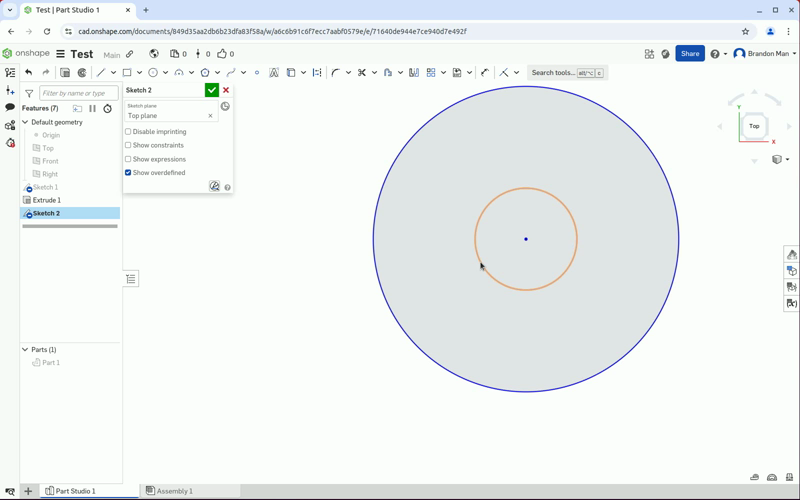
scroll(-6)
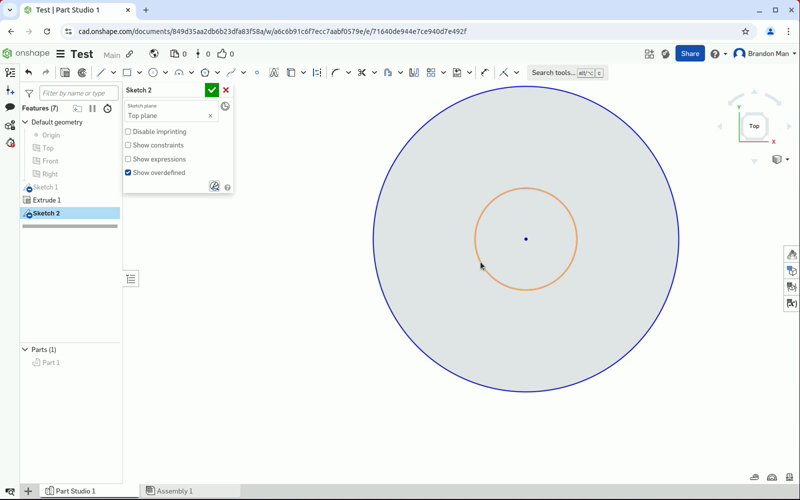
scroll(-6)
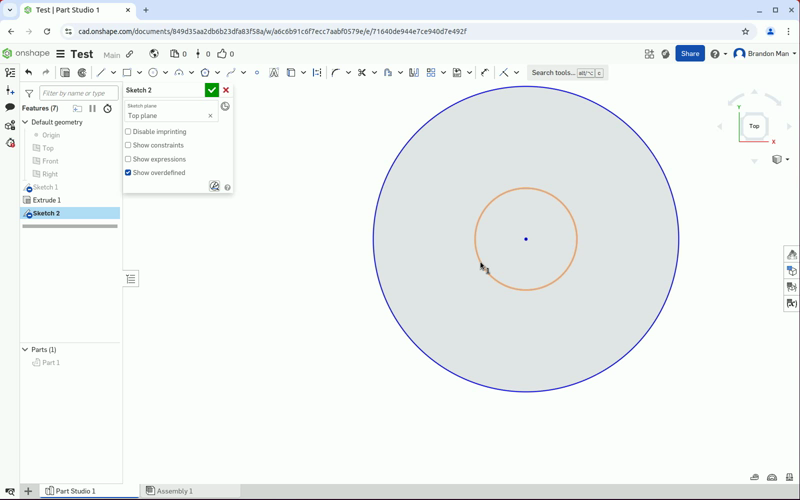
scroll(-6)
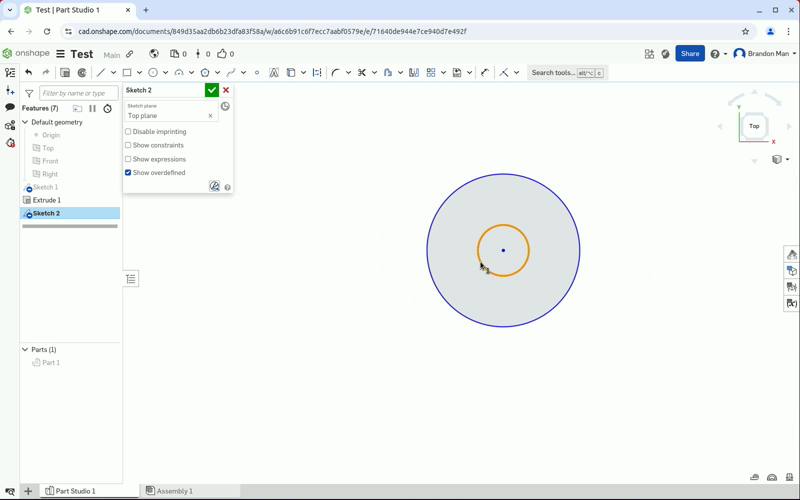
scroll(-6)
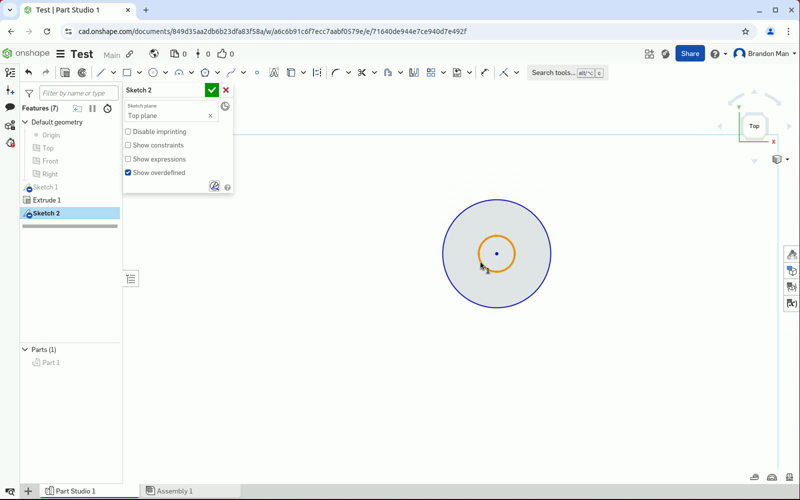
scroll(-6)
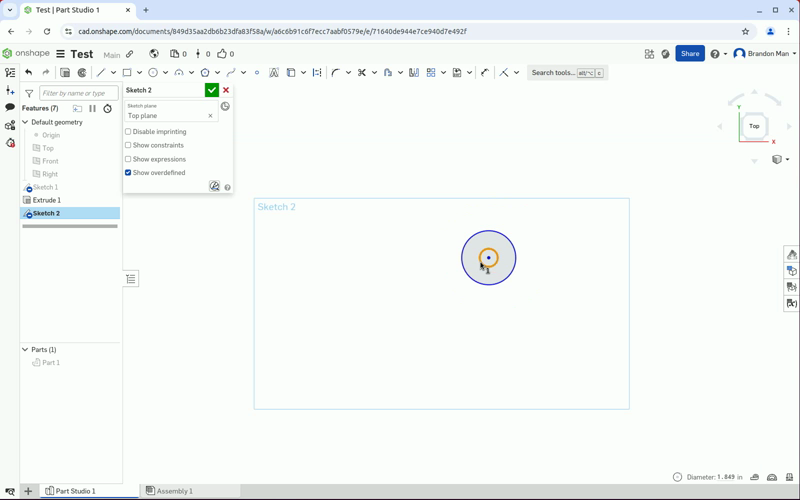
scroll(-6)
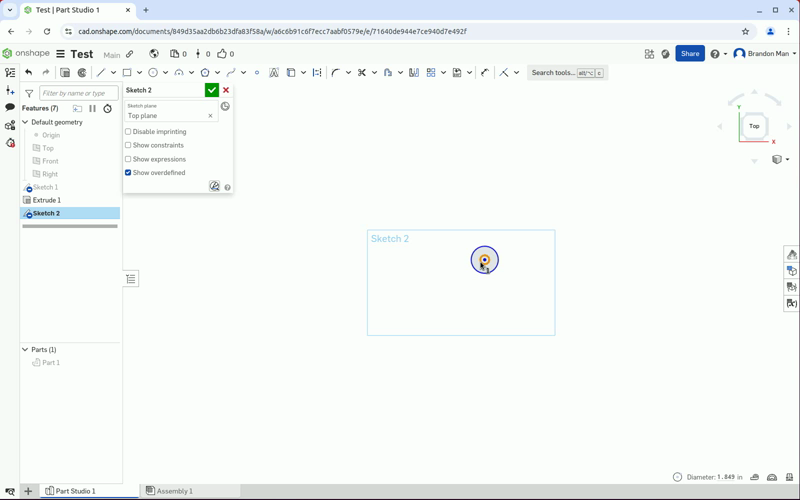
mouse_move(73, 352)
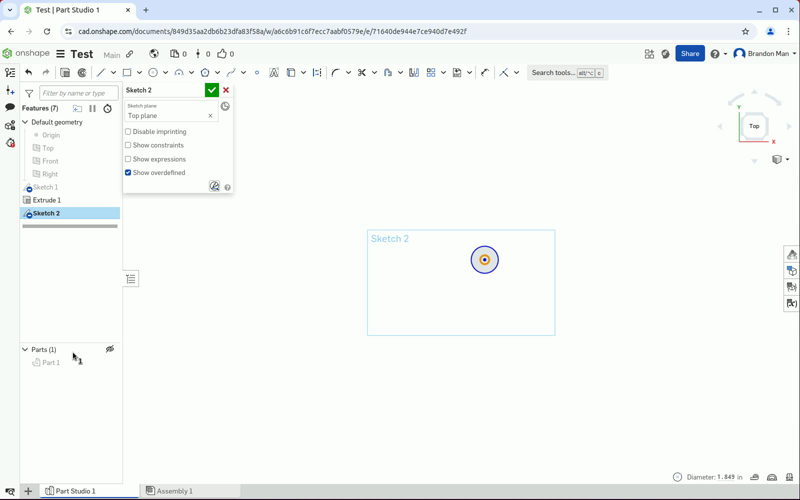
key(shift+y)
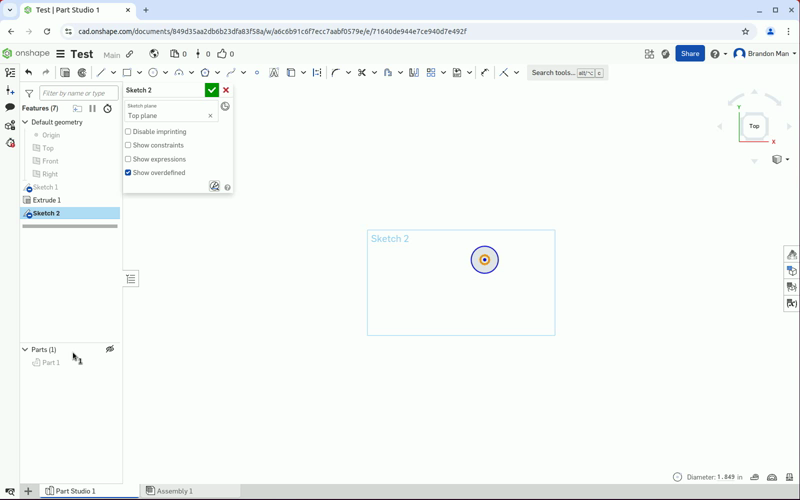
key(shift+e)
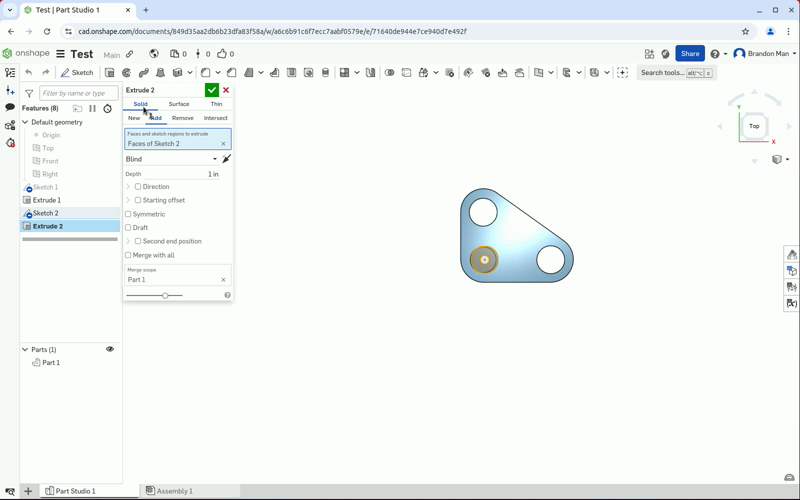
mouse_move(143, 106)
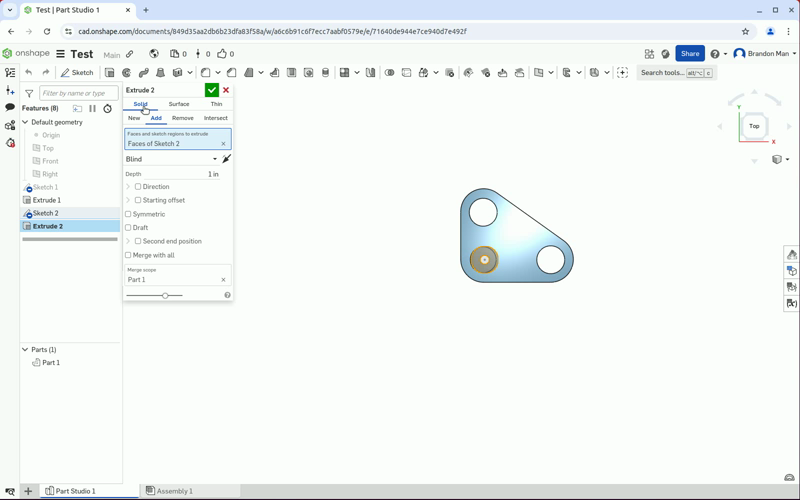
click(143, 106)
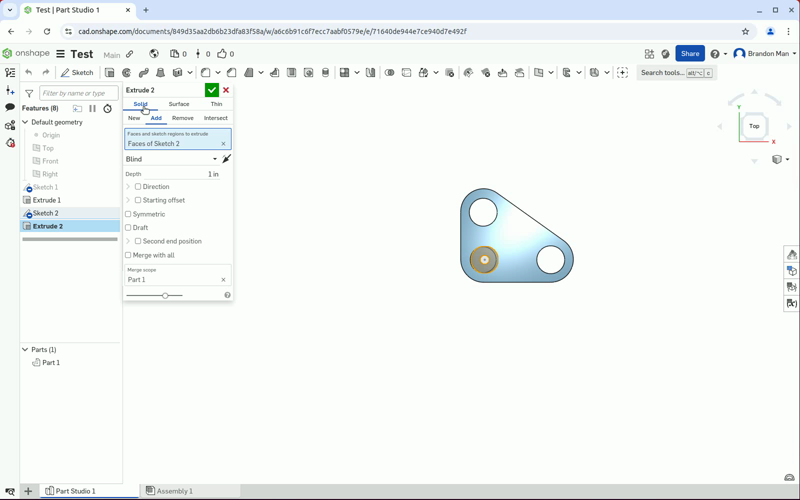
mouse_move(137, 120)
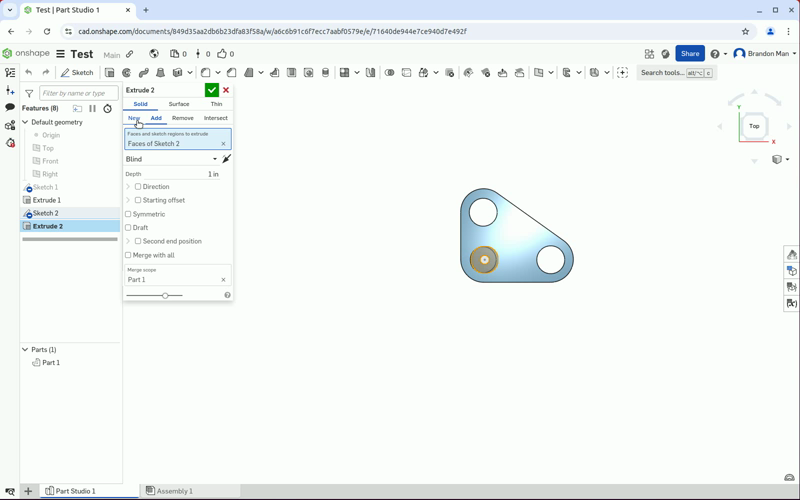
click(137, 120)
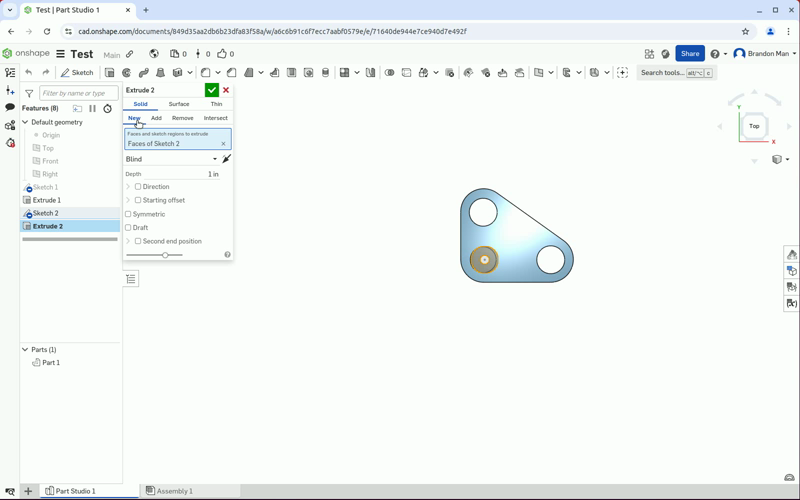
key(tab, 4)
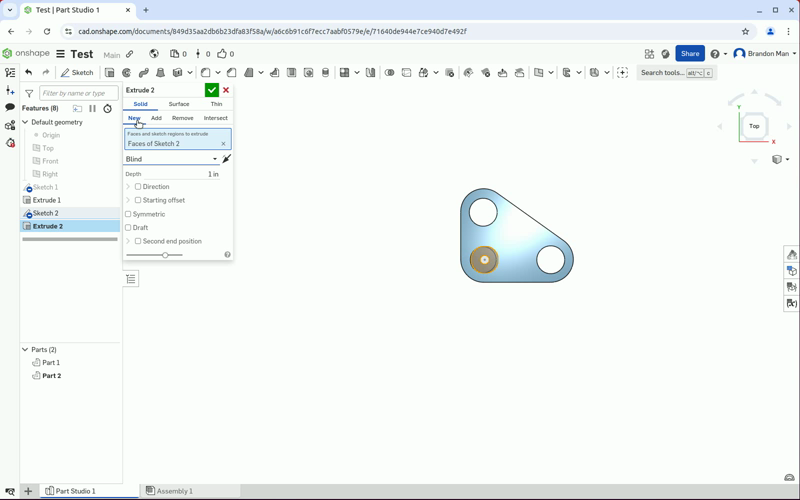
text(2.889)
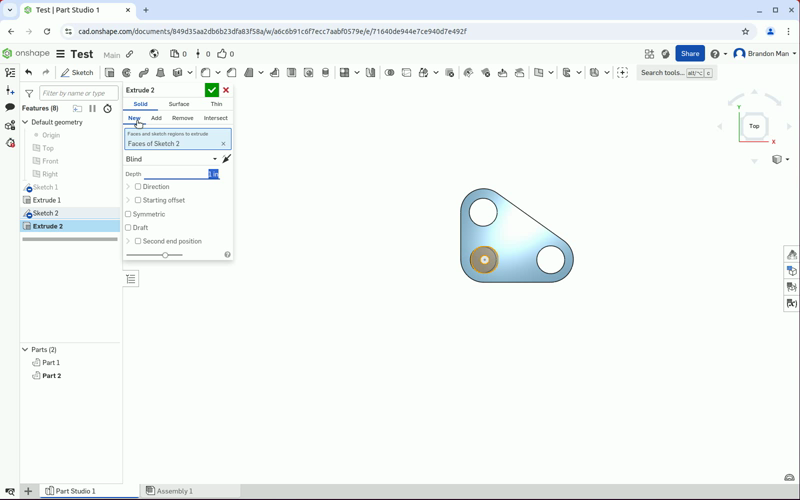
key(enter)
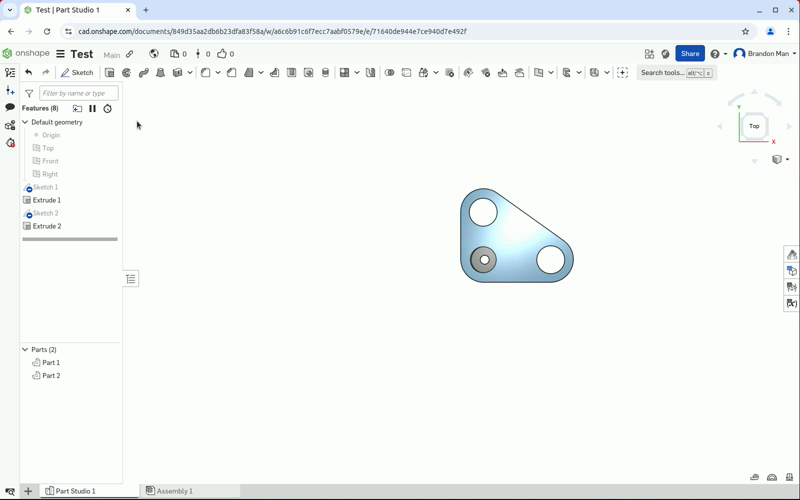
key(shift+h)
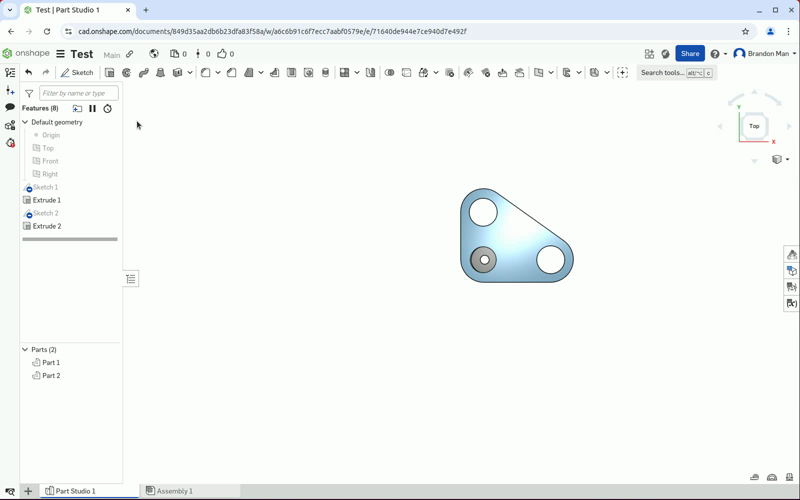
key(shift+h)
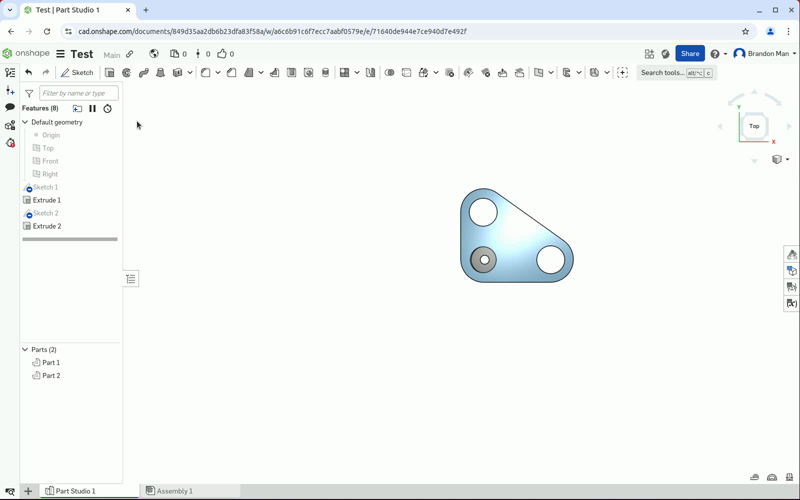
mouse_move(73, 189)
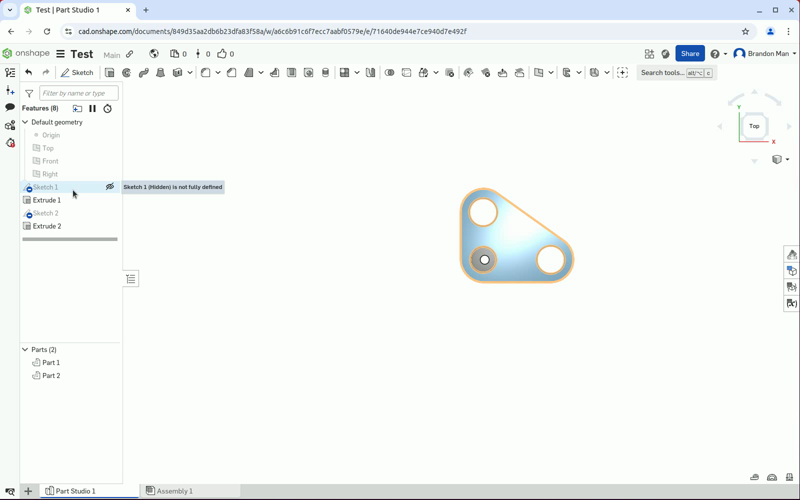
click(73, 189)
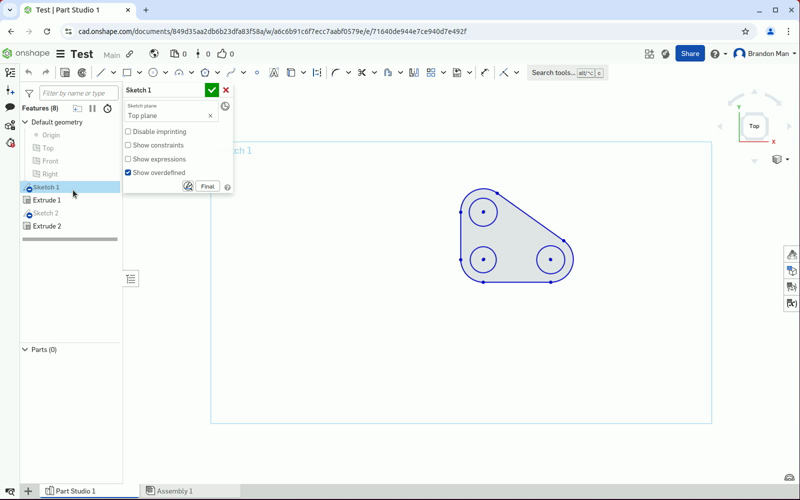
mouse_move(229, 92)
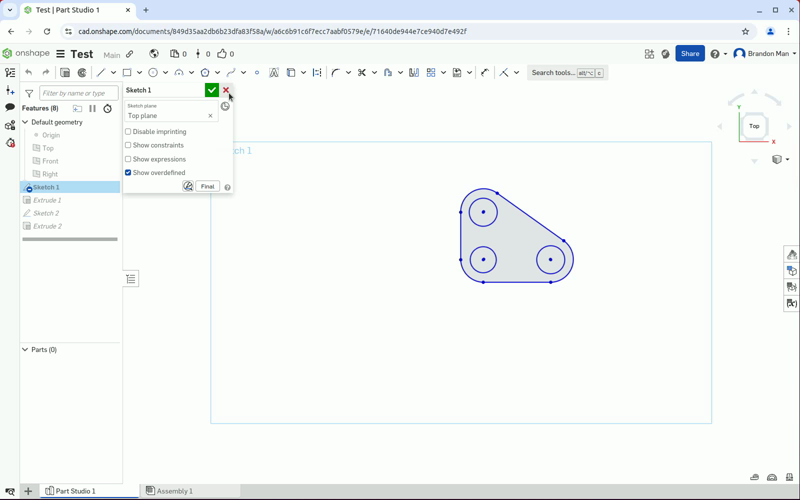
click(229, 92)
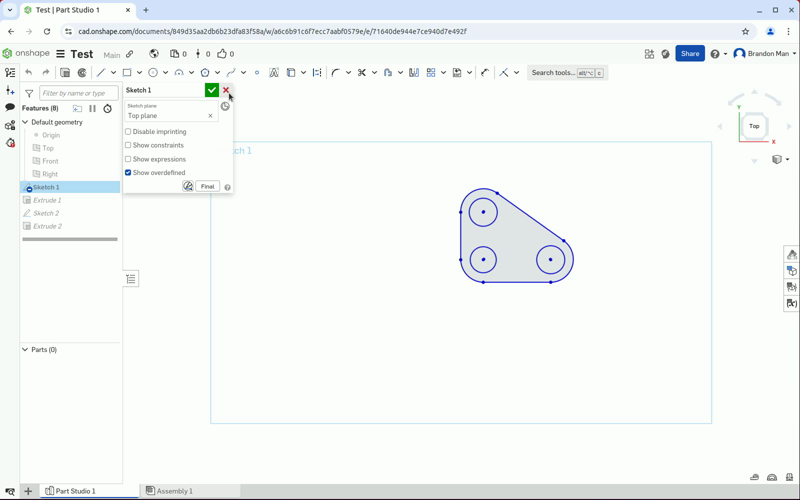
key(shift+s)
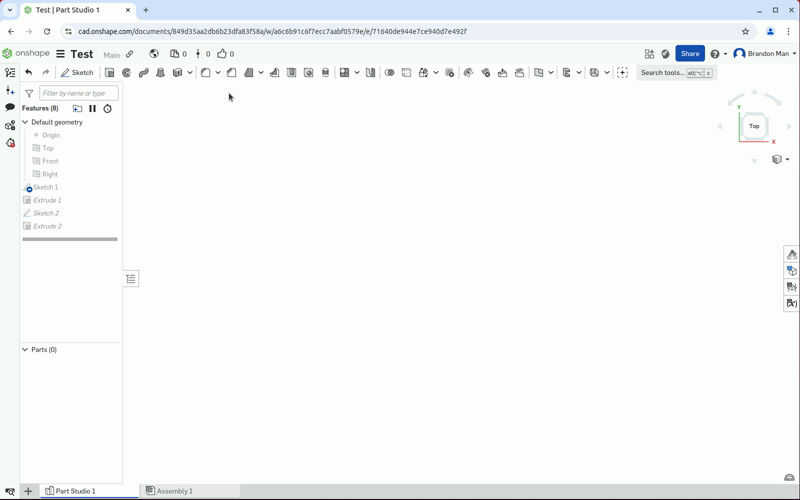
mouse_move(73, 150)
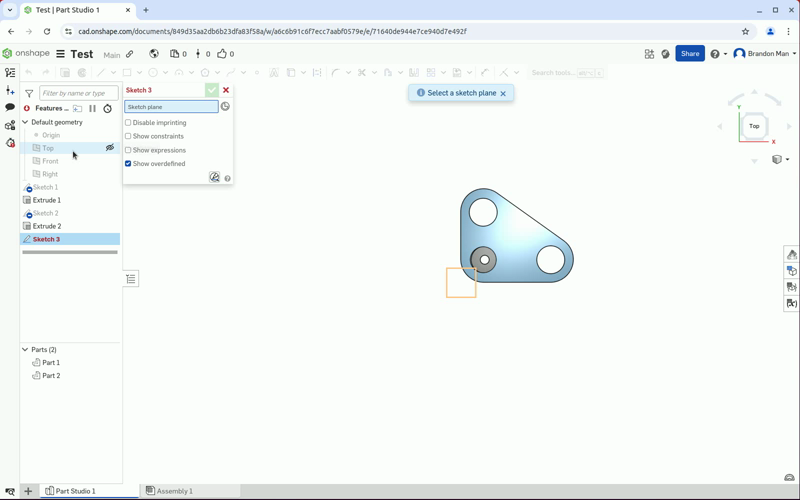
click(73, 150)
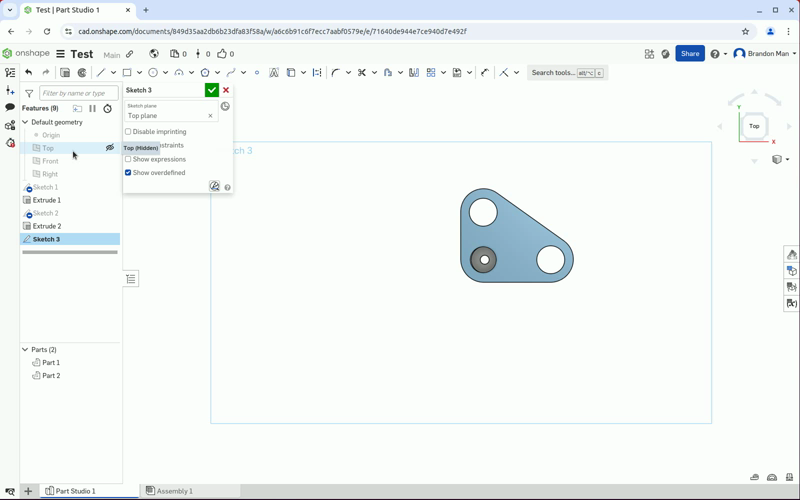
mouse_move(73, 352)
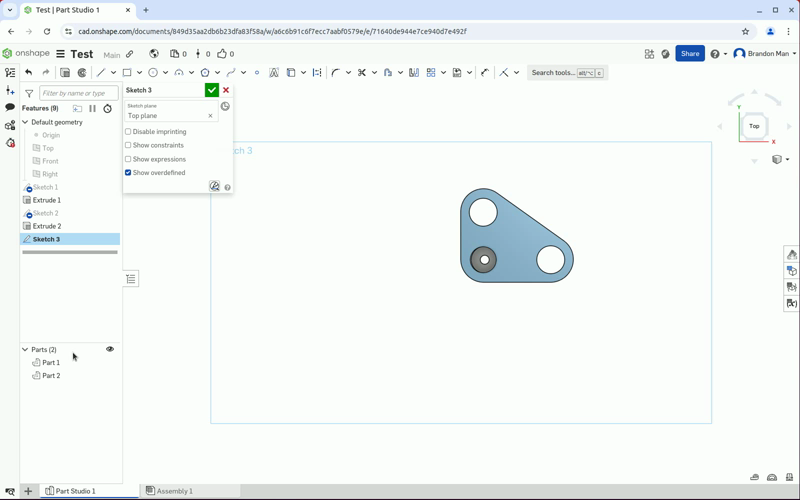
key(y)
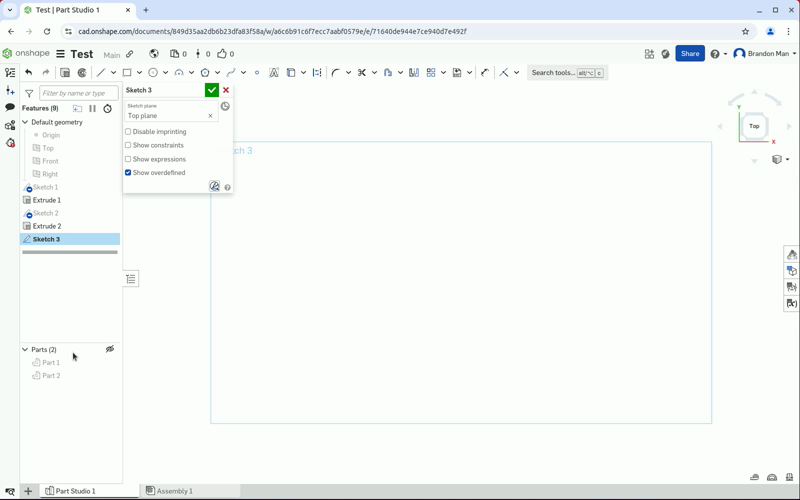
key(c)
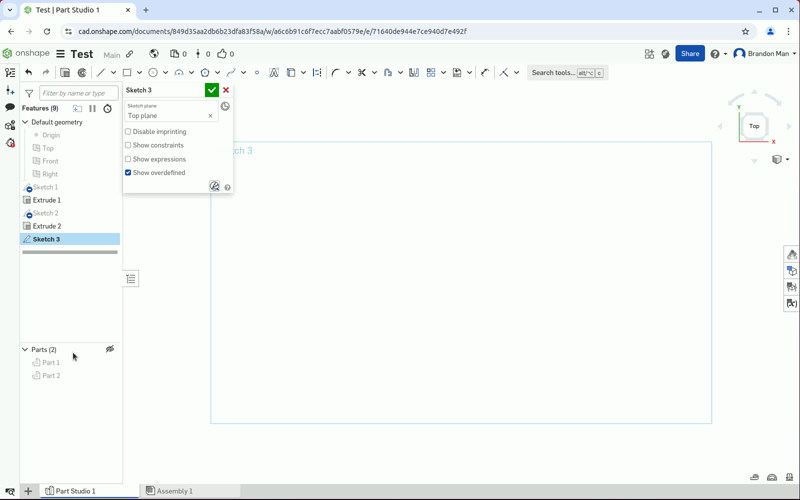
key_down(shift)
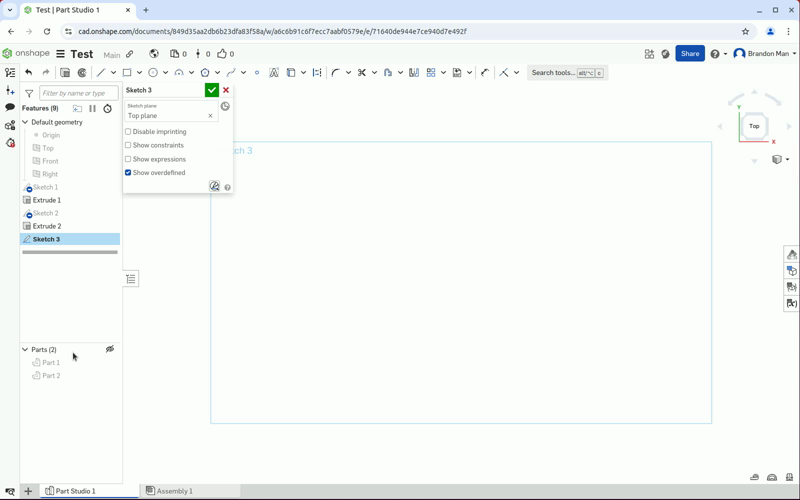
mouse_move(483, 212)
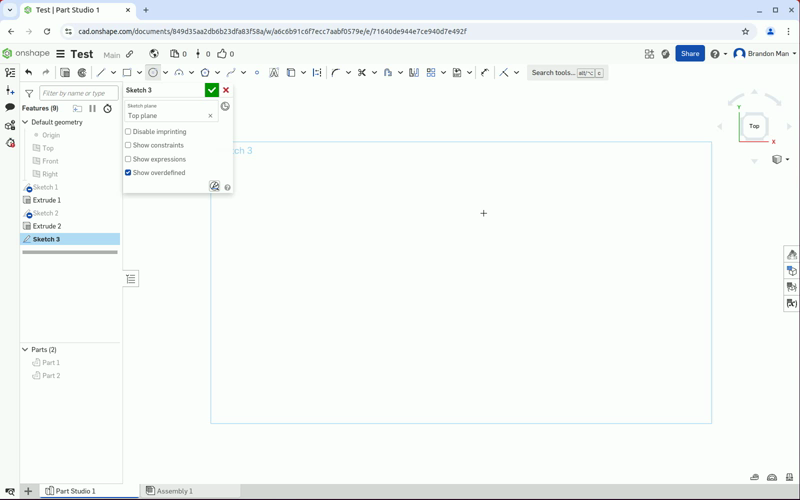
click(483, 212)
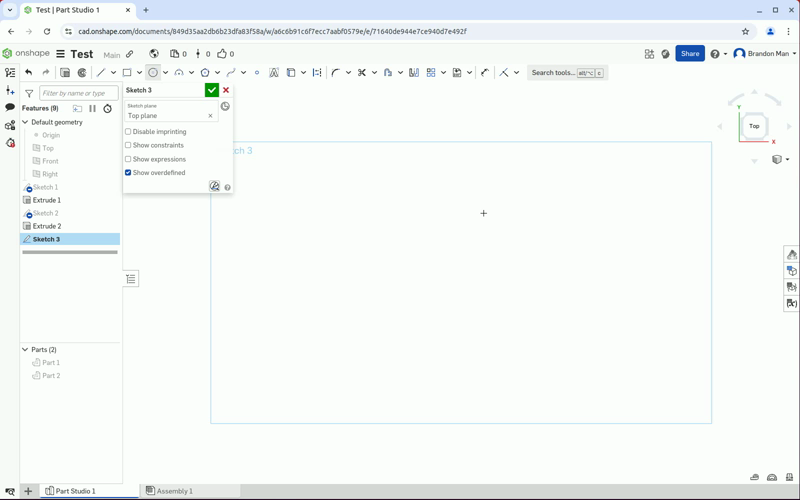
key_up(shift)
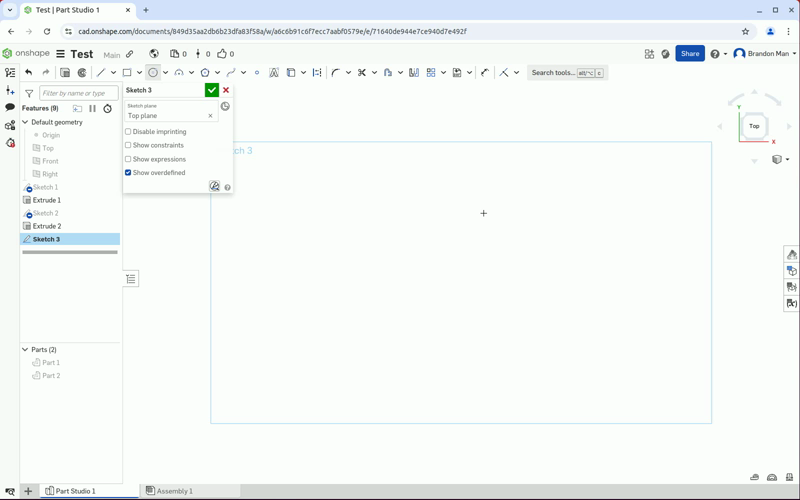
mouse_move(498, 212)
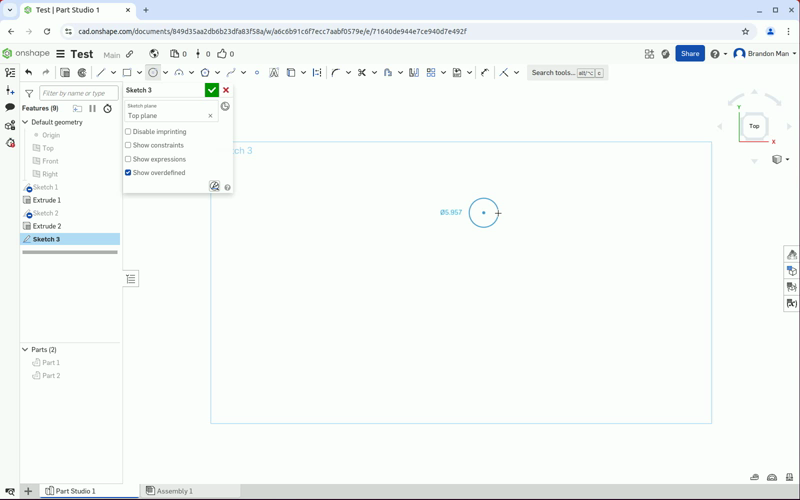
click(498, 212)
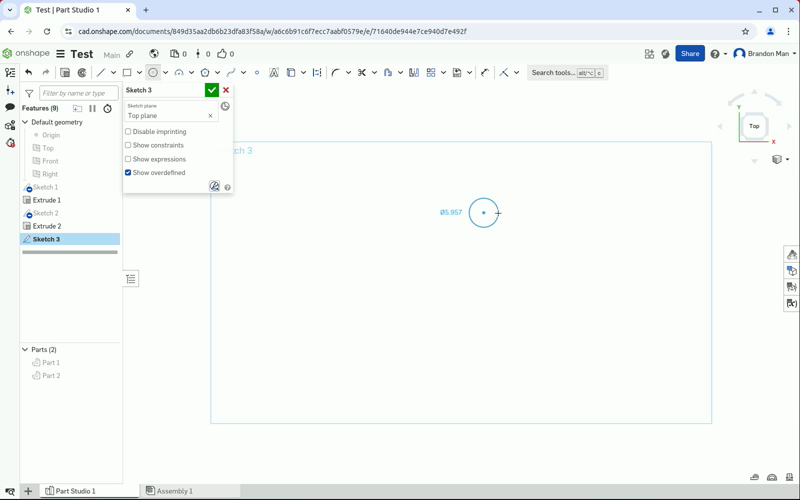
key(esc)
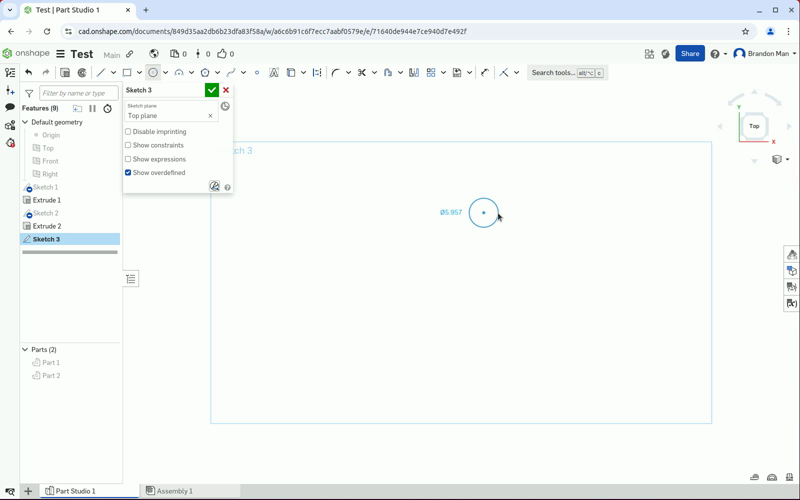
key(c)
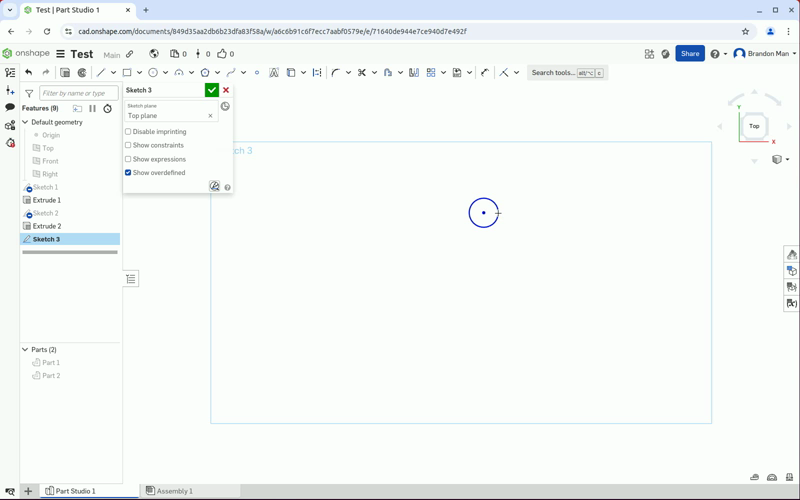
key_down(shift)
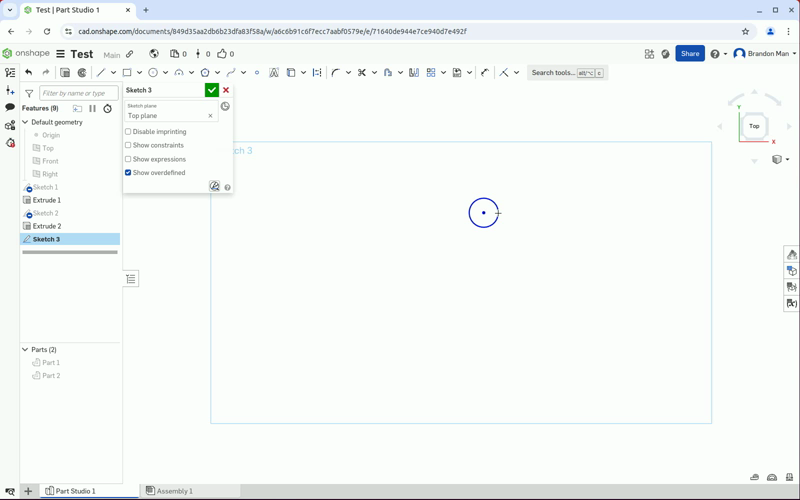
mouse_move(483, 212)
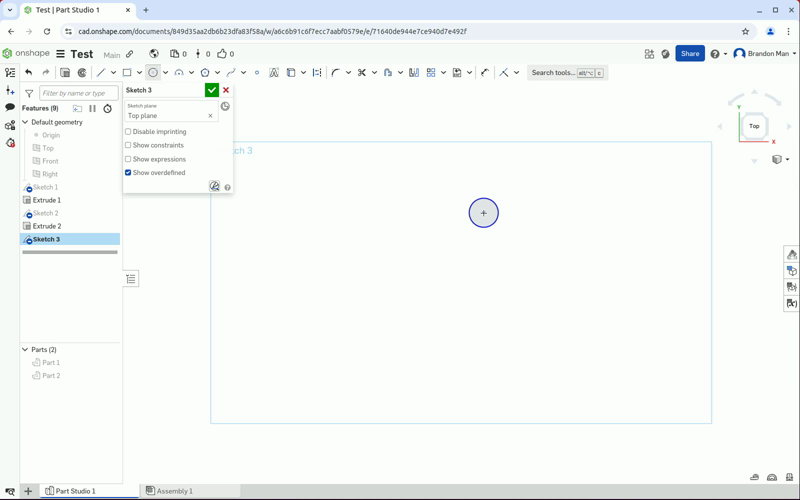
click(483, 212)
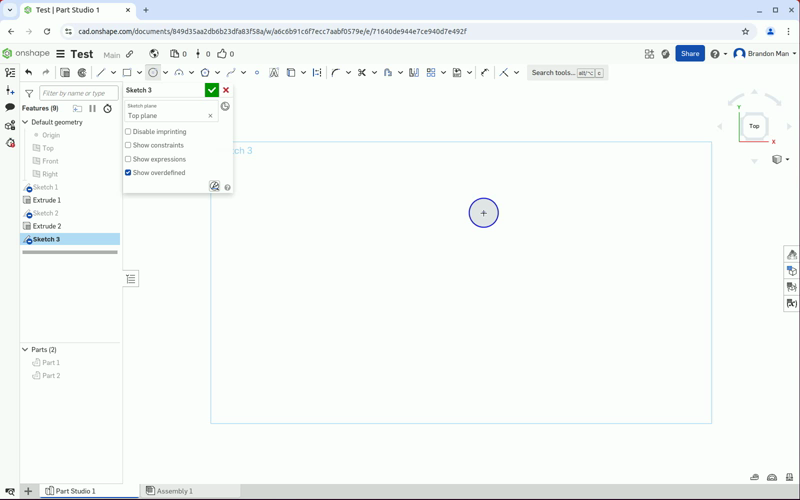
key_up(shift)
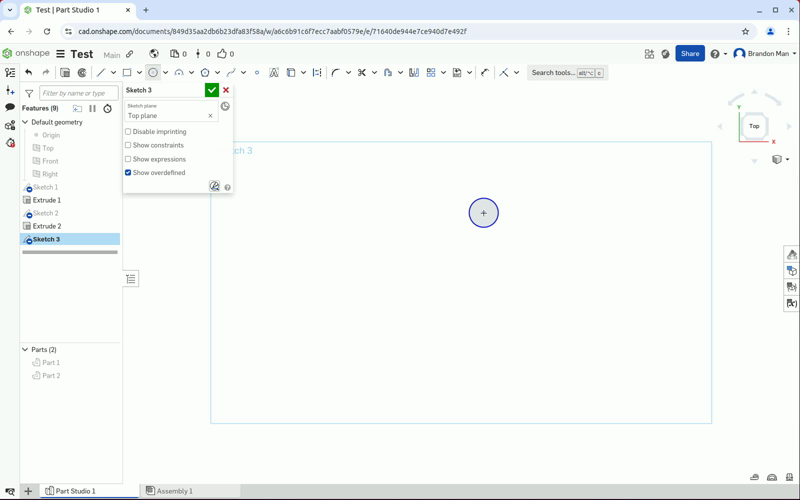
mouse_move(489, 212)
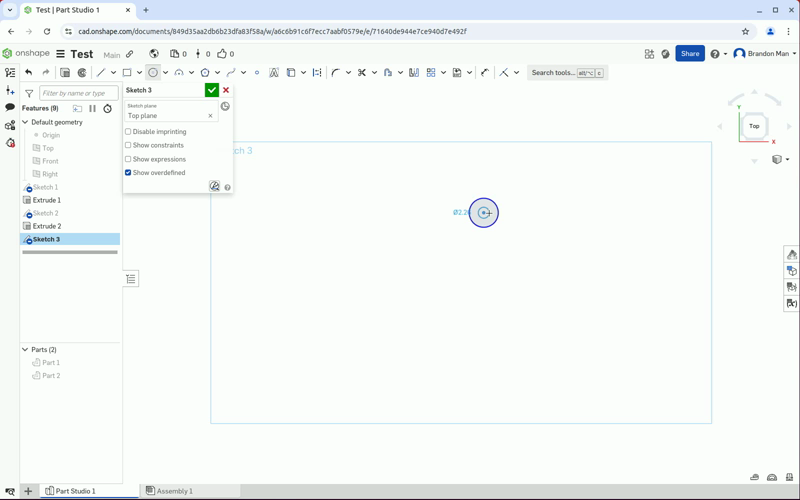
click(489, 212)
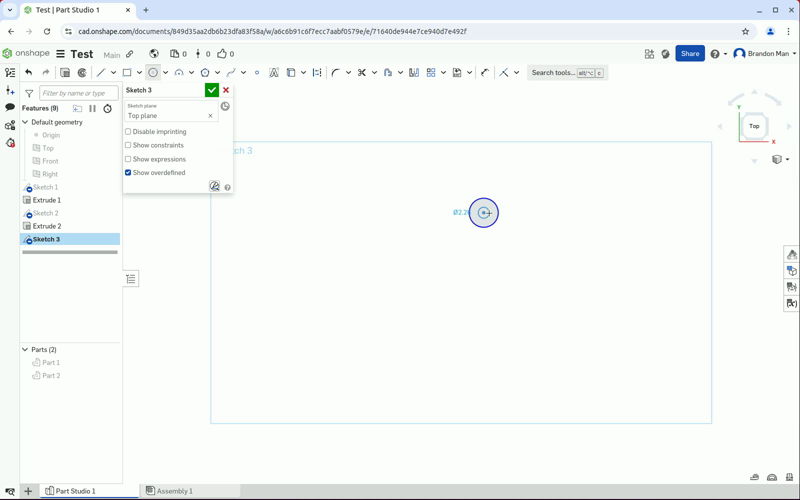
key(esc)
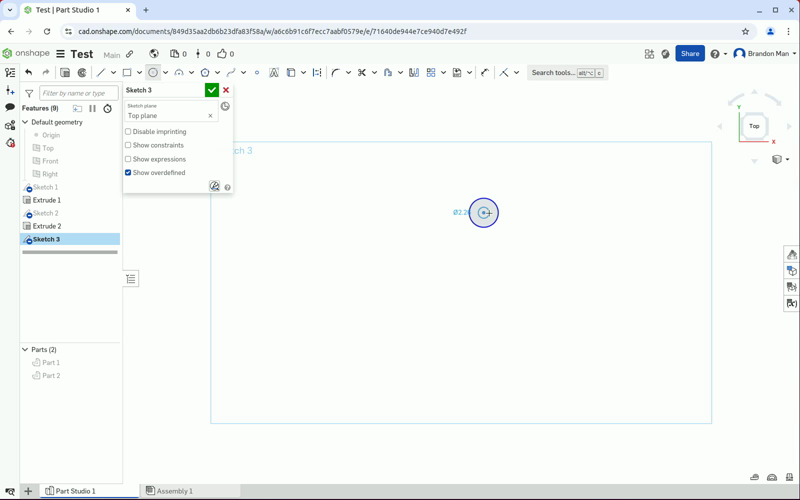
mouse_move(484, 200)
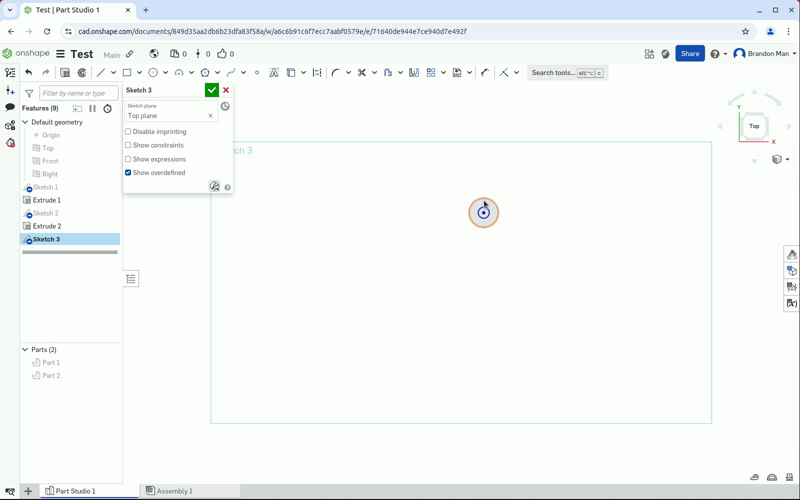
scroll(6)
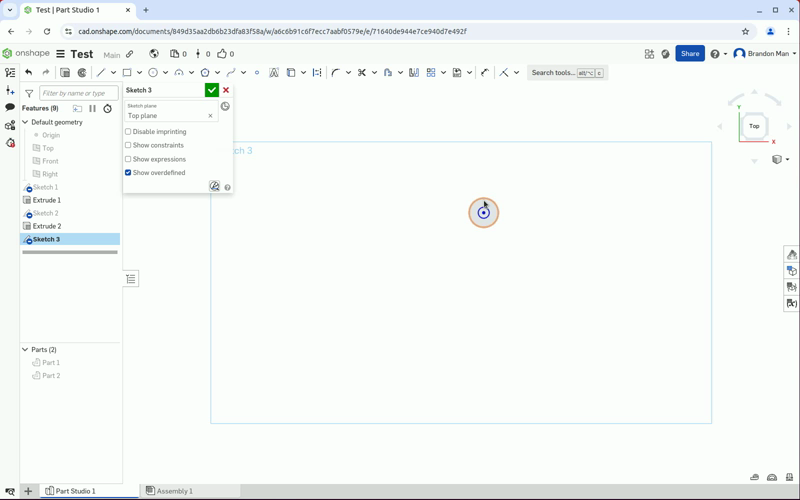
scroll(6)
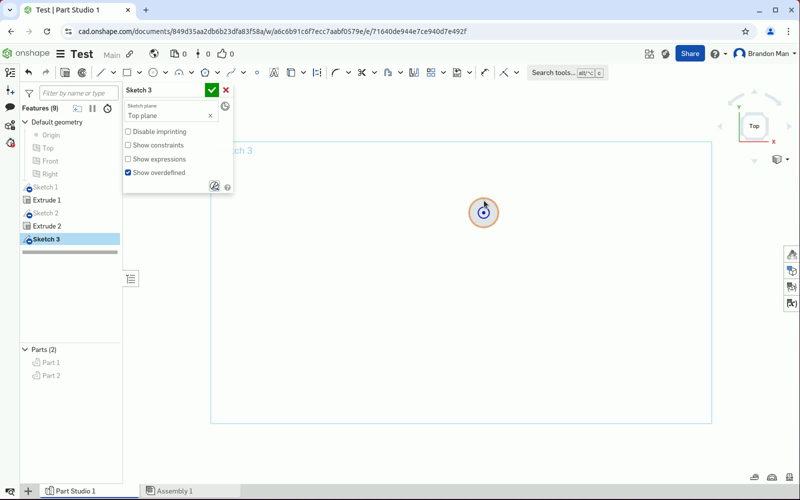
scroll(6)
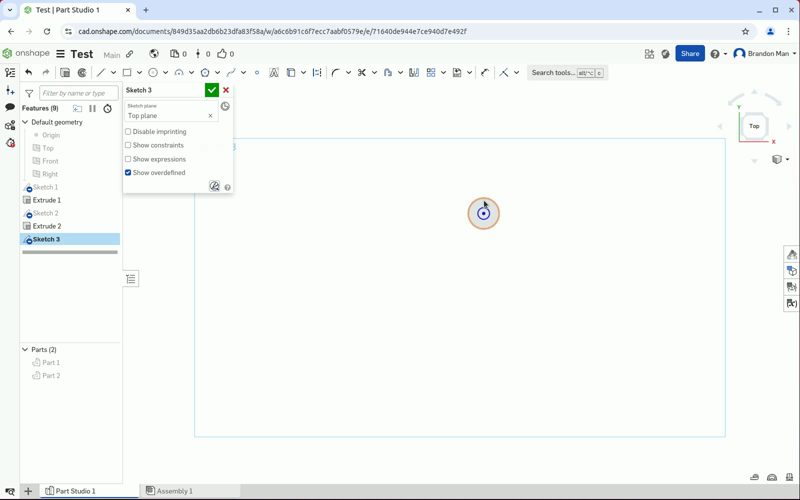
scroll(6)
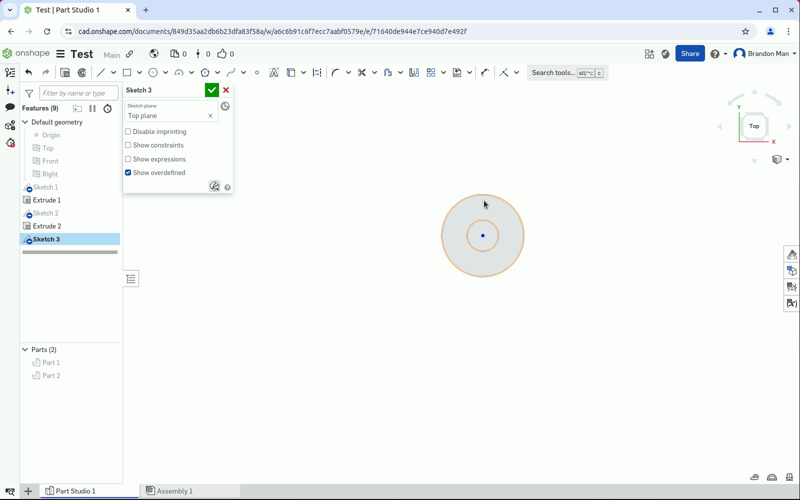
scroll(6)
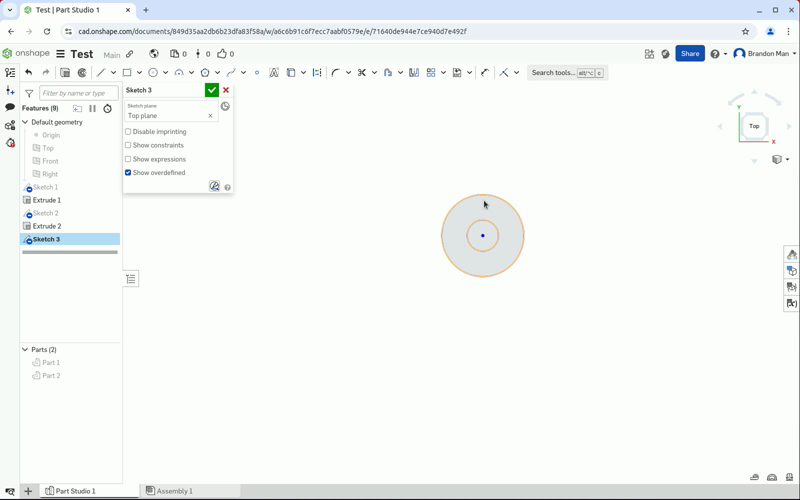
scroll(6)
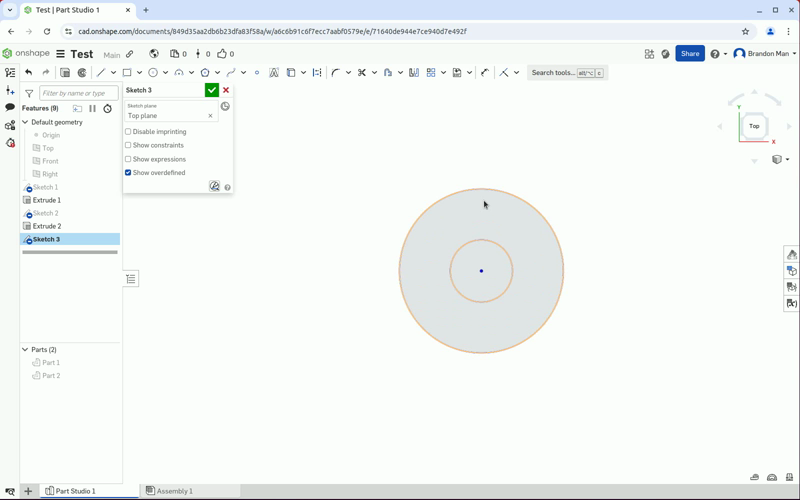
scroll(6)
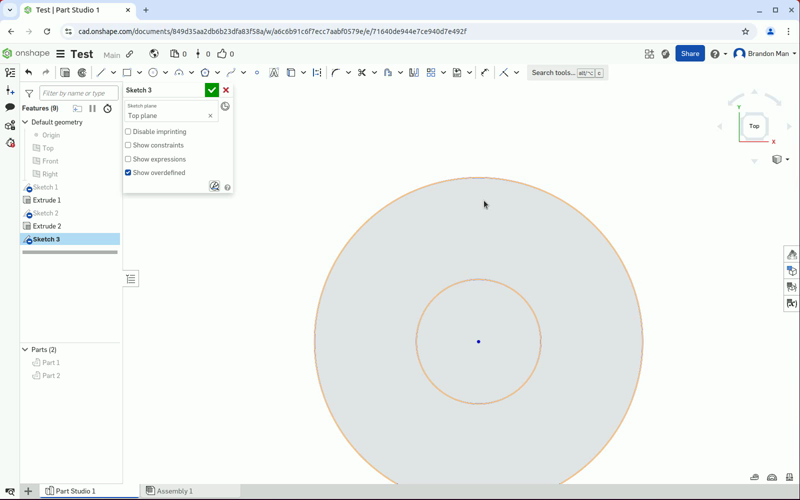
click(484, 200)
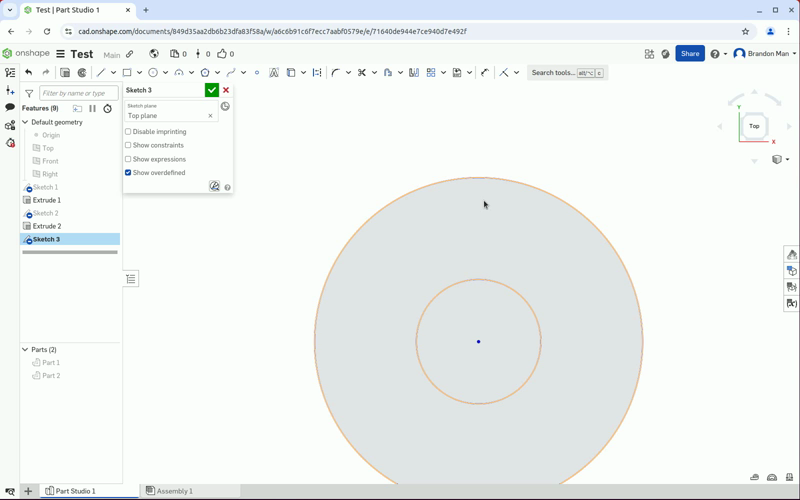
scroll(-6)
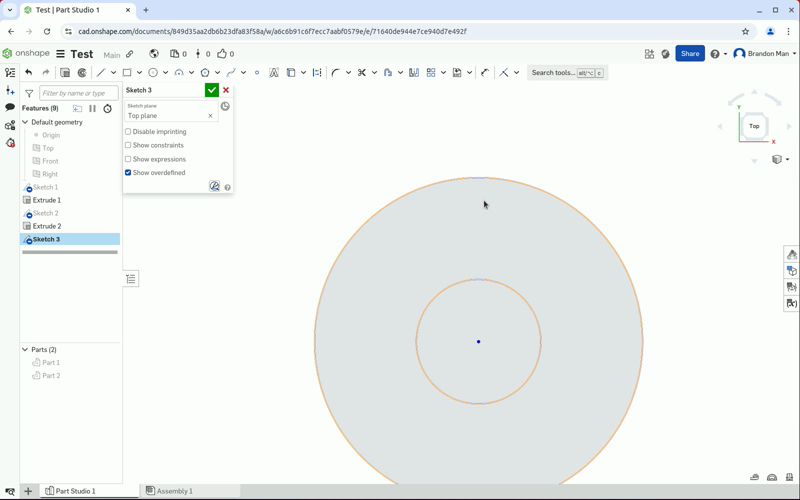
scroll(-6)
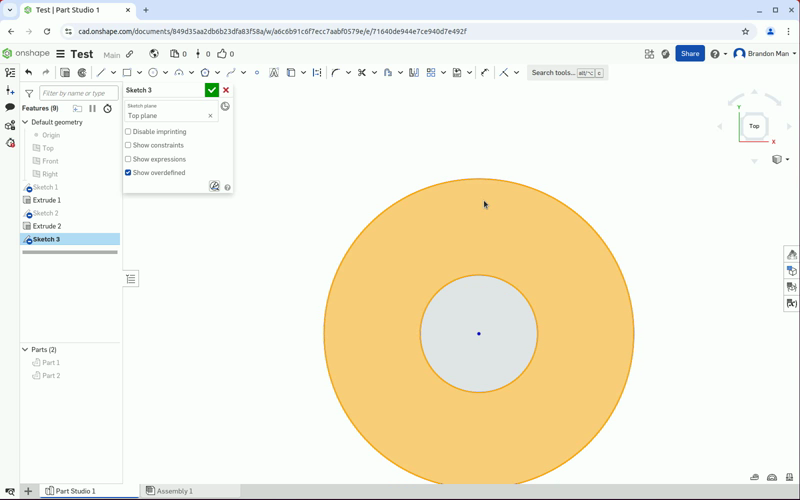
scroll(-6)
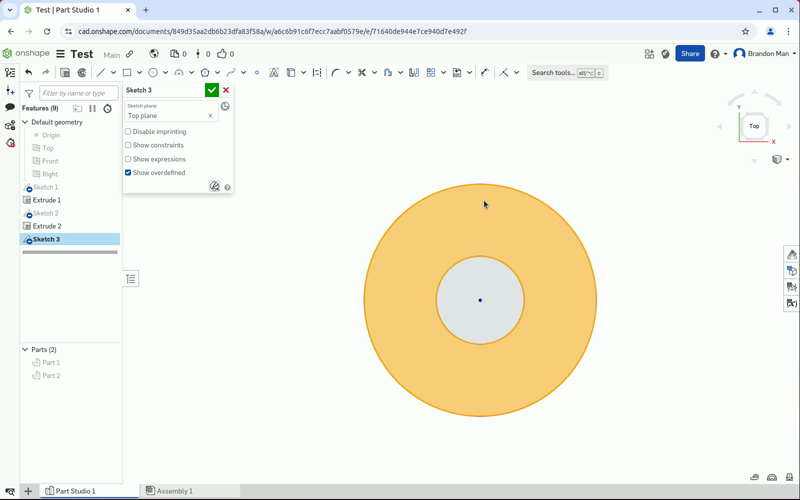
scroll(-6)
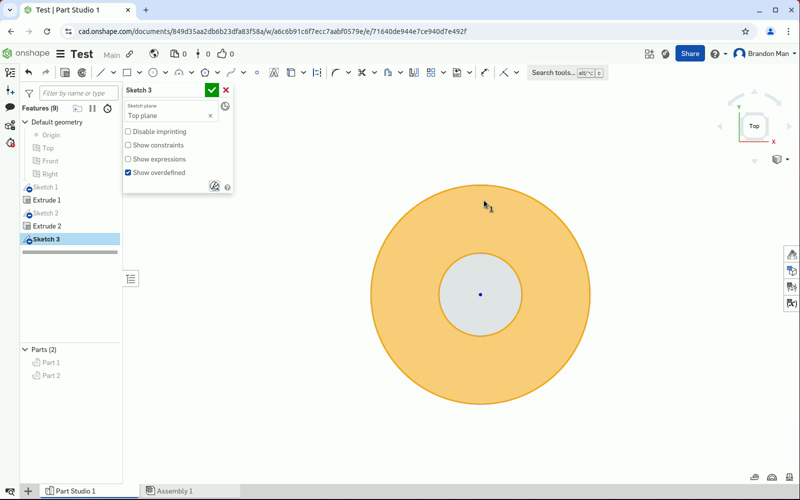
scroll(-6)
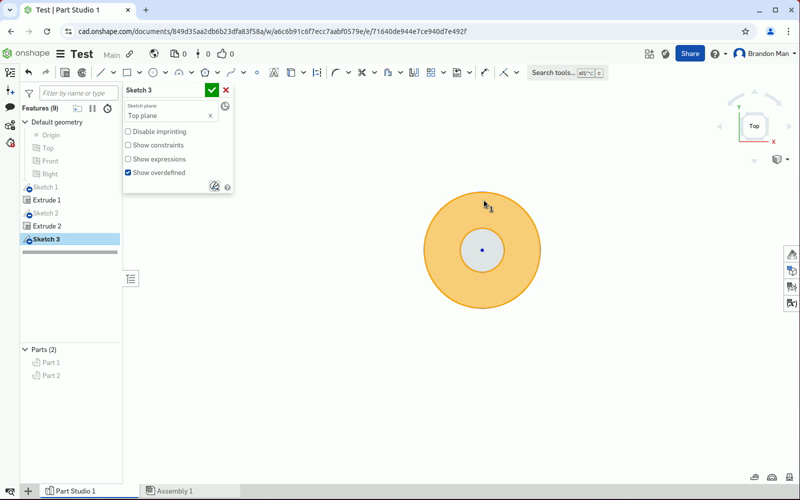
scroll(-6)
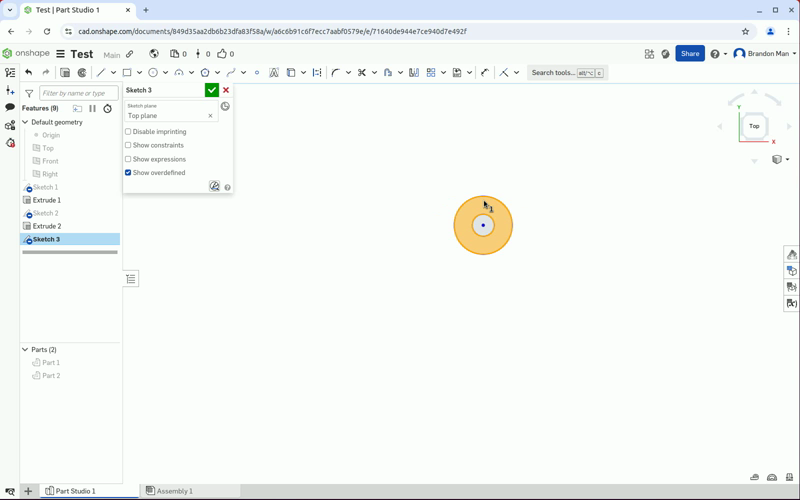
scroll(-6)
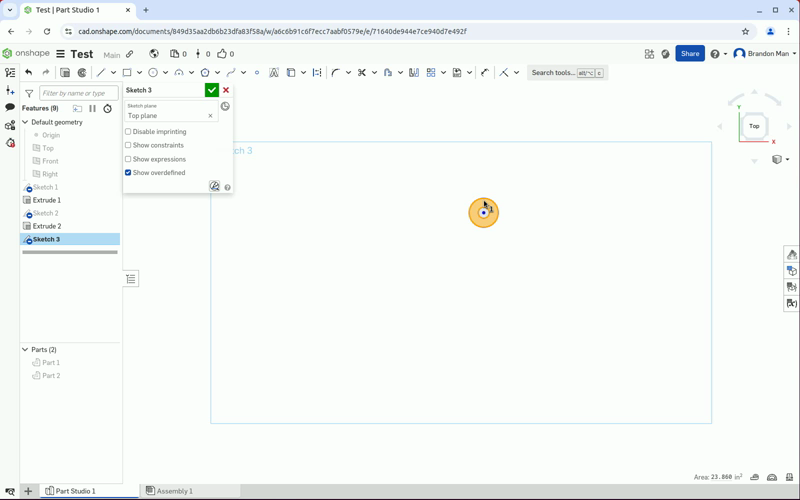
mouse_move(73, 352)
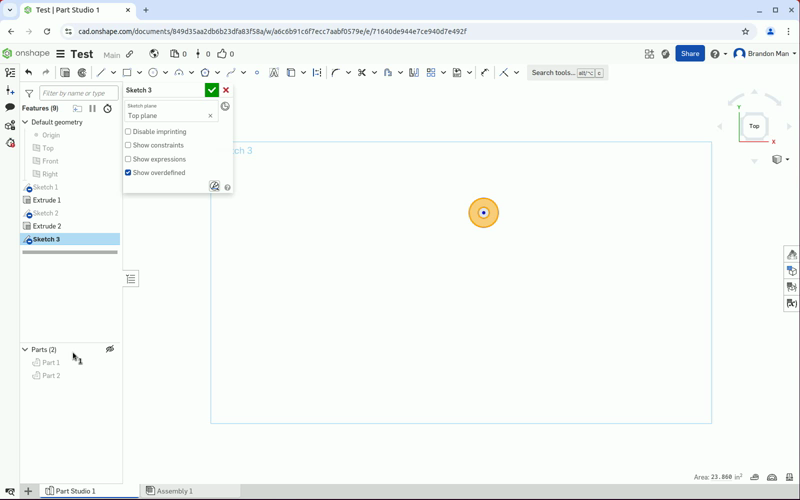
key(shift+y)
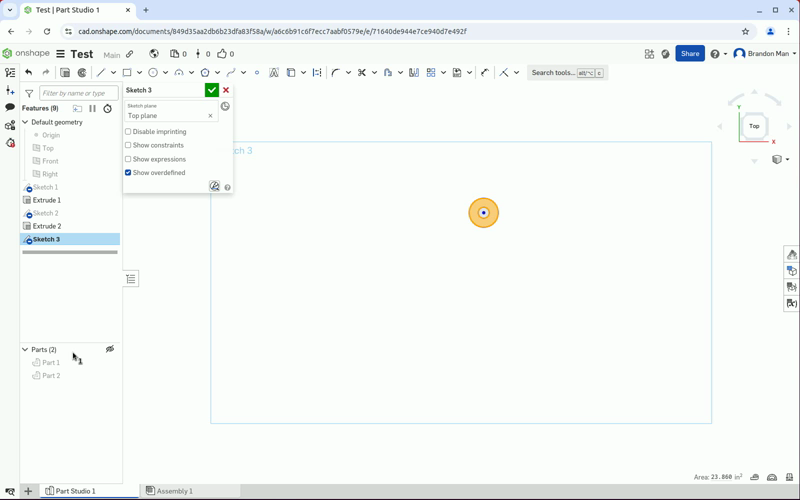
key(shift+e)
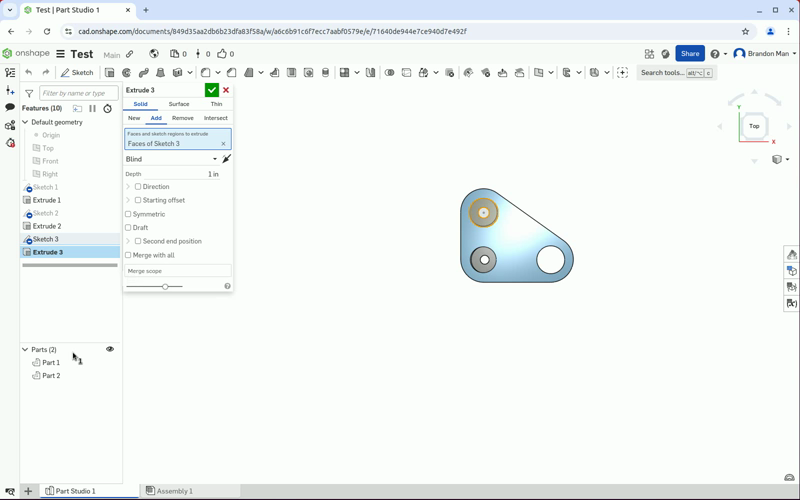
mouse_move(143, 106)
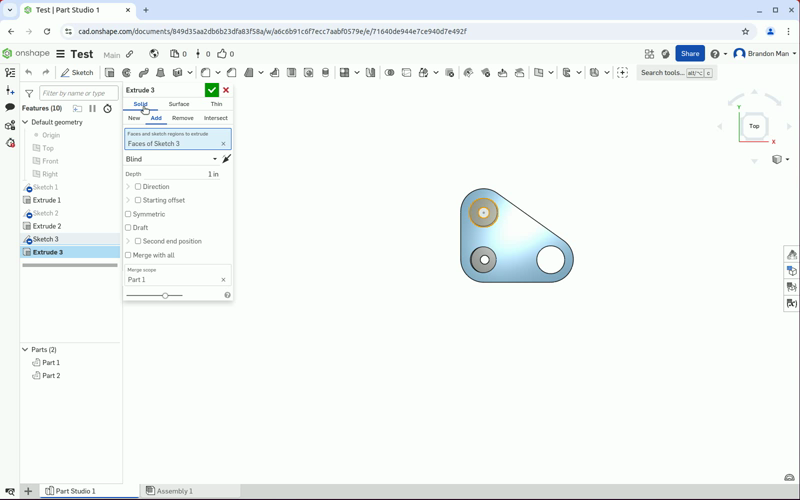
click(143, 106)
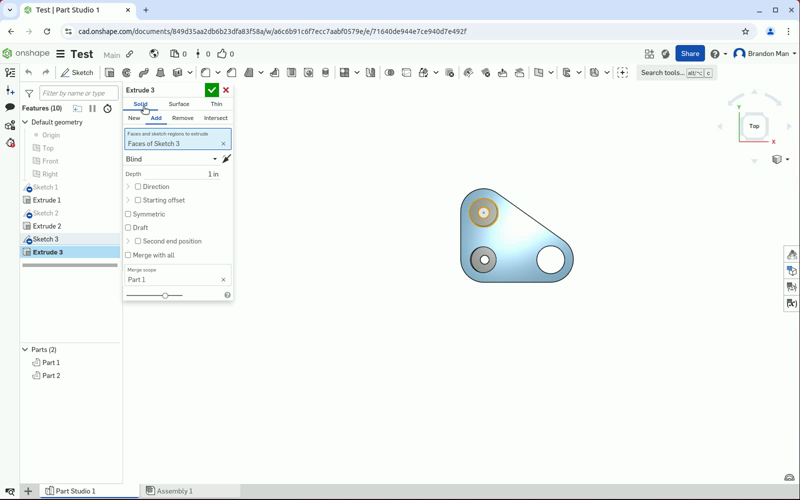
mouse_move(137, 120)
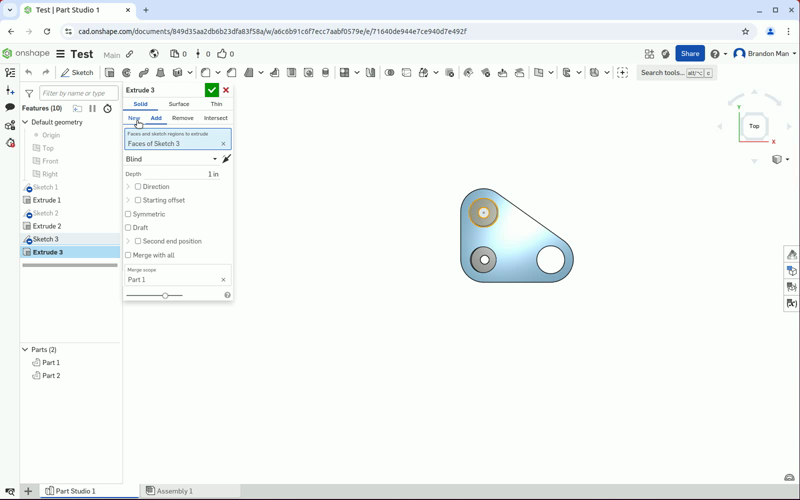
click(137, 120)
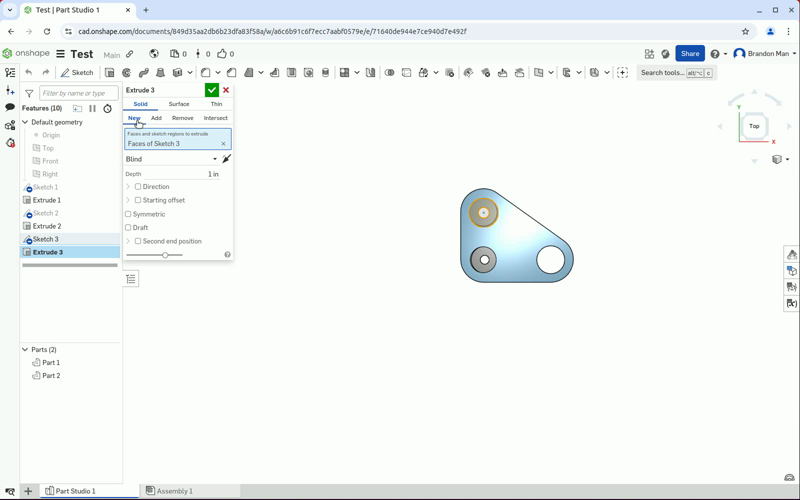
key(tab, 4)
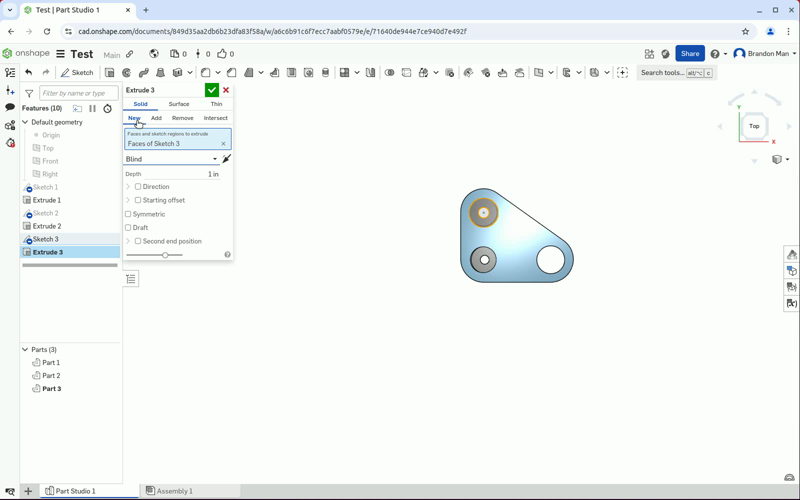
text(2.889)
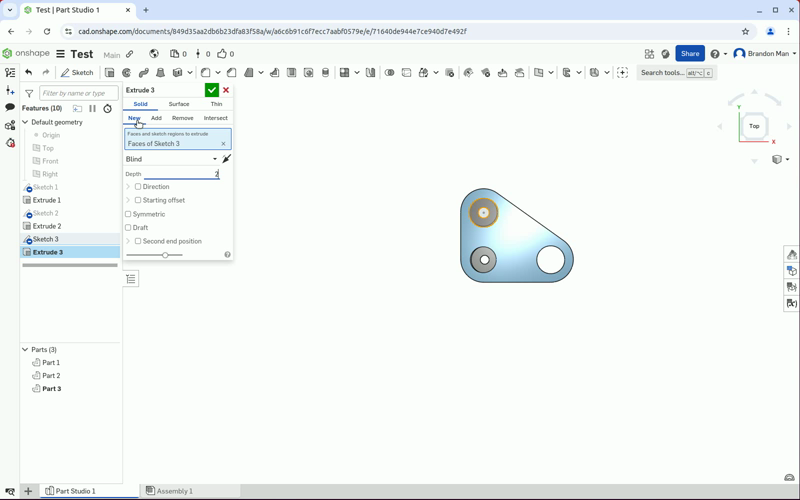
key(enter)
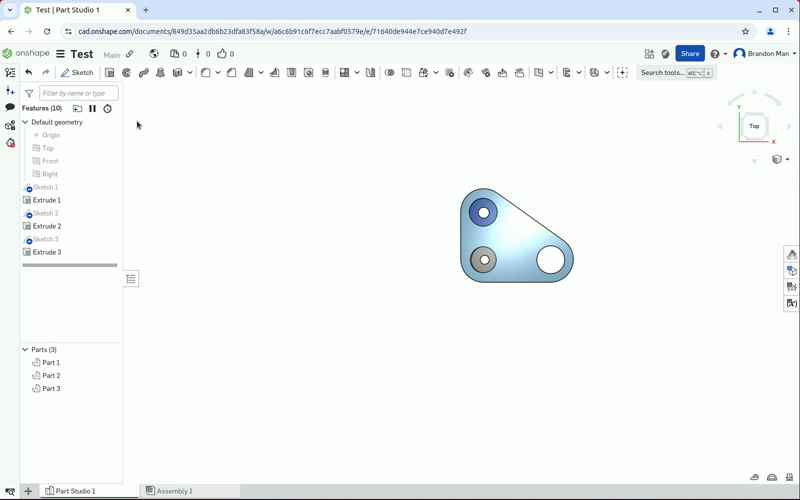
key(shift+h)
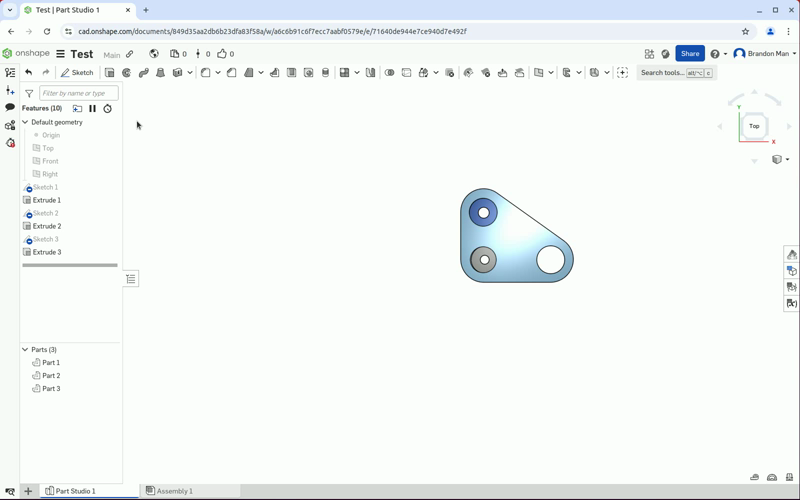
key(shift+h)
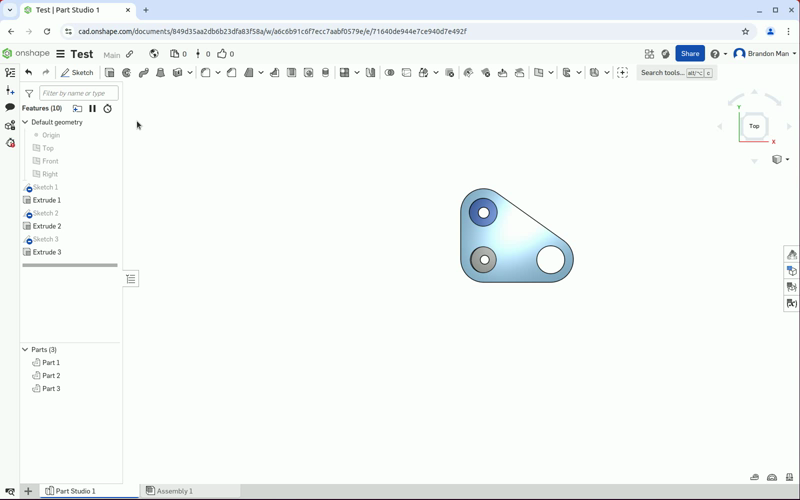
mouse_move(73, 189)
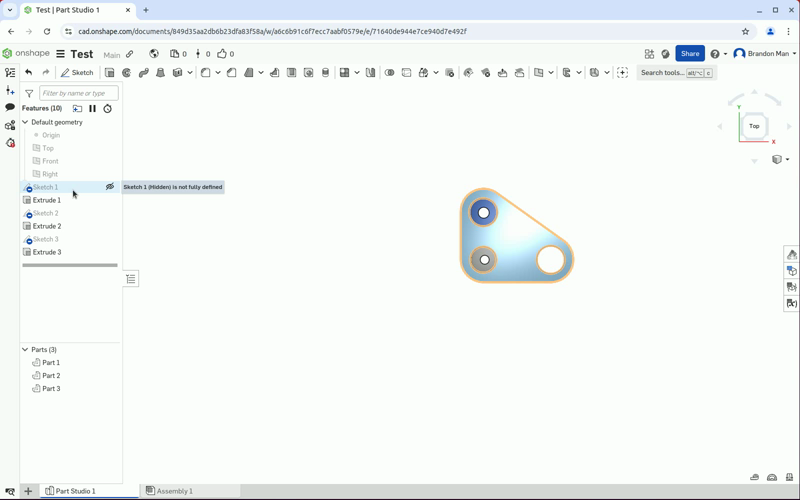
click(73, 189)
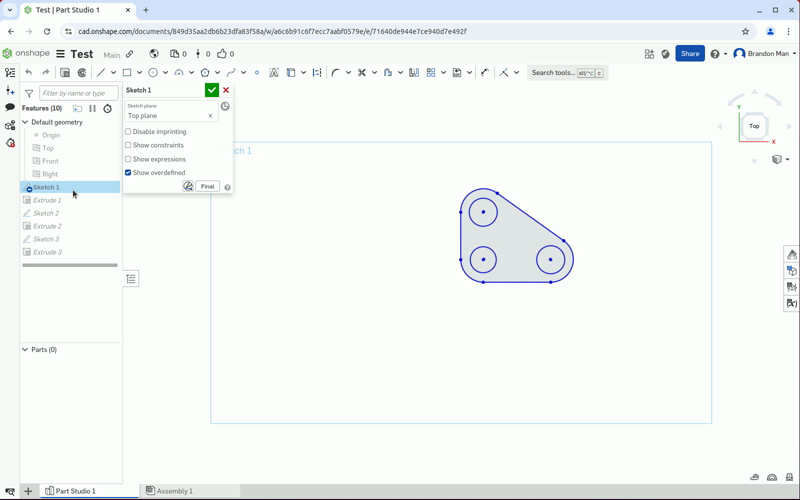
mouse_move(229, 92)
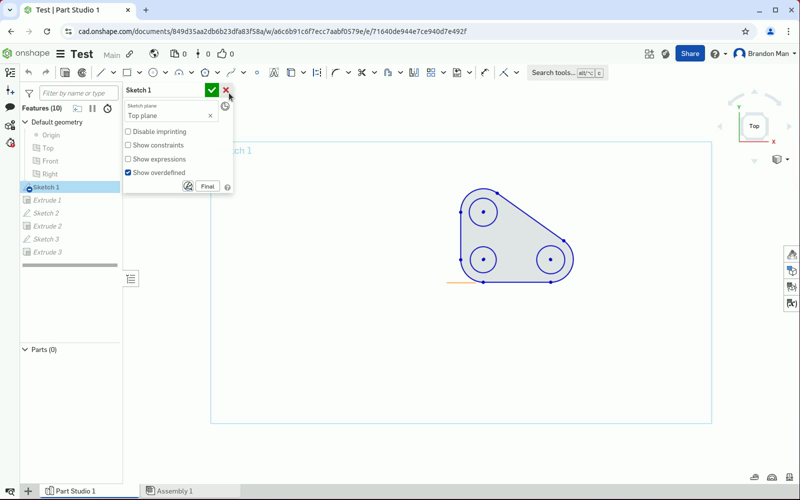
click(229, 92)
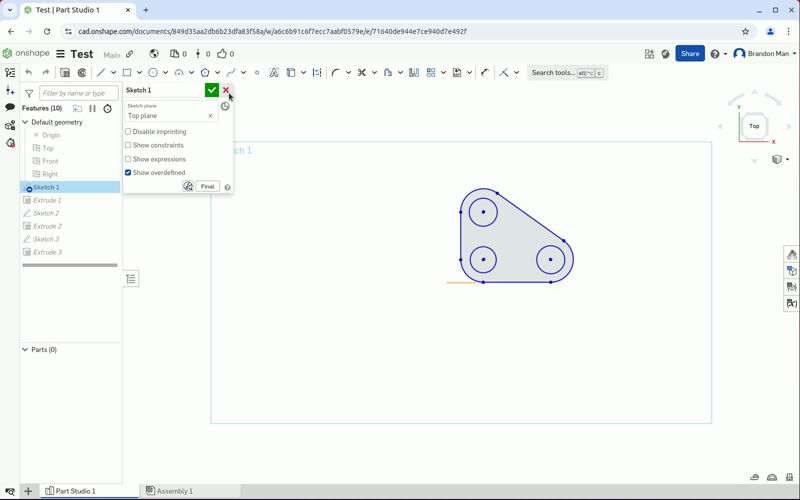
key(shift+s)
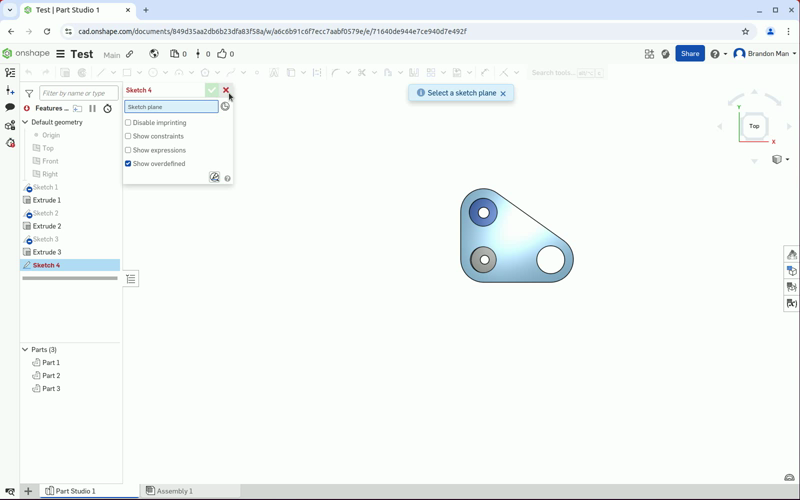
mouse_move(73, 150)
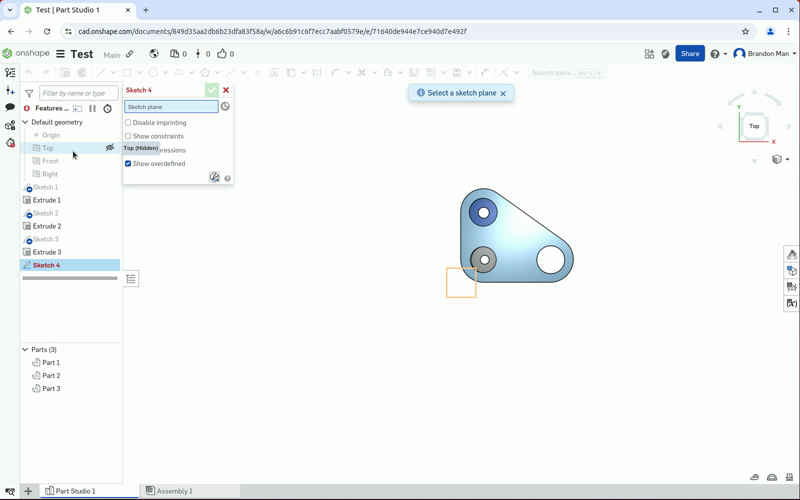
click(73, 150)
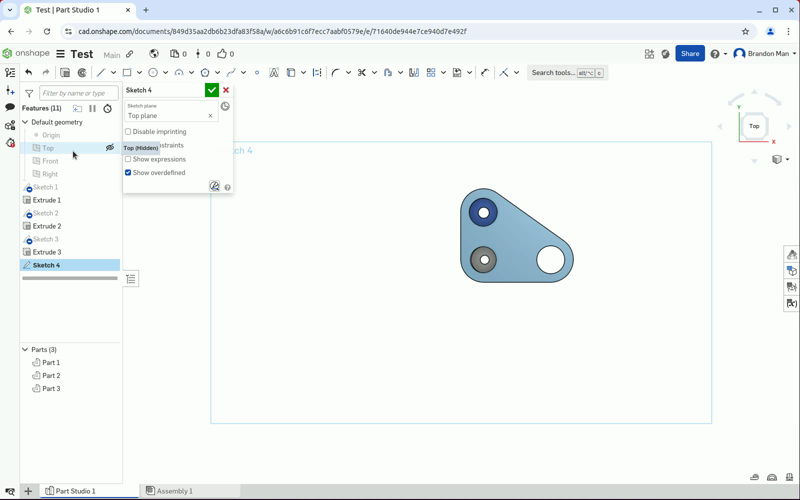
mouse_move(73, 352)
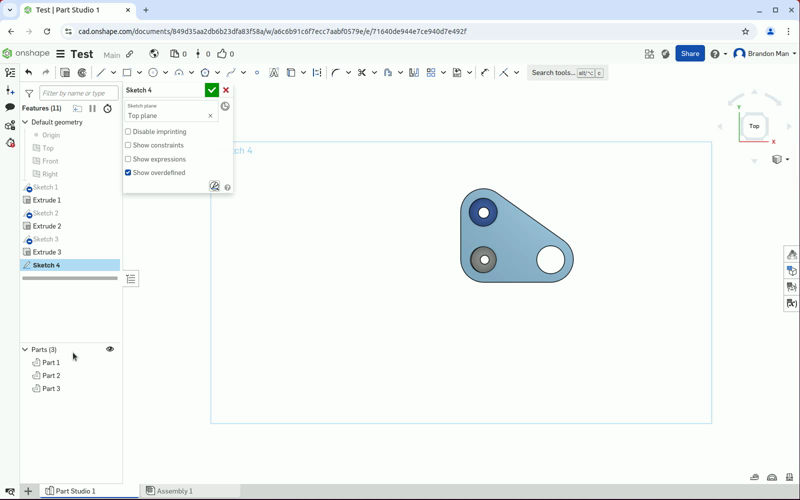
key(y)
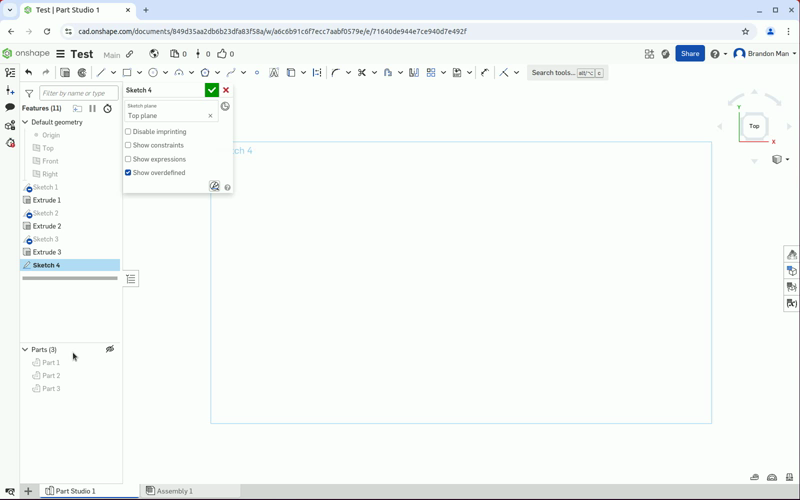
key(c)
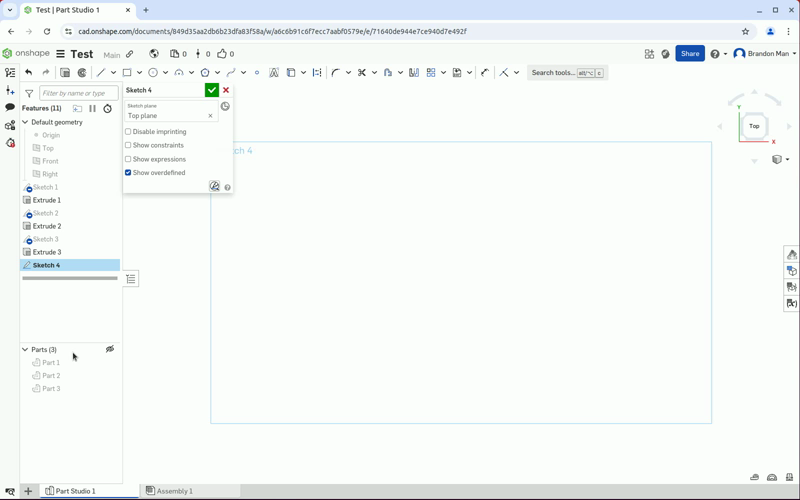
key_down(shift)
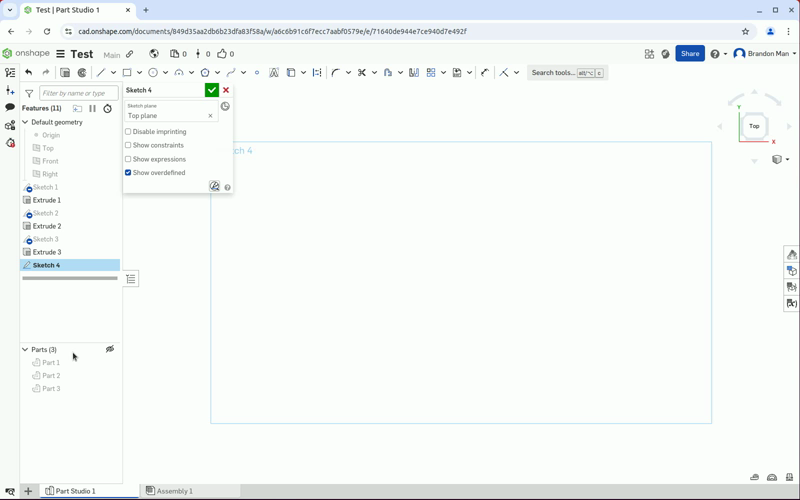
mouse_move(550, 259)
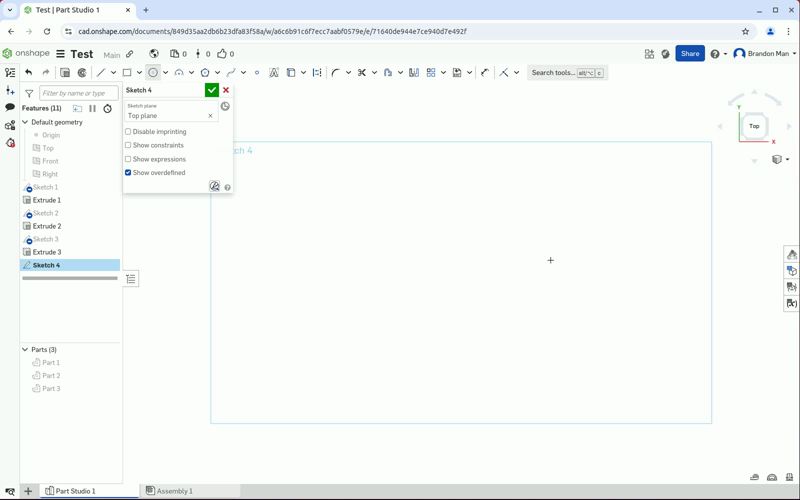
click(550, 259)
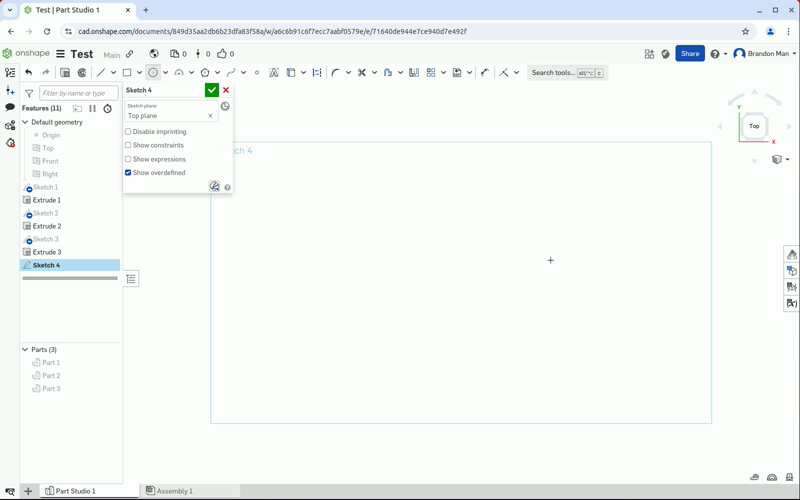
key_up(shift)
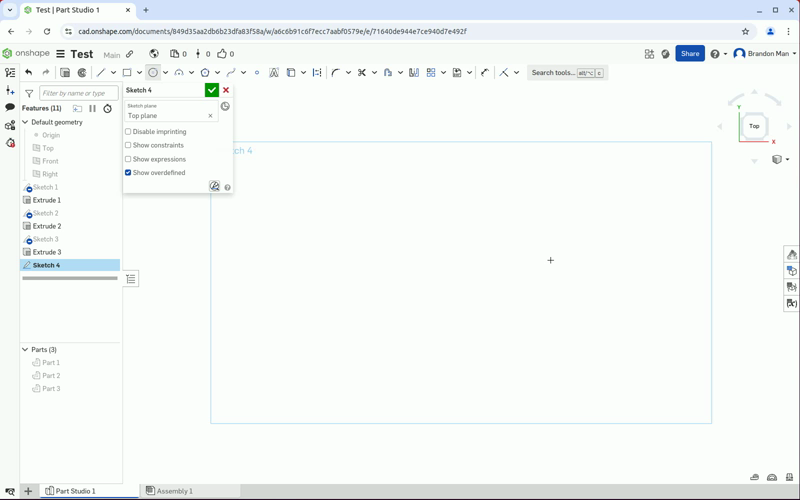
mouse_move(564, 259)
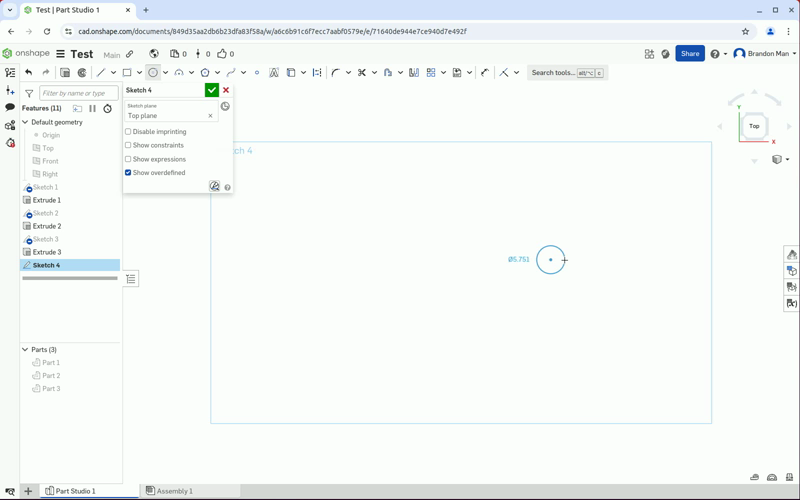
click(564, 259)
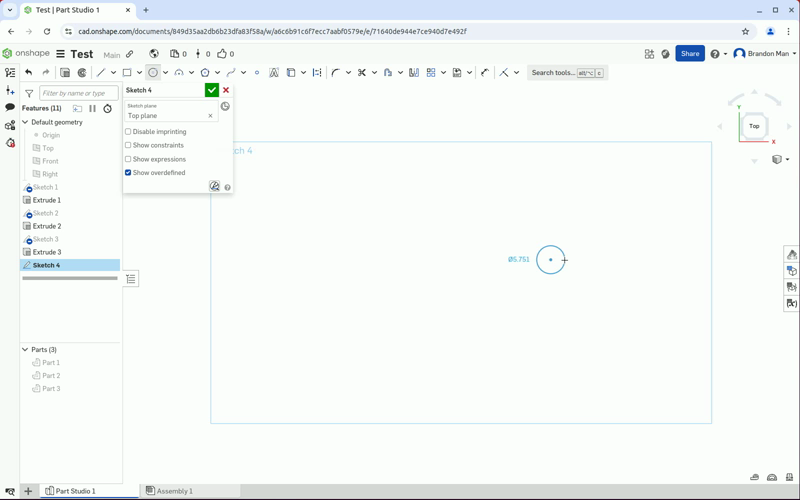
key(esc)
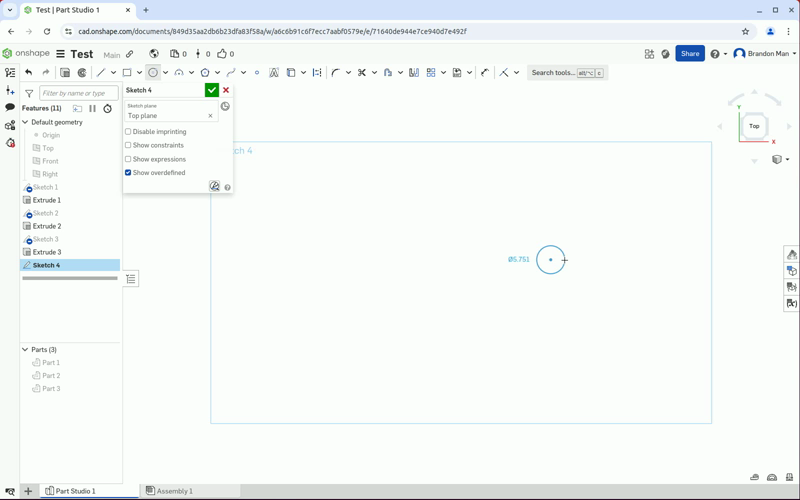
key(c)
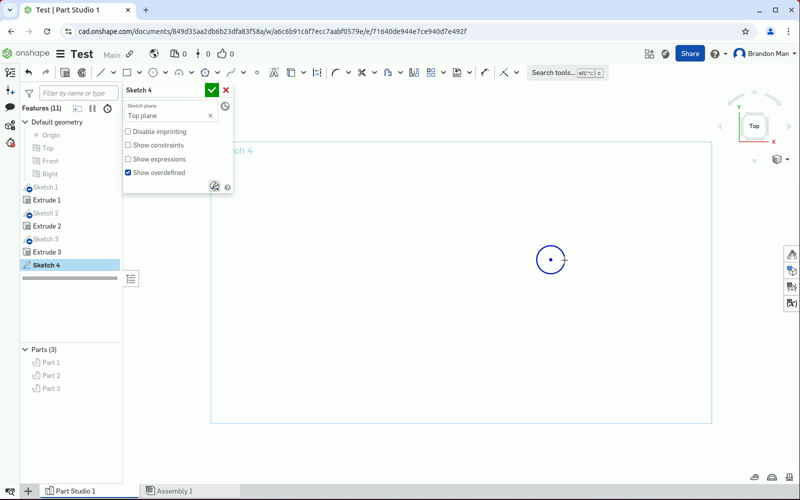
key_down(shift)
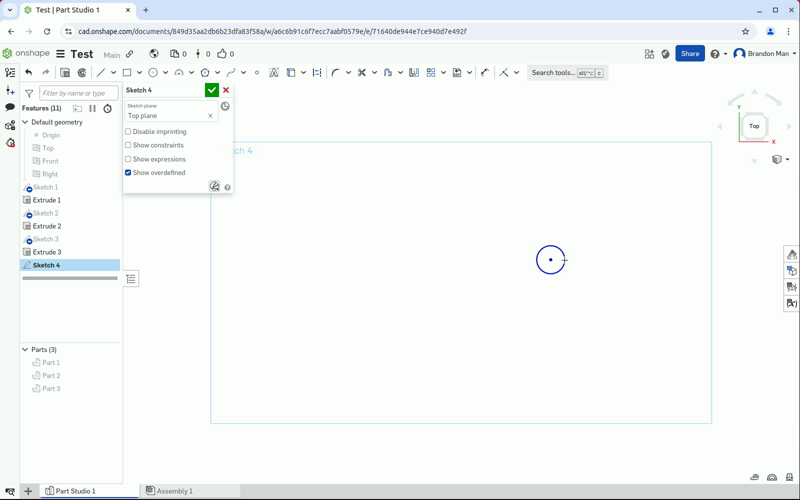
mouse_move(550, 259)
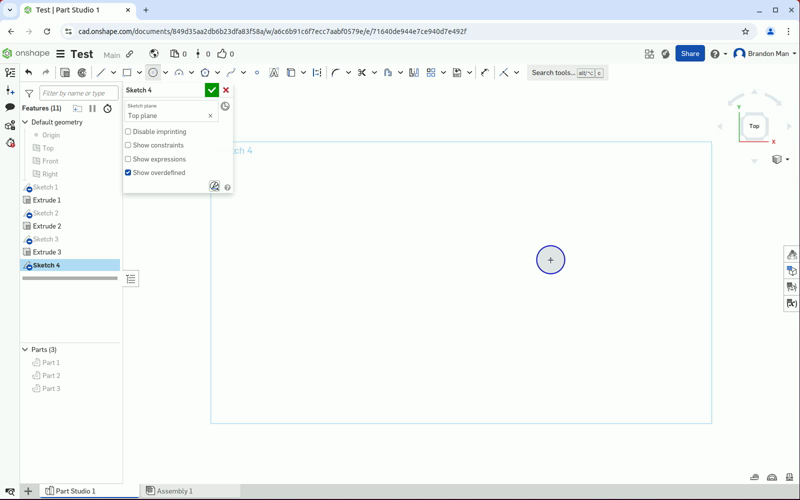
click(550, 259)
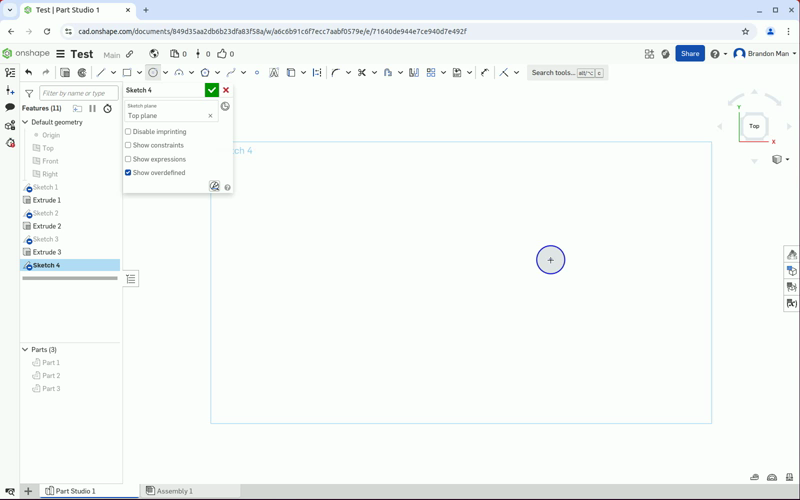
key_up(shift)
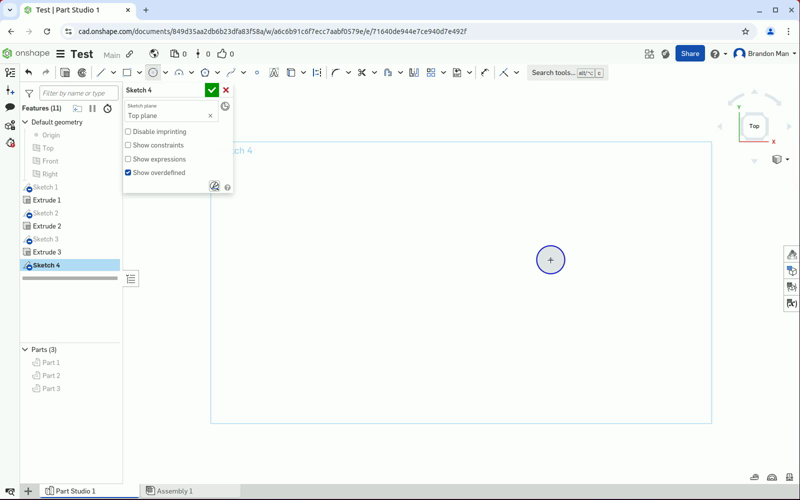
mouse_move(555, 259)
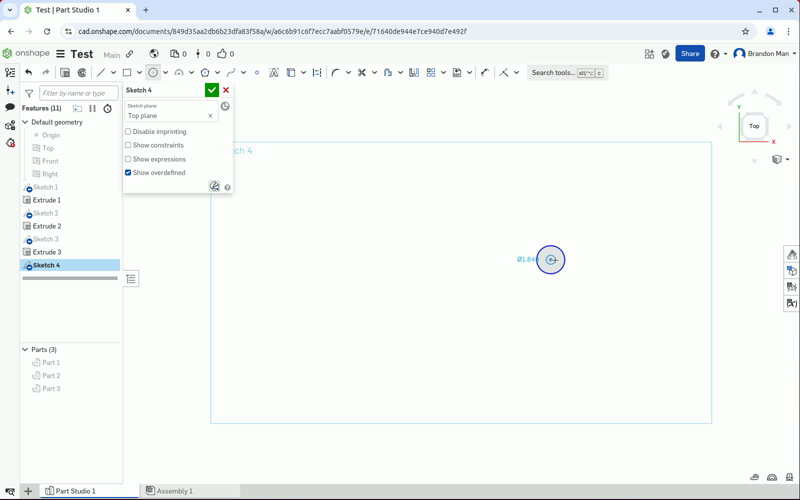
click(555, 259)
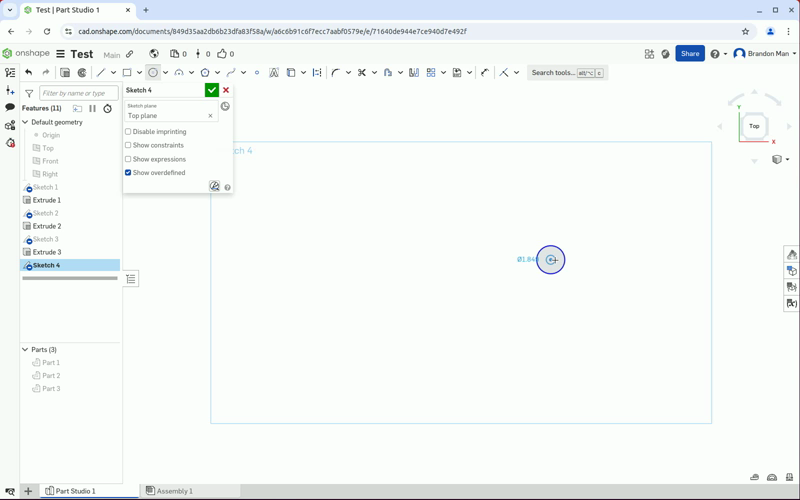
key(esc)
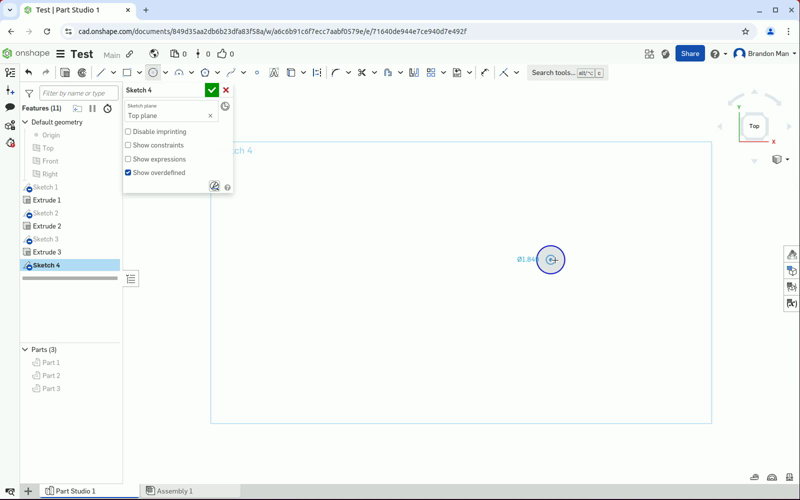
mouse_move(541, 268)
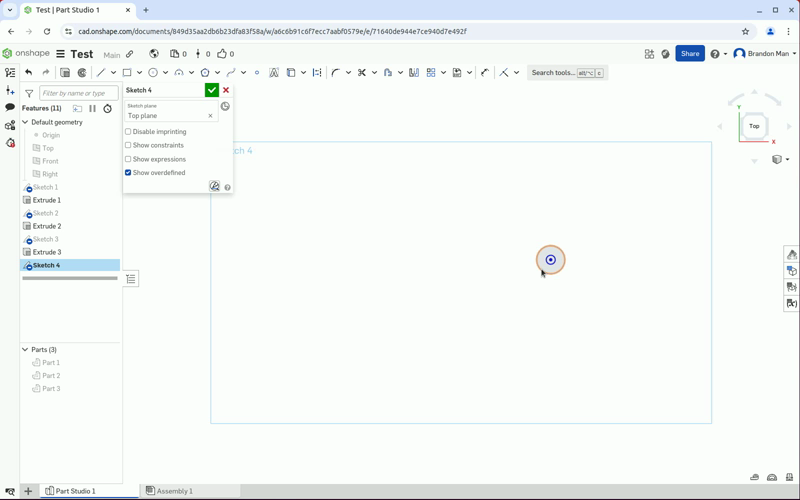
scroll(6)
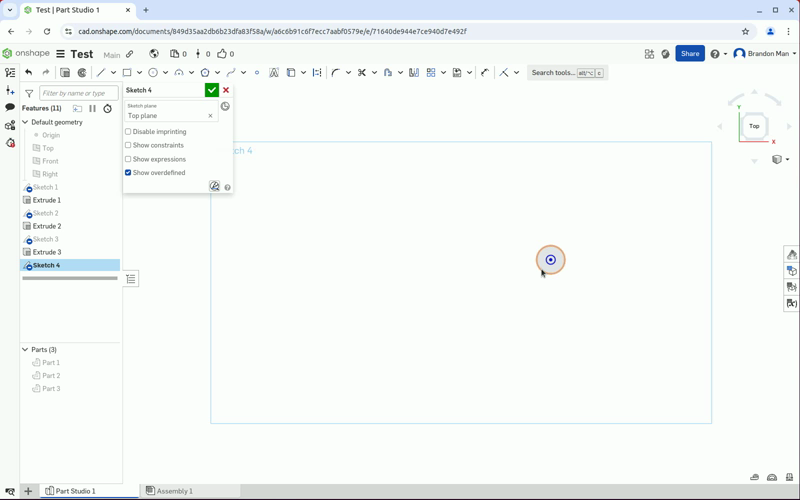
scroll(6)
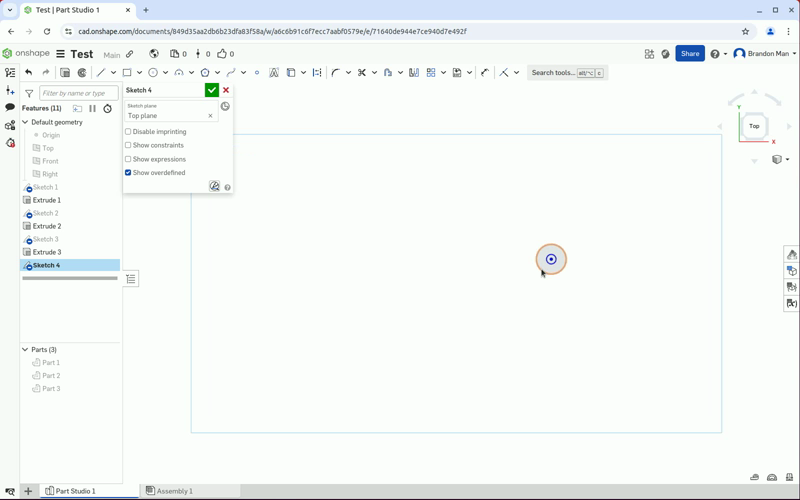
scroll(6)
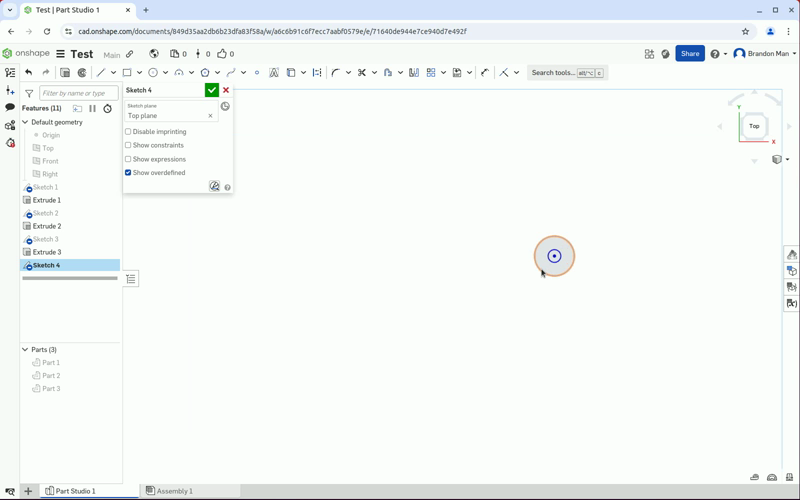
scroll(6)
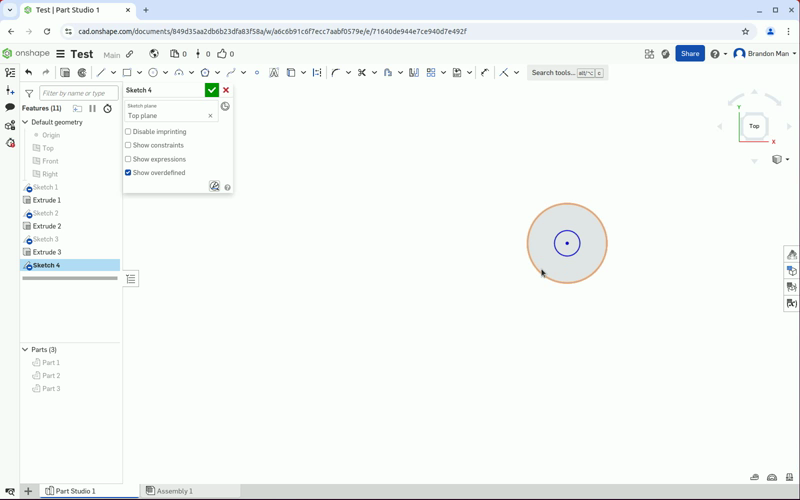
scroll(6)
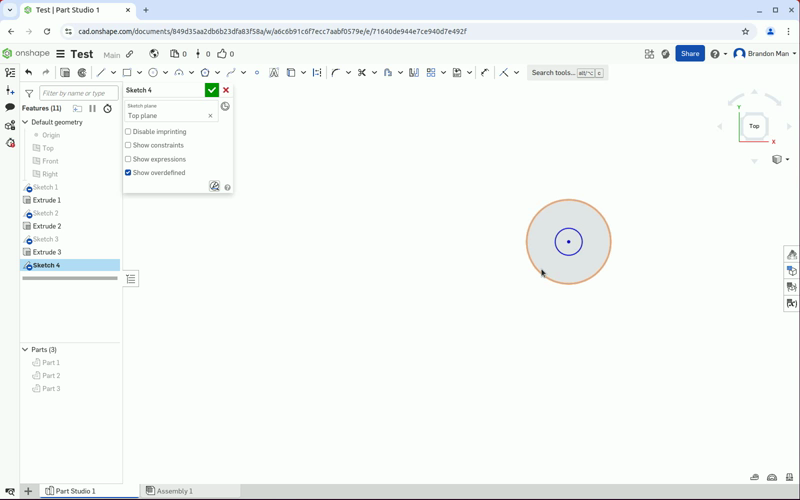
scroll(6)
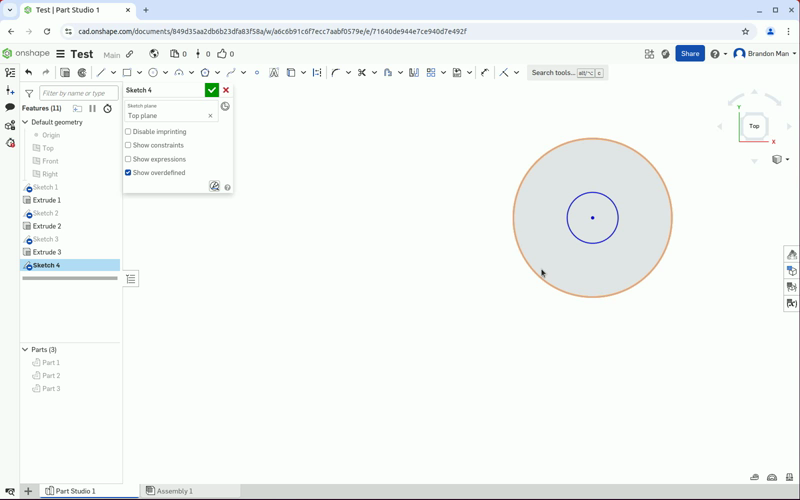
scroll(6)
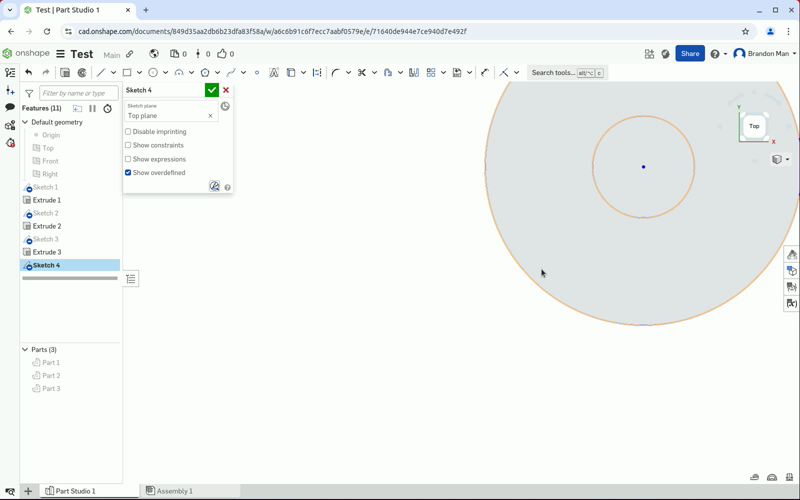
click(541, 268)
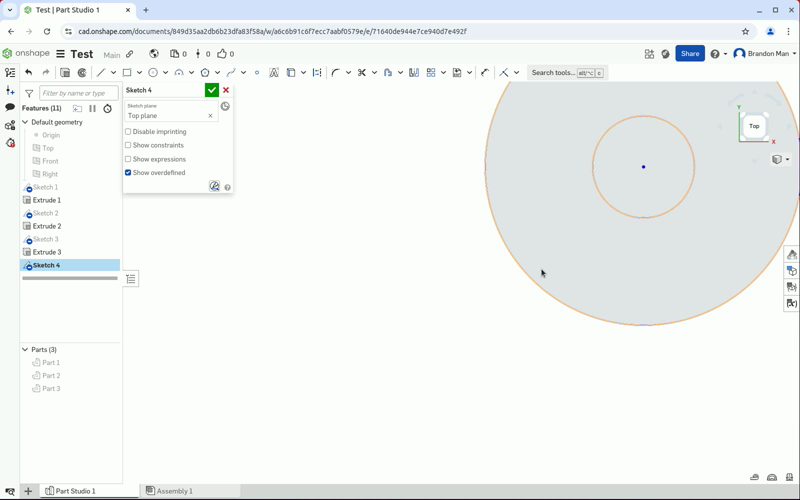
scroll(-6)
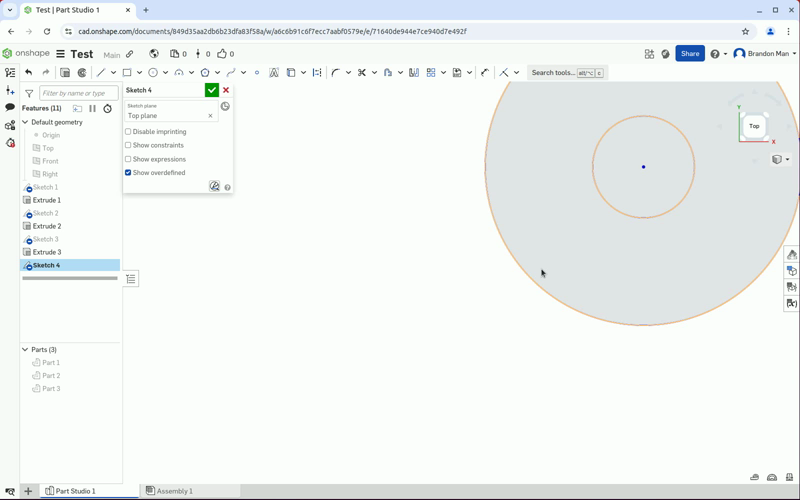
scroll(-6)
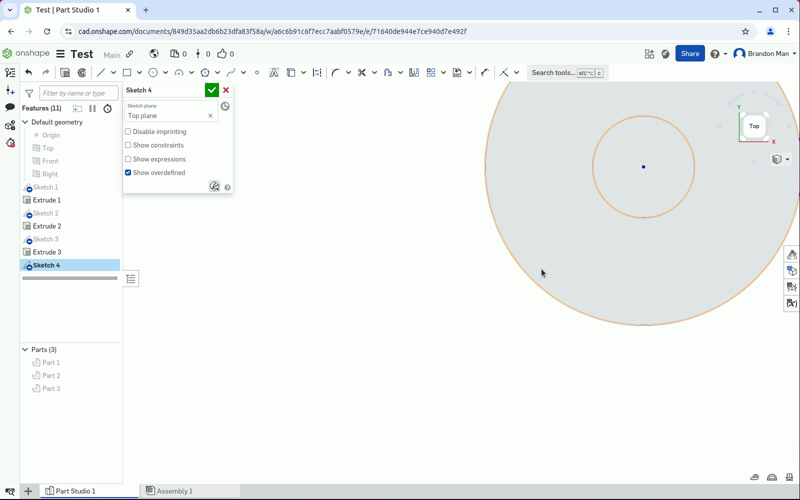
scroll(-6)
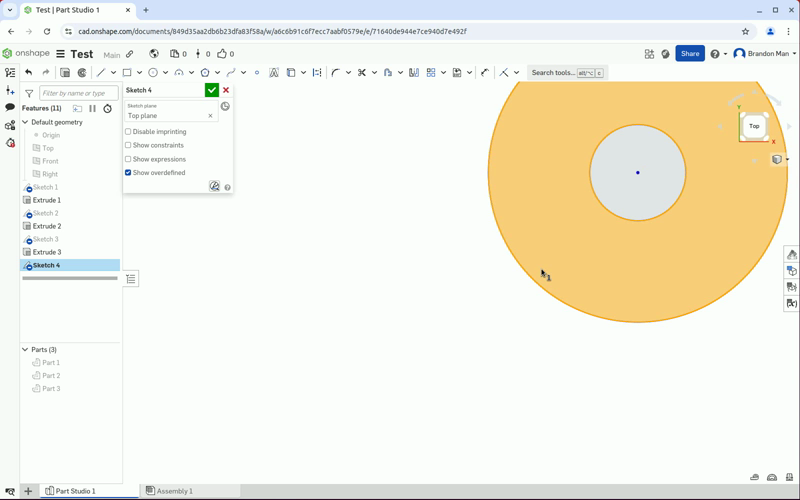
scroll(-6)
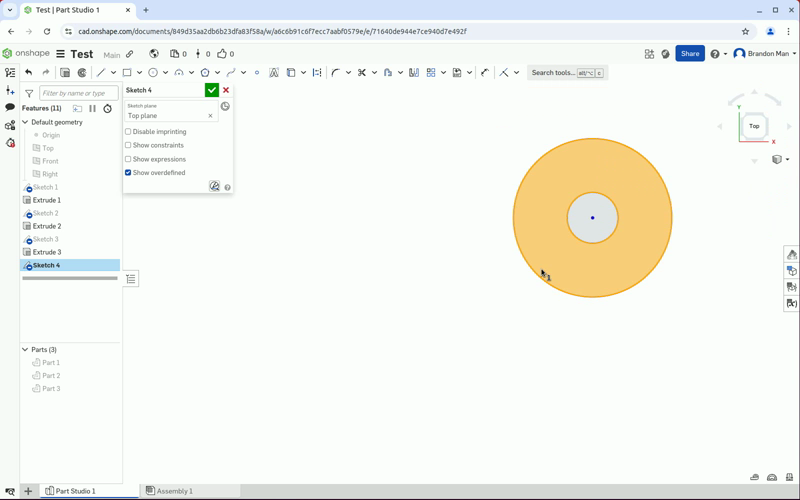
scroll(-6)
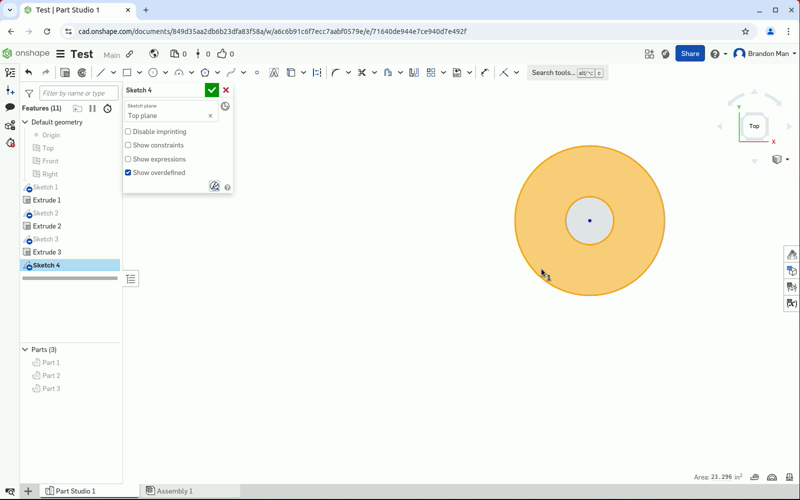
scroll(-6)
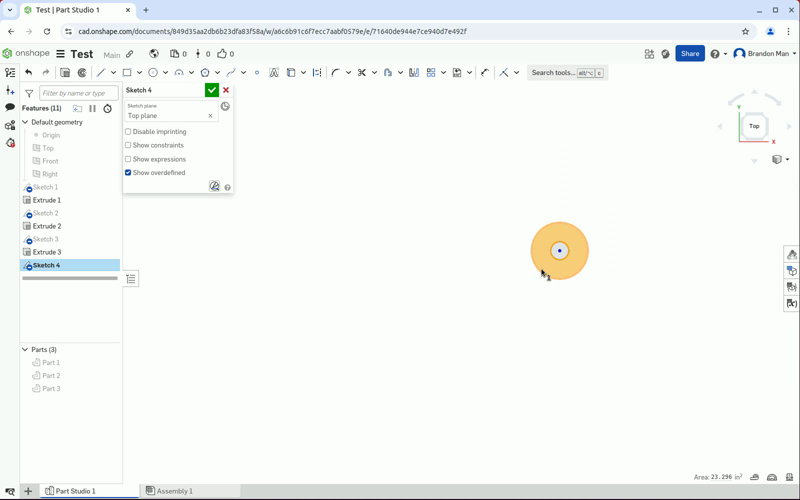
scroll(-6)
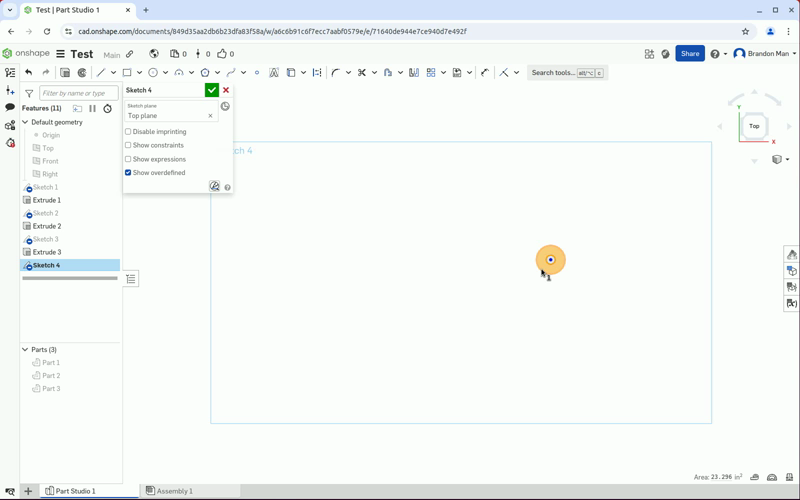
mouse_move(73, 352)
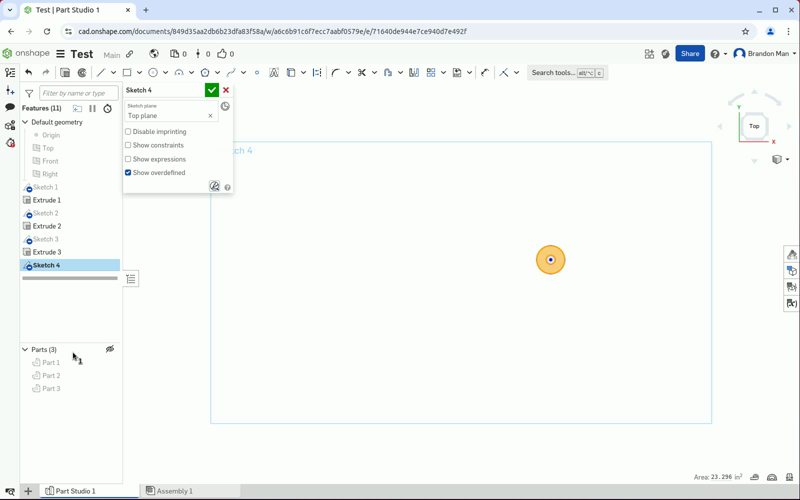
key(shift+y)
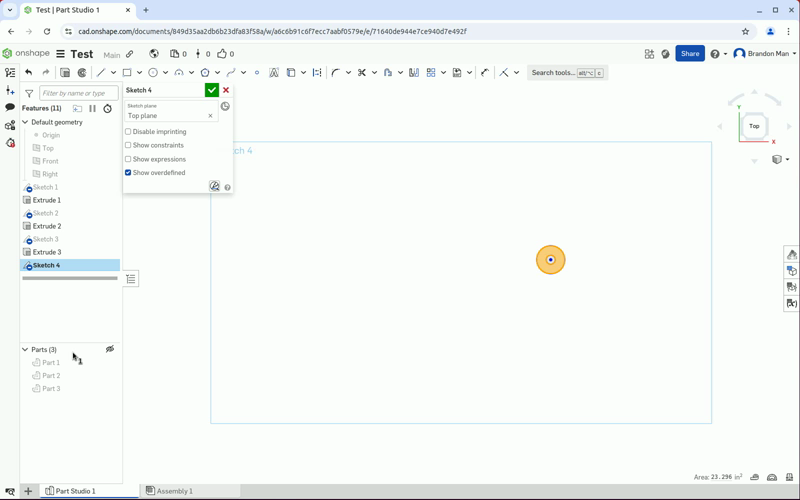
key(shift+e)
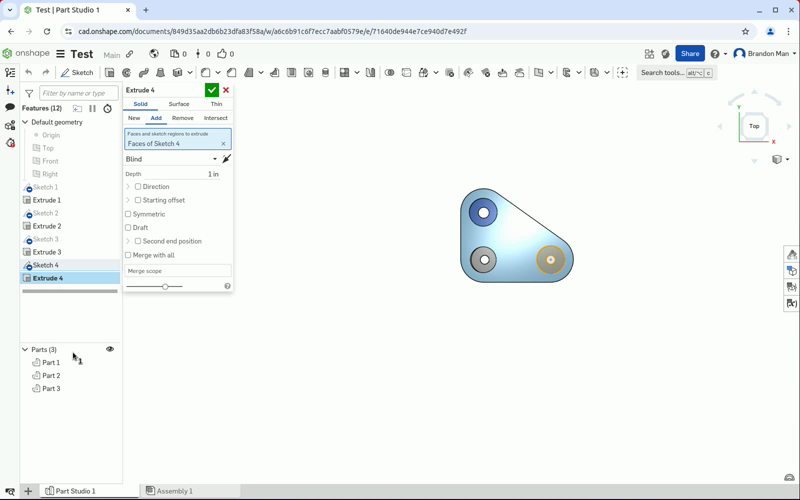
mouse_move(143, 106)
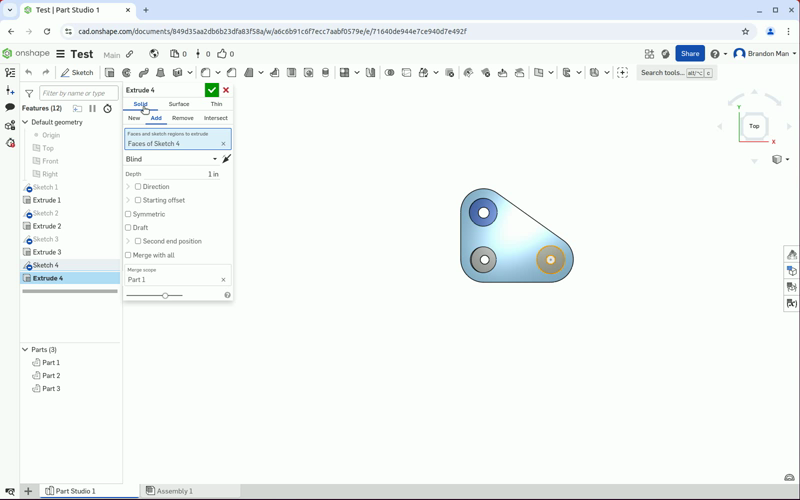
click(143, 106)
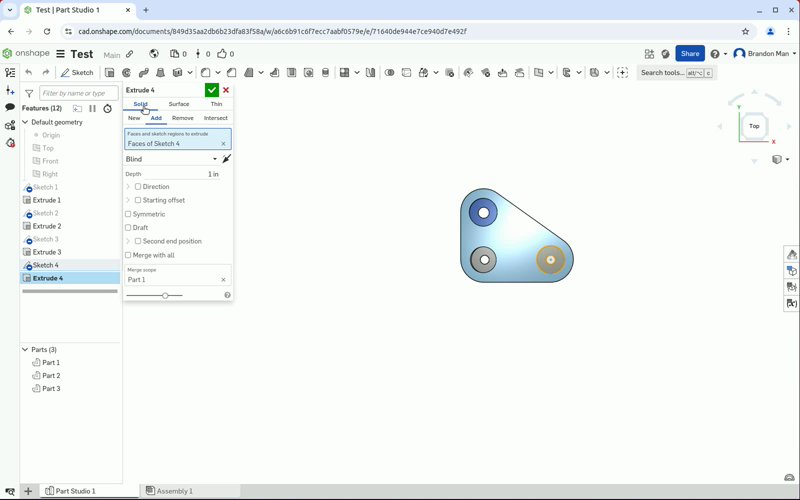
mouse_move(137, 120)
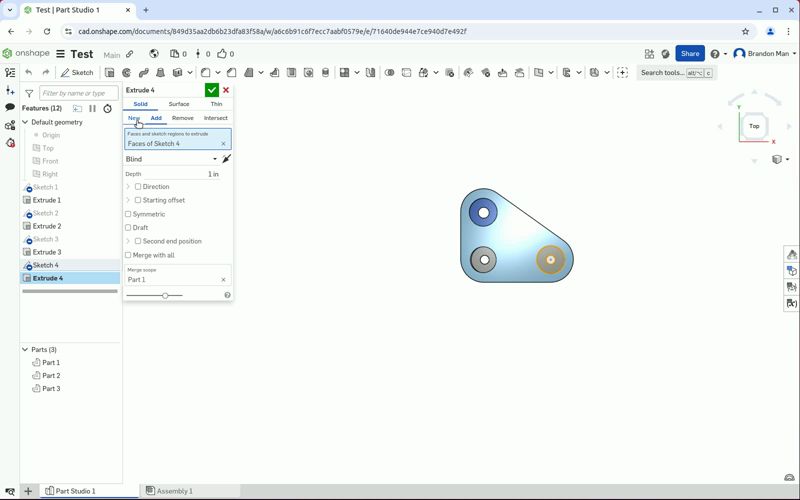
click(137, 120)
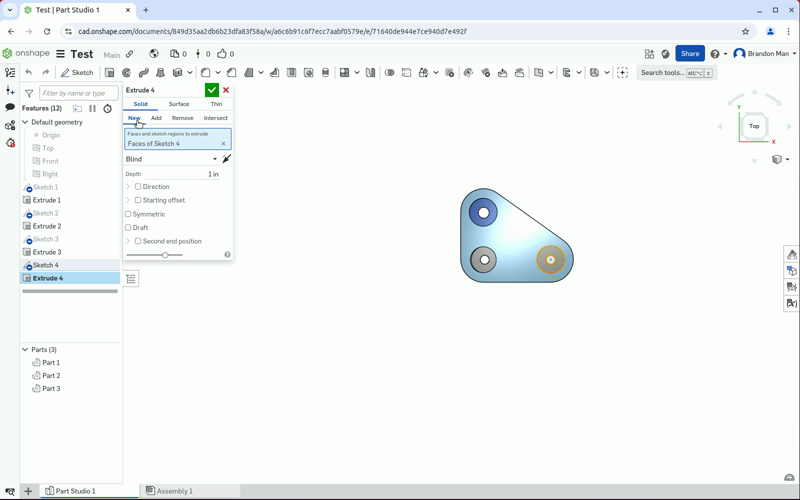
key(tab, 4)
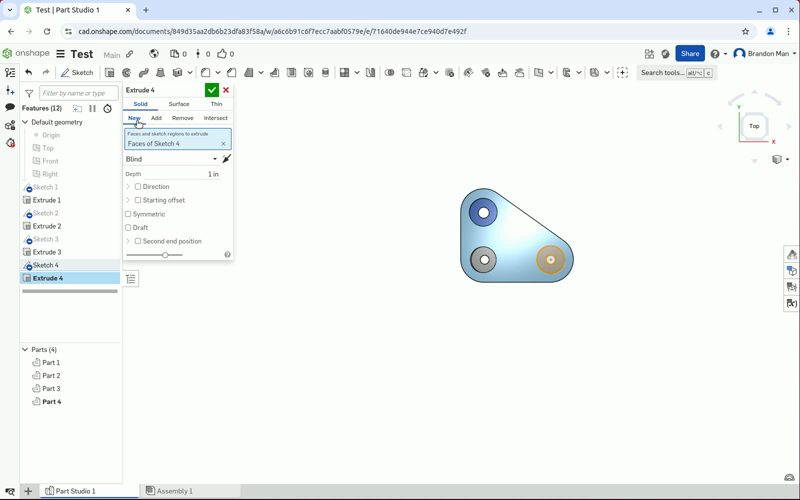
text(2.889)
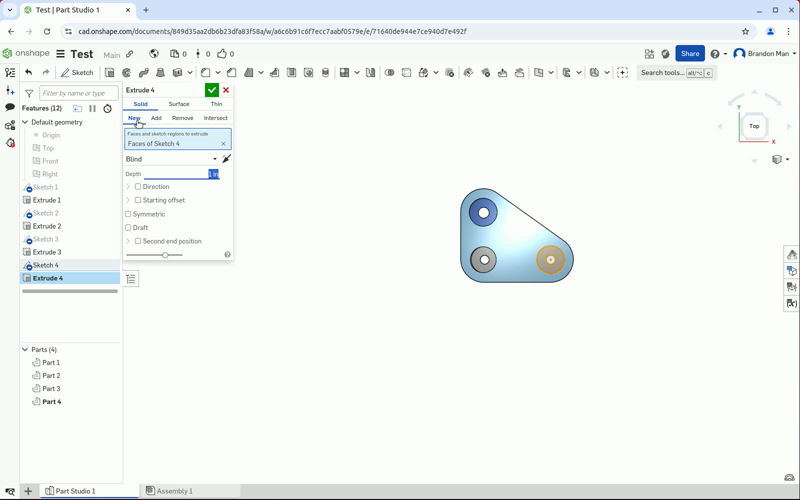
key(enter)
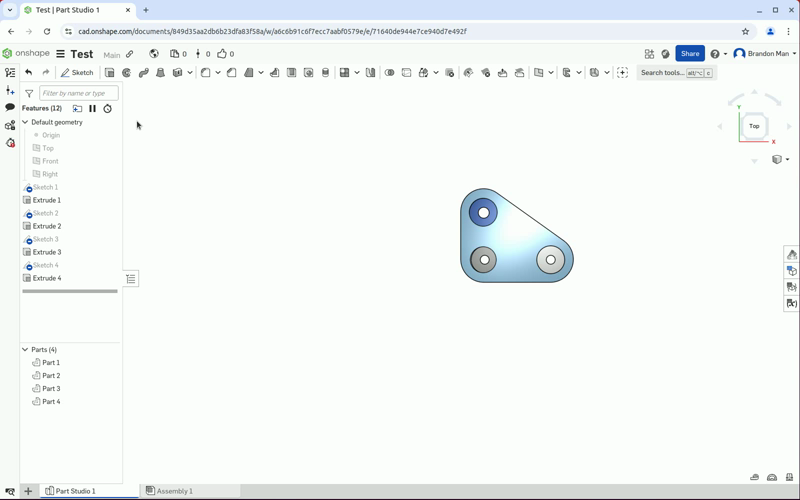
key(shift+h)
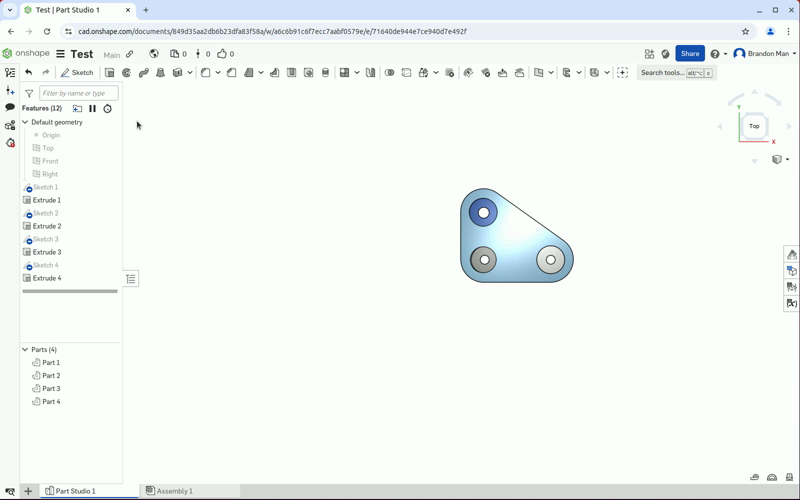
key(shift+h)
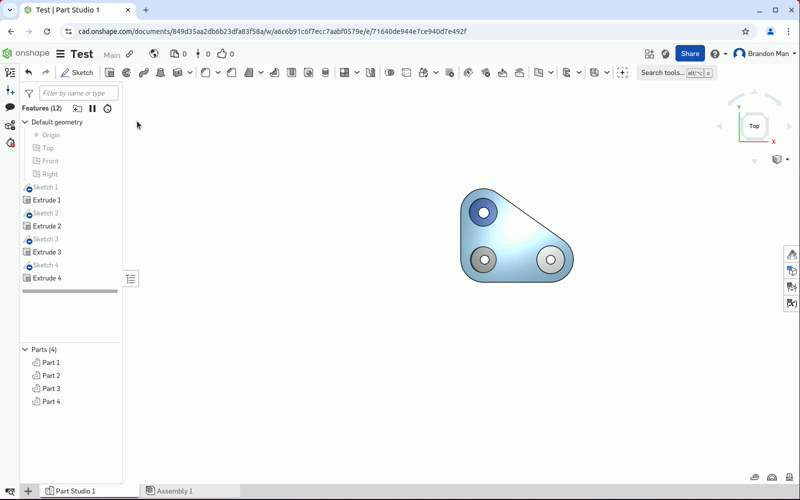
key(shift+7)
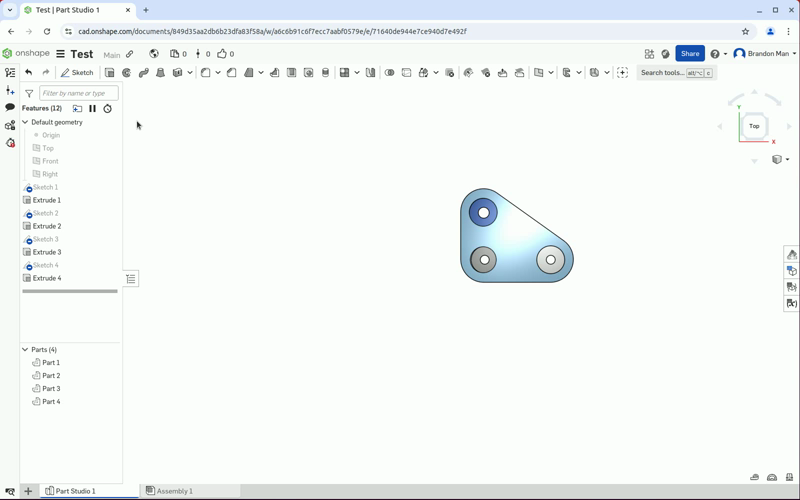
key(up, 3)
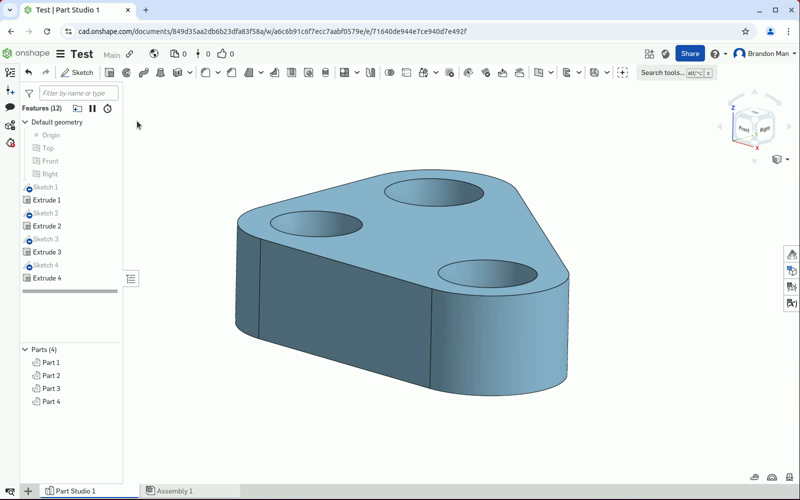
key(left, 3)
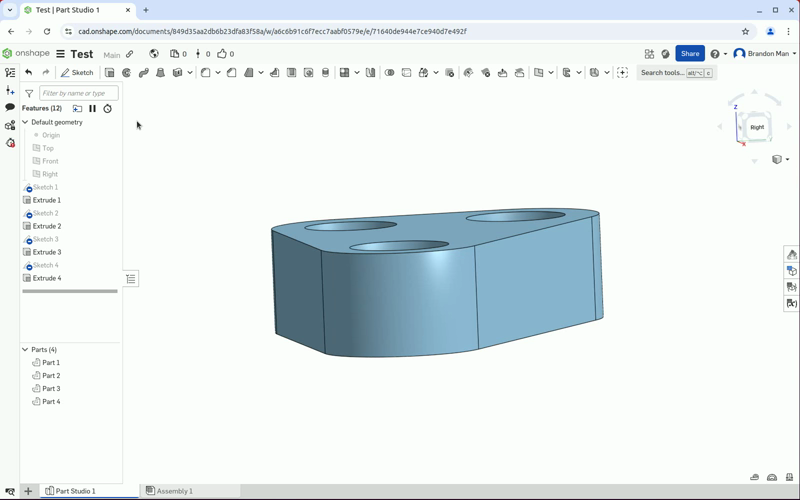
key(right, 3)
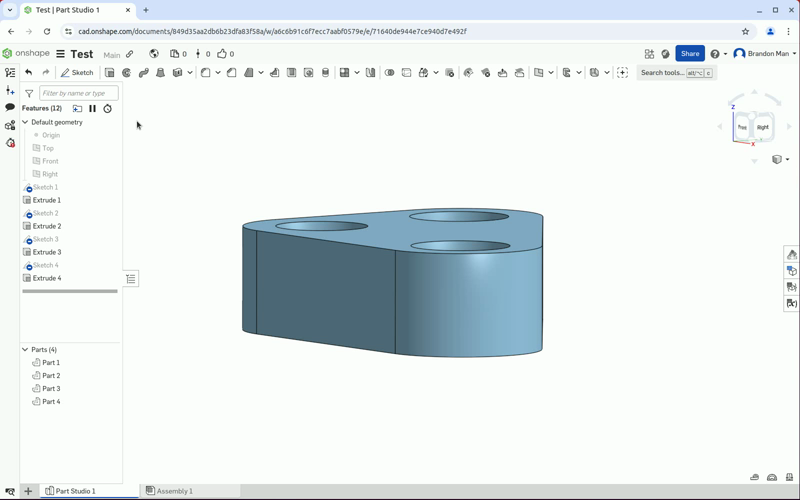
key(down, 3)
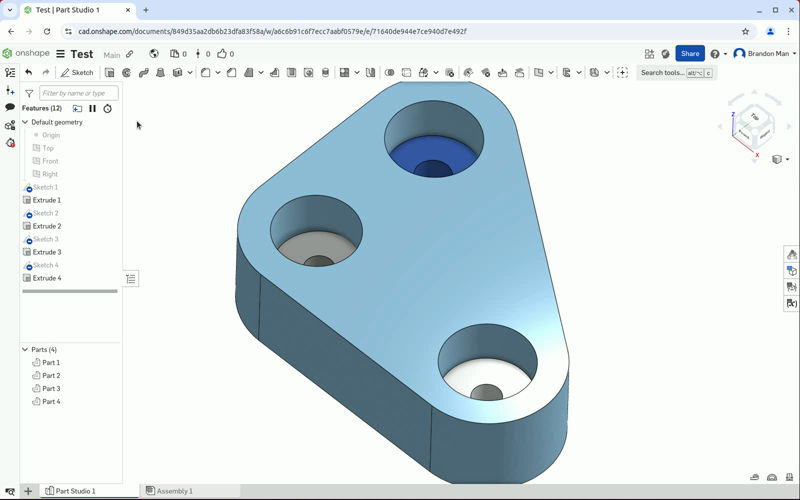
mouse_move(73, 189)
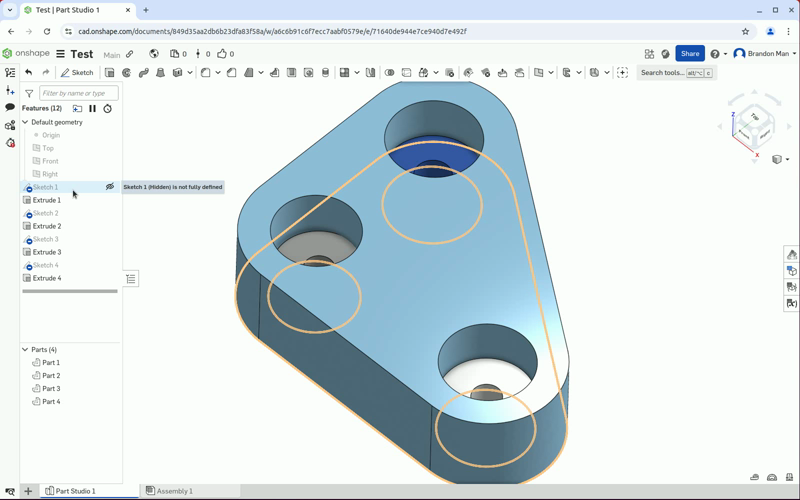
click(73, 189)